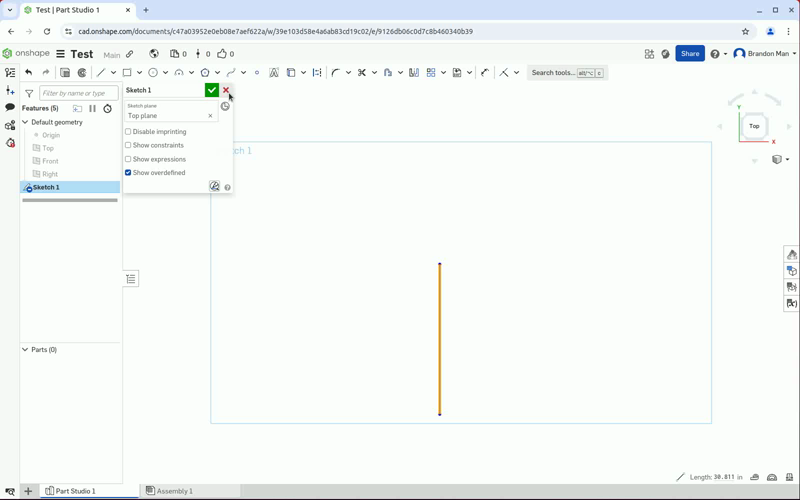
key(shift+h)
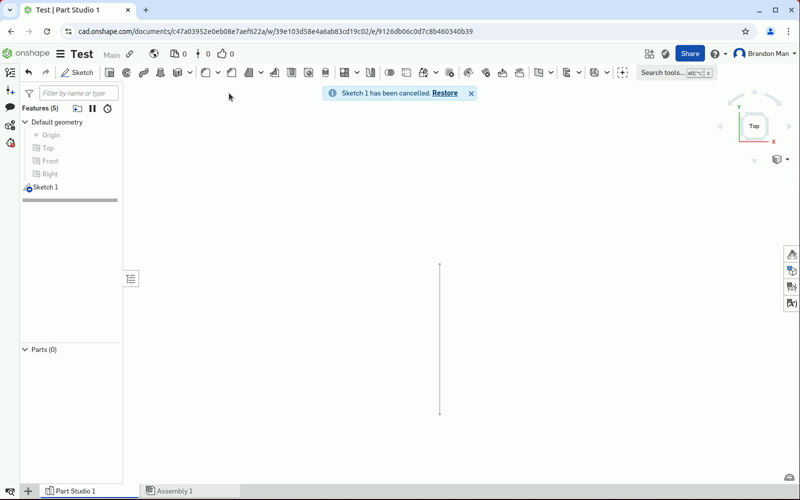
mouse_move(73, 352)
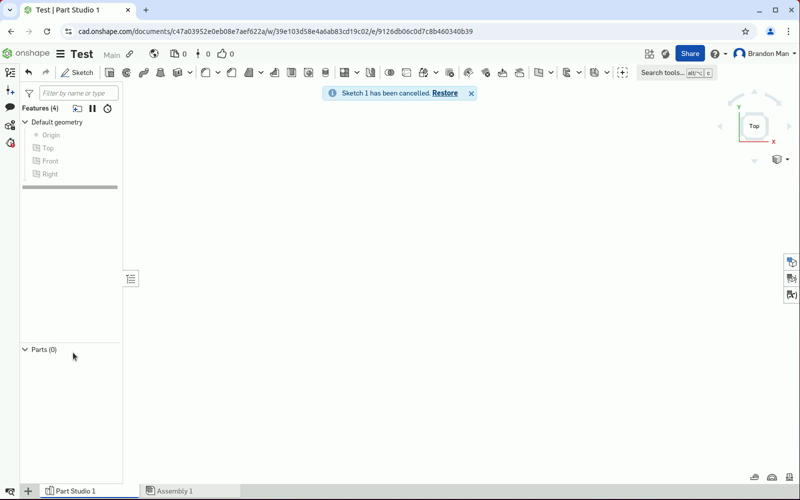
key(y)
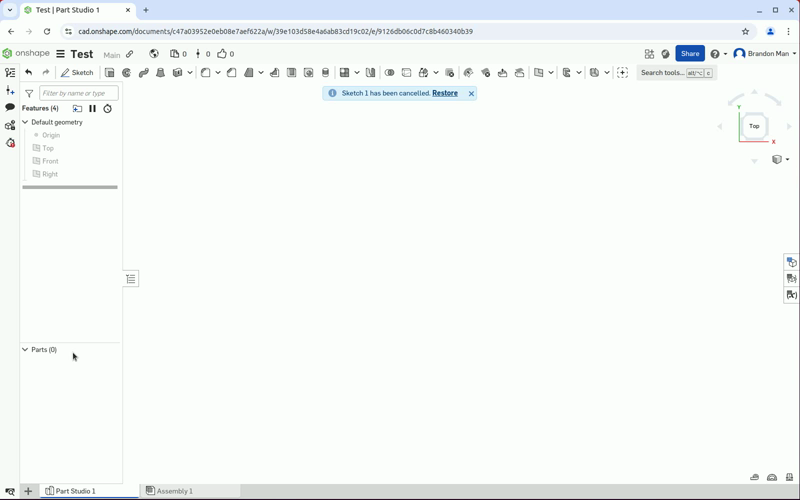
key(shift+p)
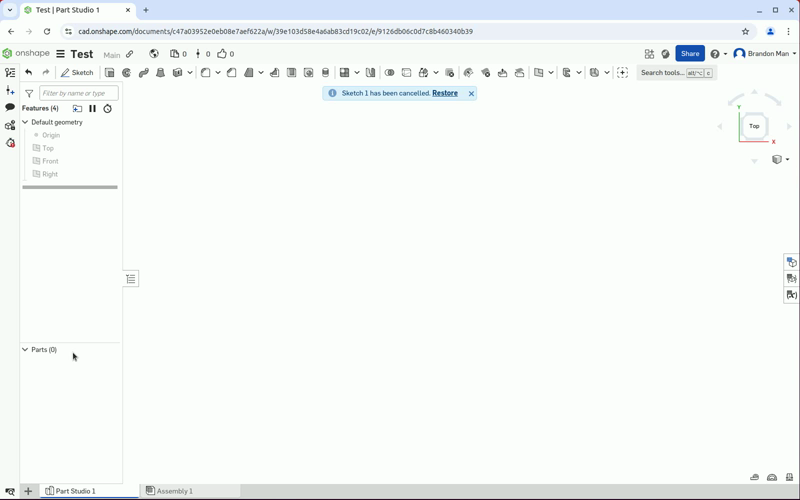
key(space)
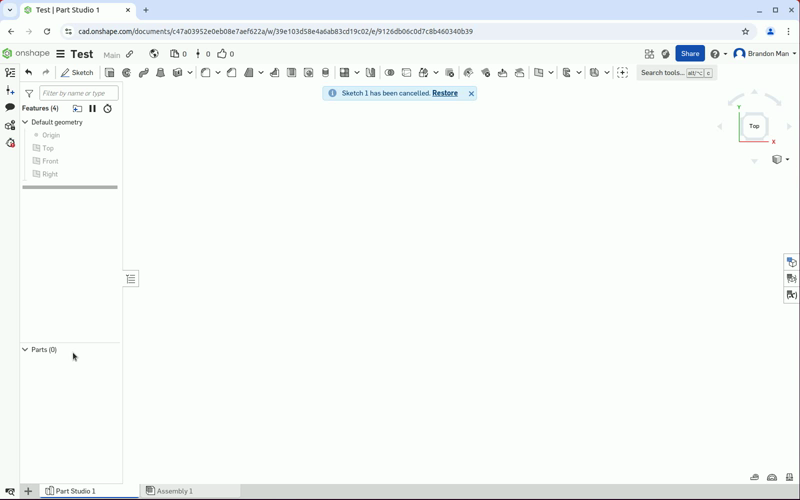
key_down(shift)
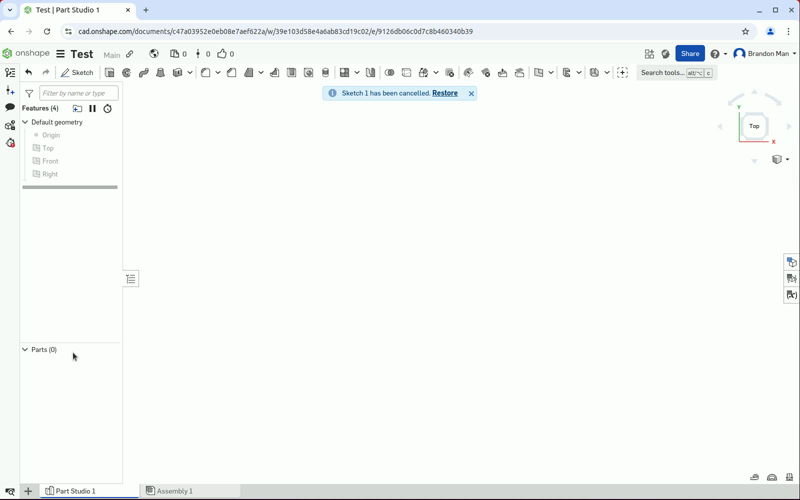
key(up)
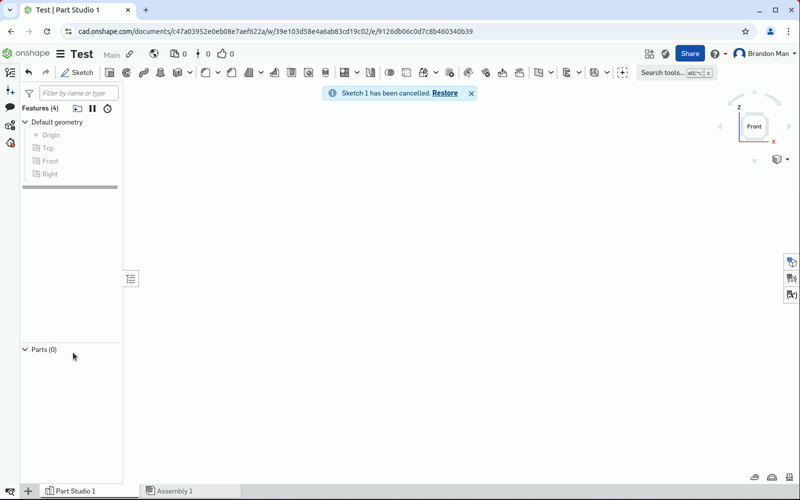
key_up(shift)
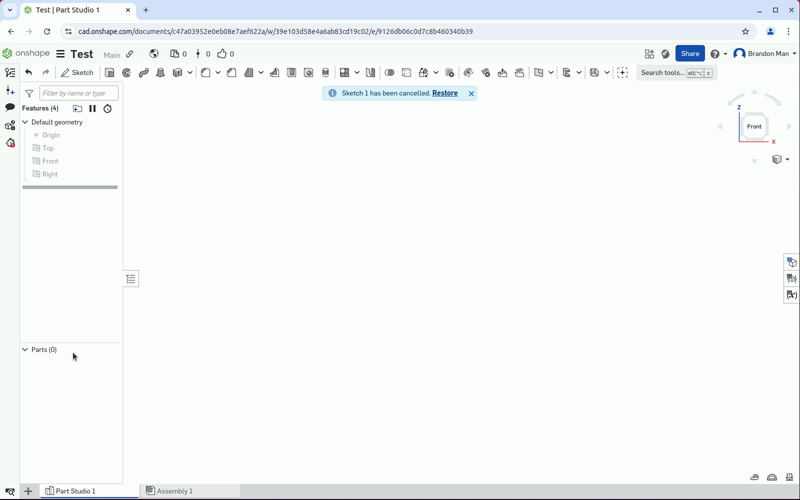
mouse_move(73, 352)
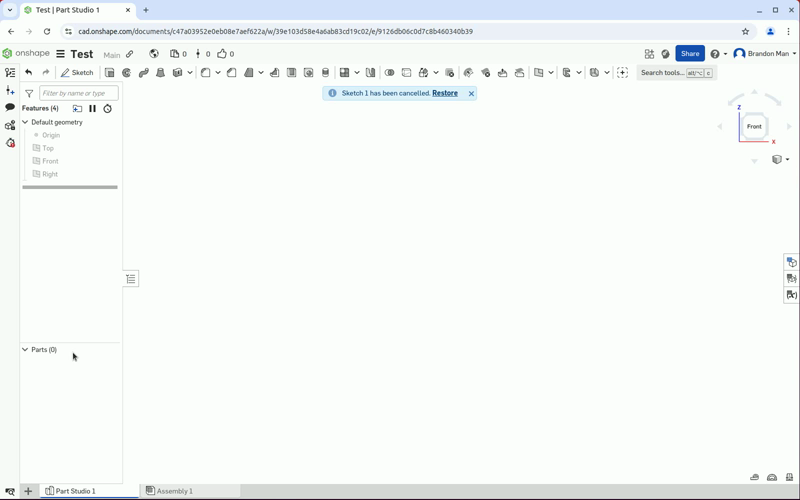
key(shift+y)
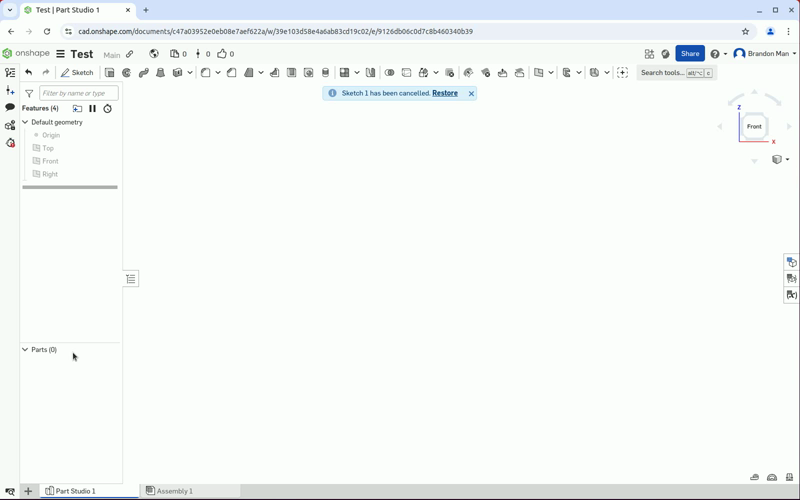
key(shift+s)
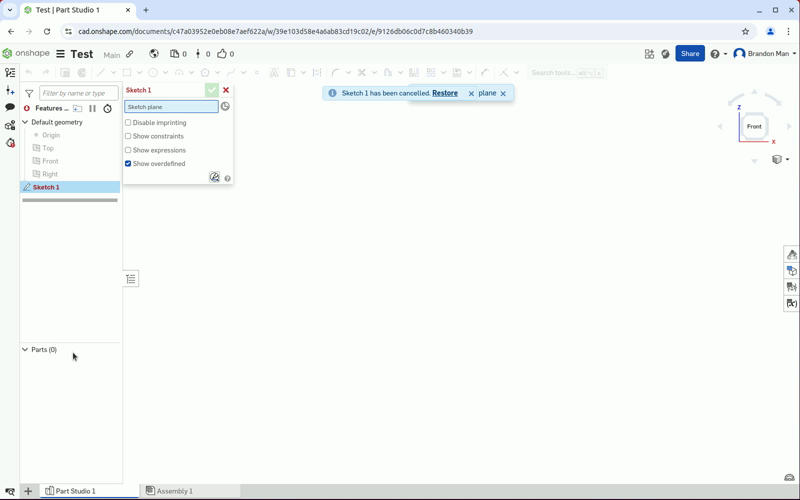
mouse_move(73, 163)
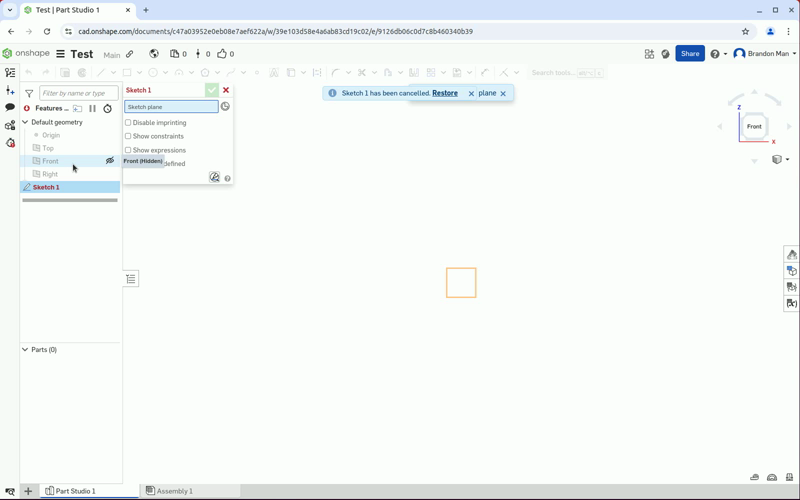
click(73, 163)
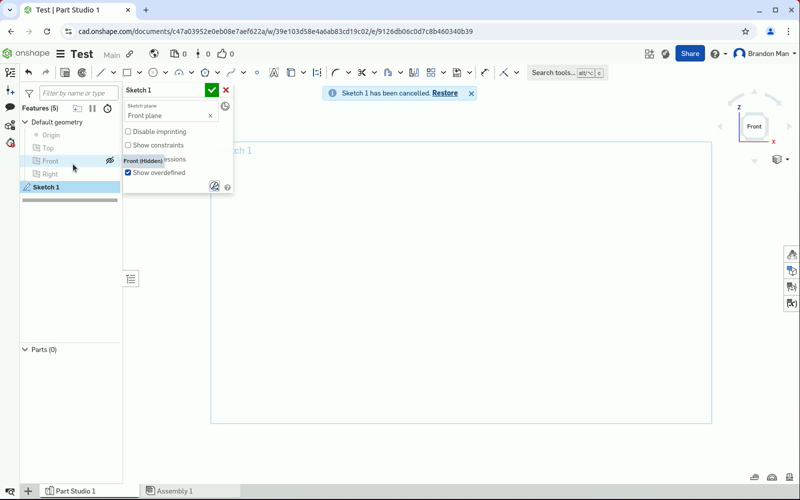
mouse_move(73, 352)
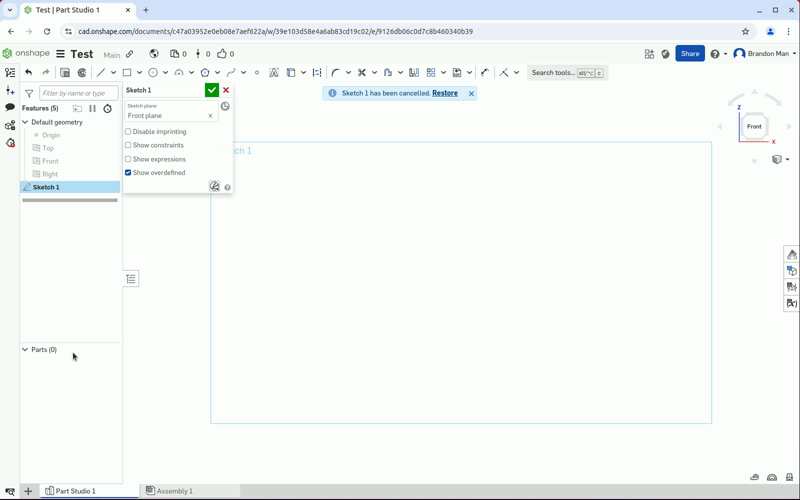
key(y)
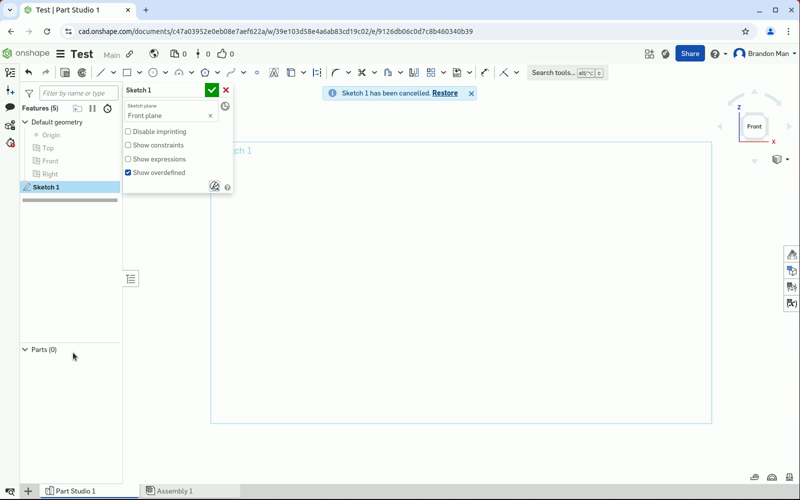
key(l)
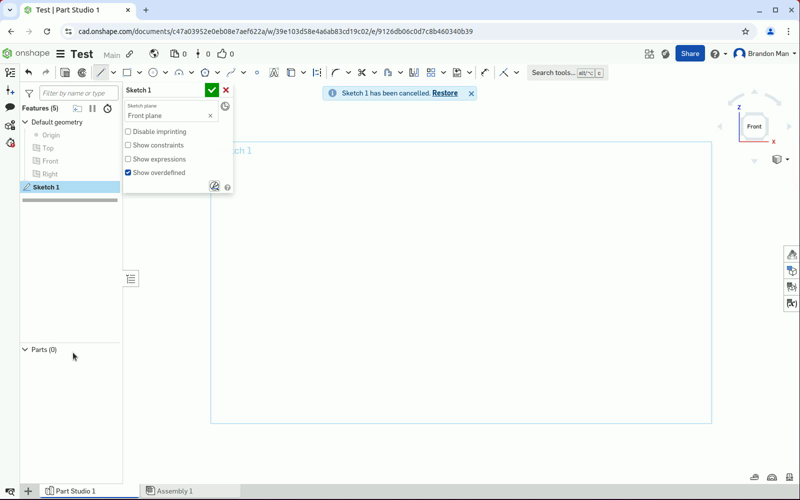
key_down(shift)
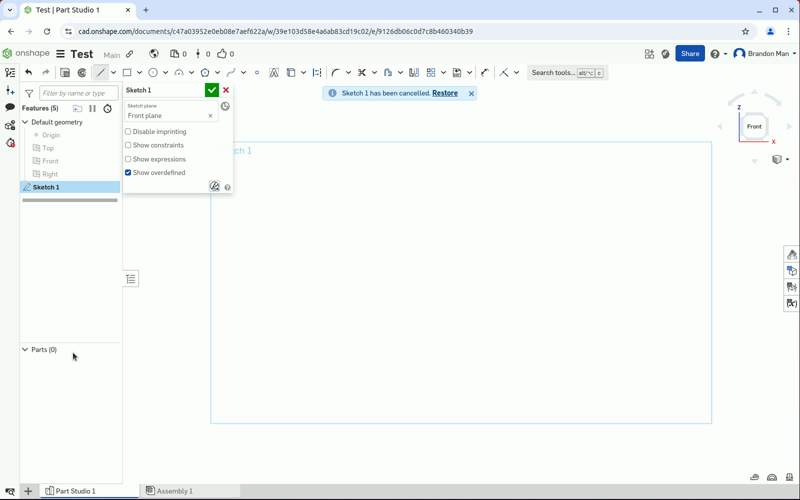
mouse_move(460, 327)
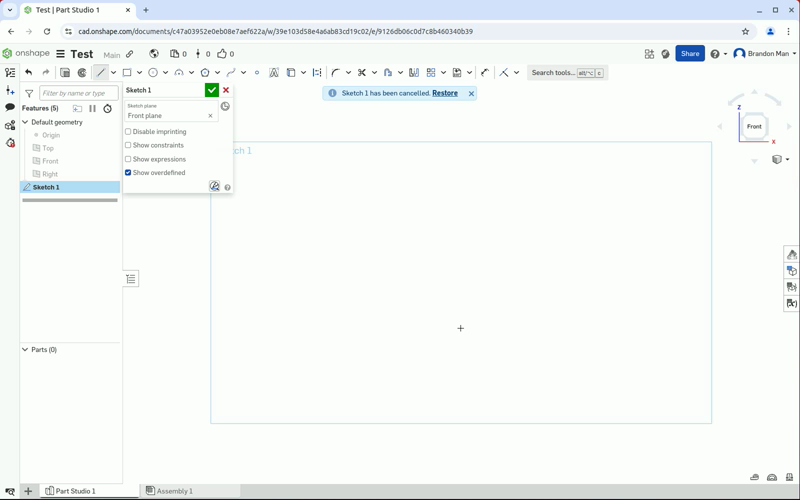
click(460, 327)
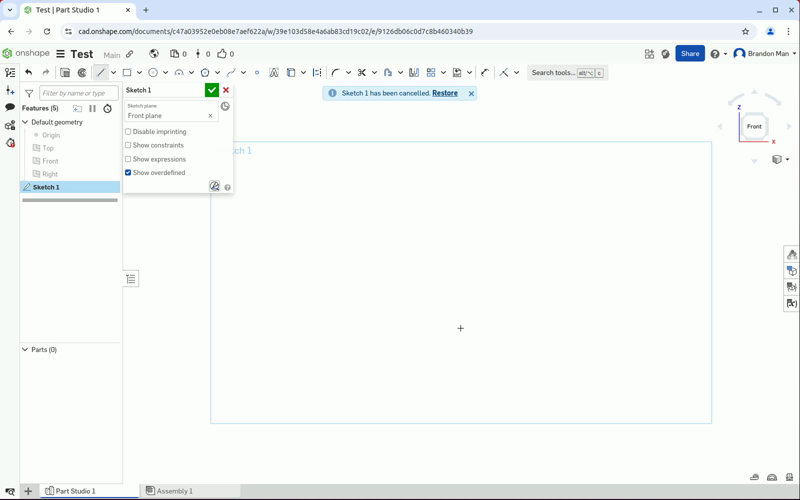
key_up(shift)
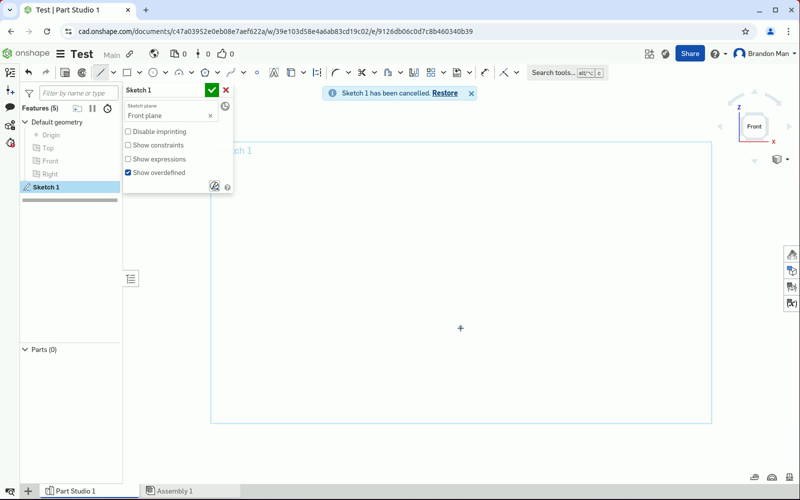
key_down(shift)
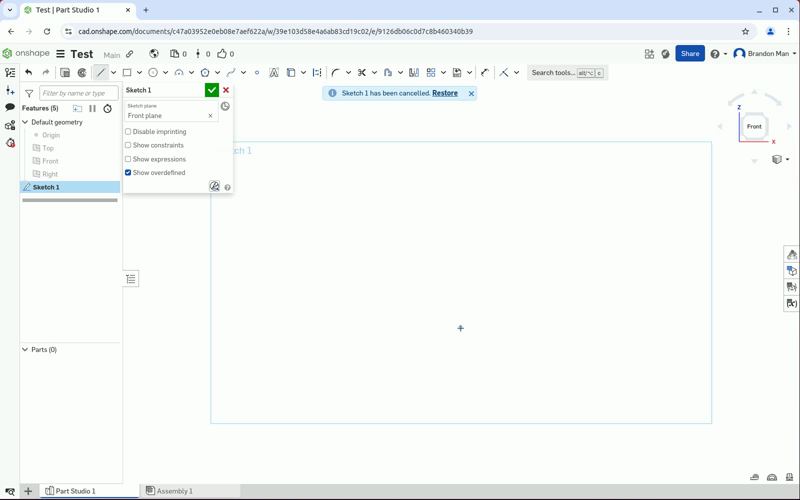
mouse_move(490, 327)
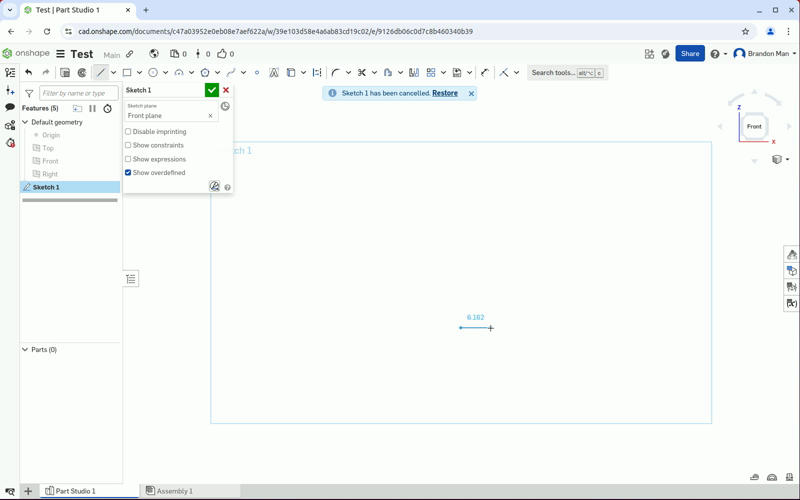
mouse_move(475, 324)
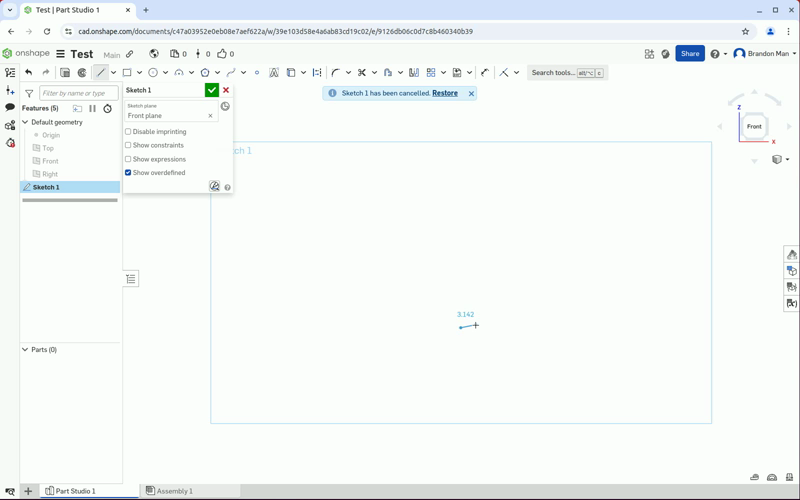
click(475, 324)
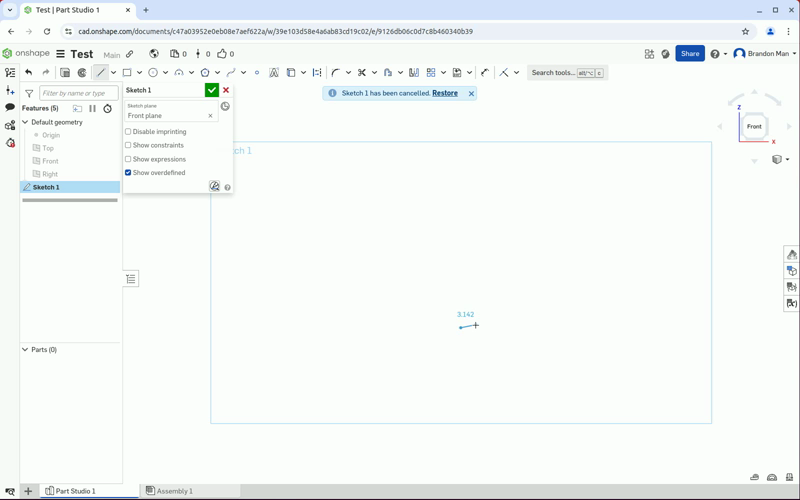
key_up(shift)
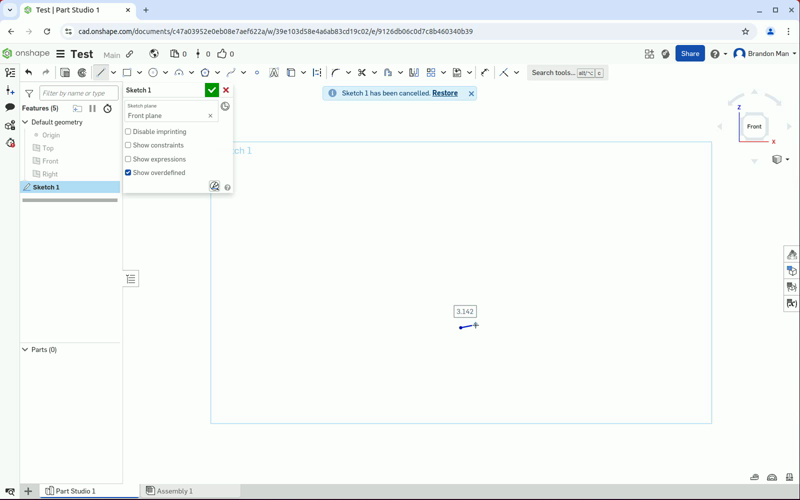
key(esc)
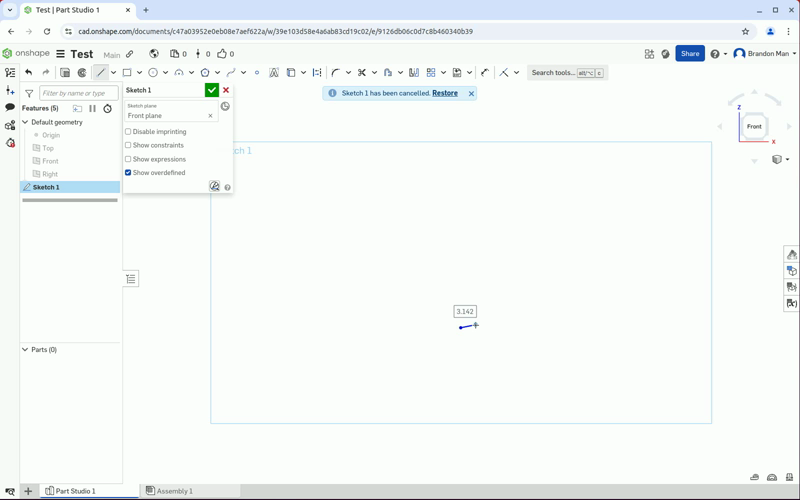
key(a)
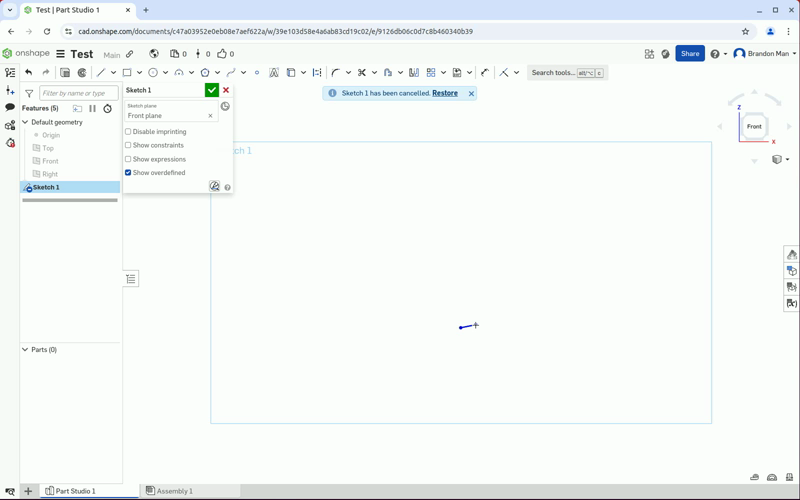
mouse_move(475, 324)
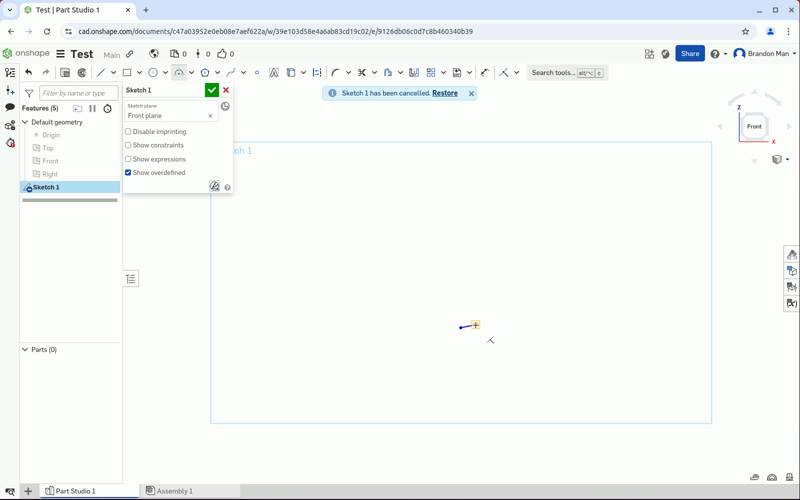
click(475, 324)
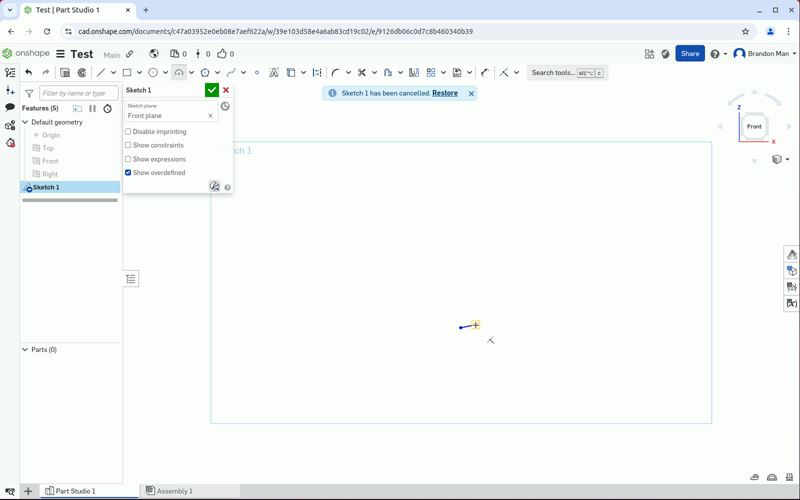
key_down(shift)
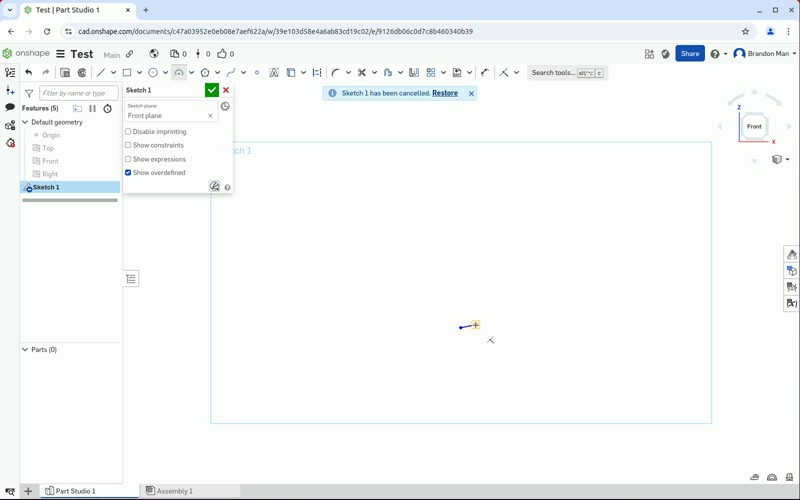
mouse_move(475, 242)
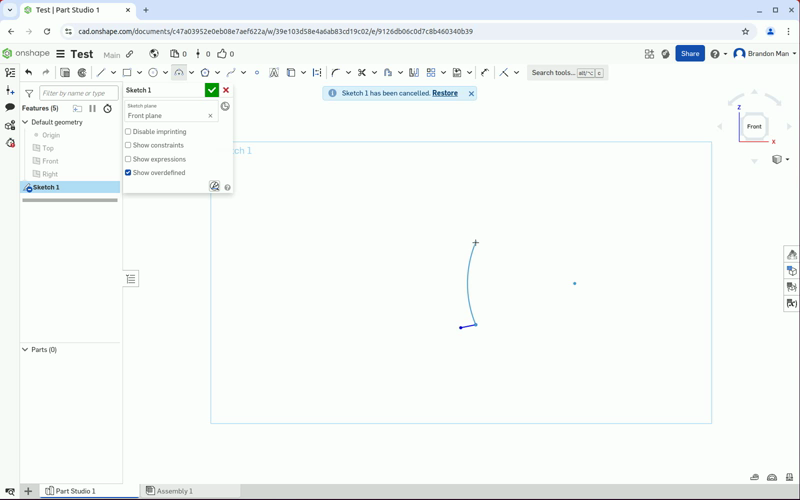
click(475, 242)
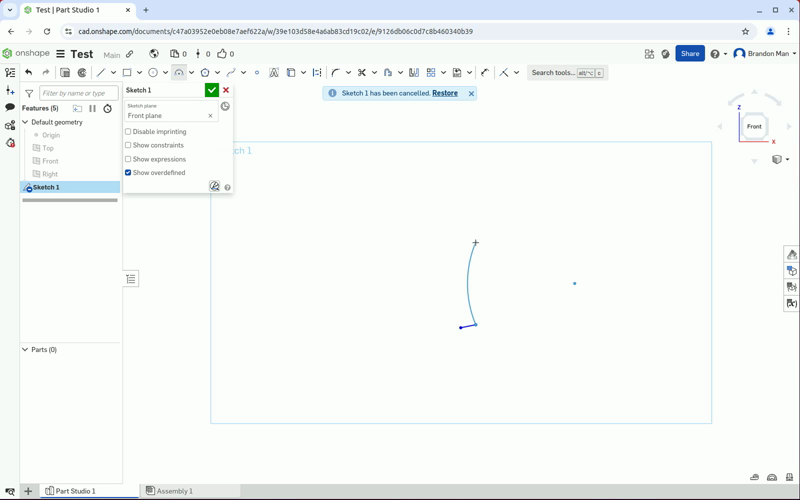
mouse_move(504, 283)
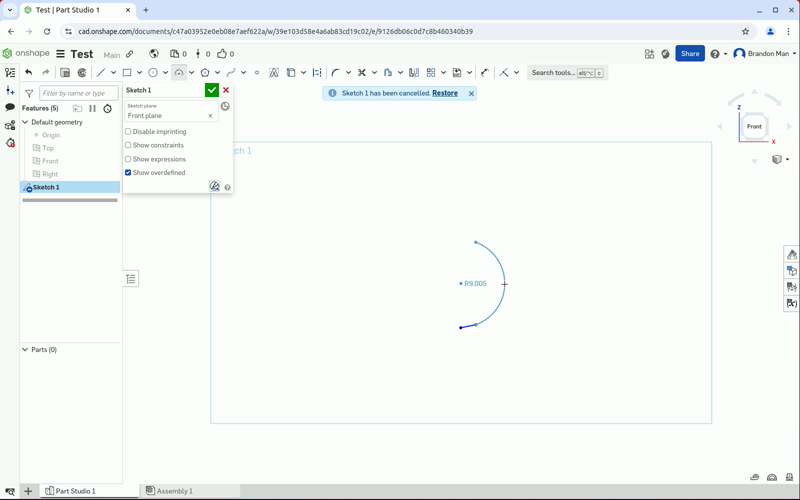
click(504, 283)
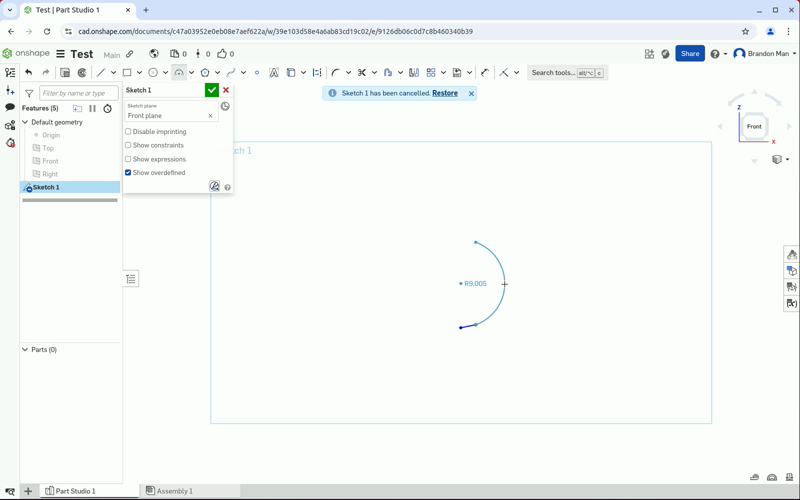
key_up(shift)
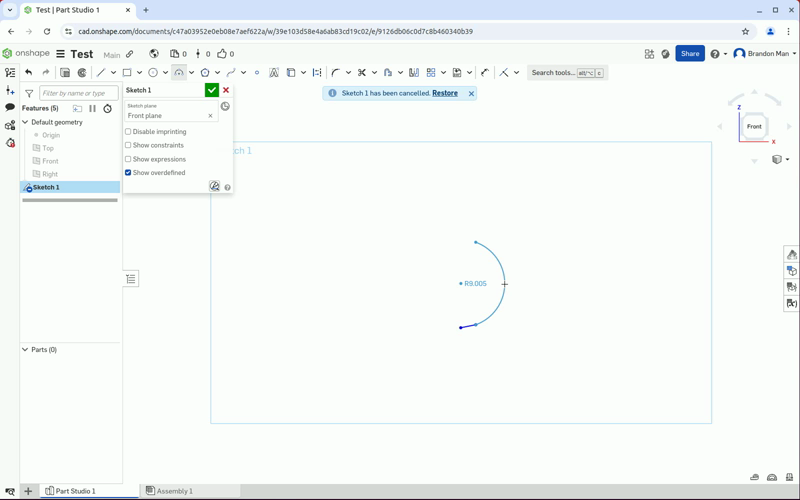
key(esc)
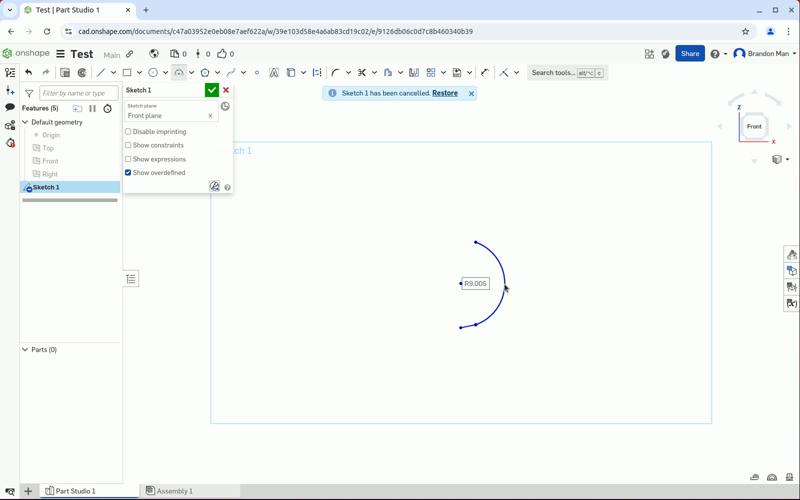
key(l)
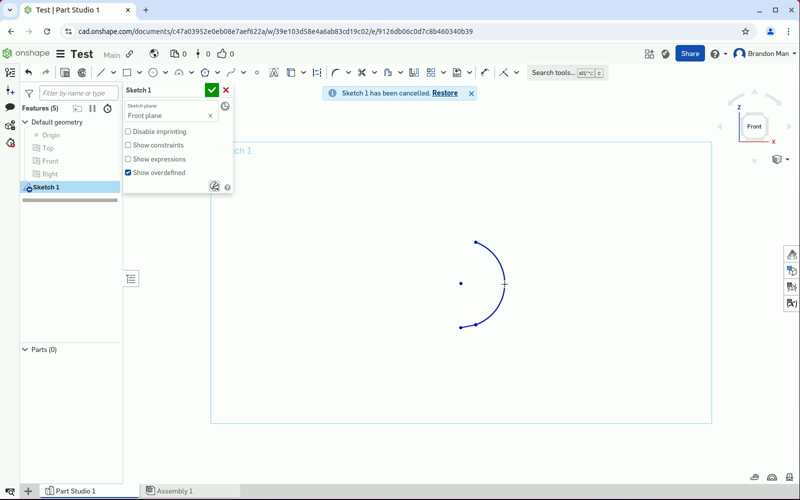
mouse_move(475, 242)
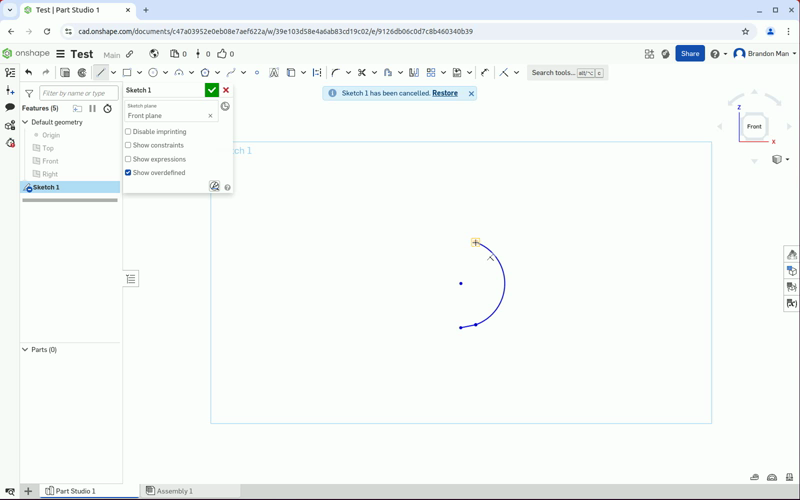
click(475, 242)
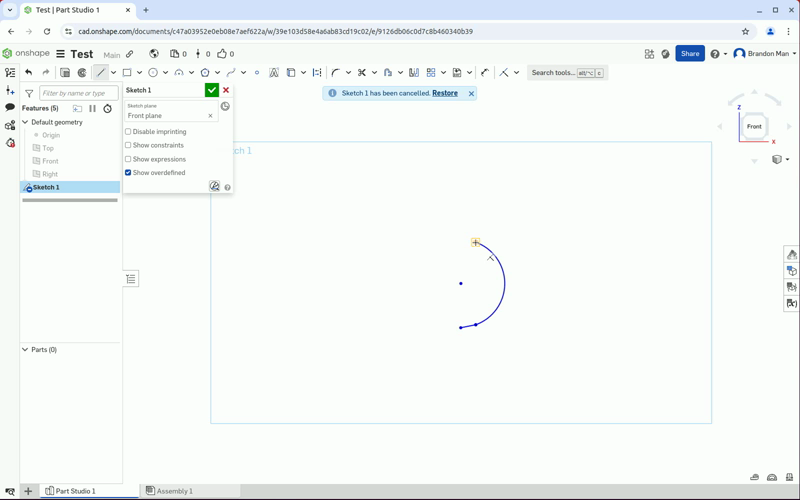
key_down(shift)
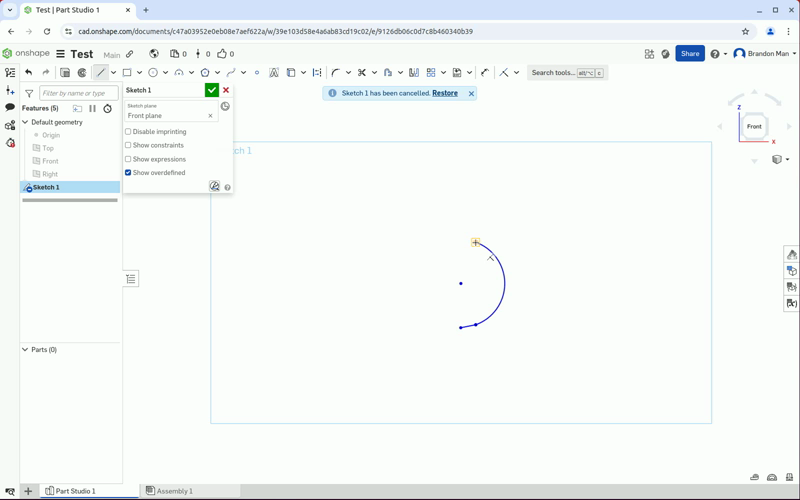
mouse_move(505, 242)
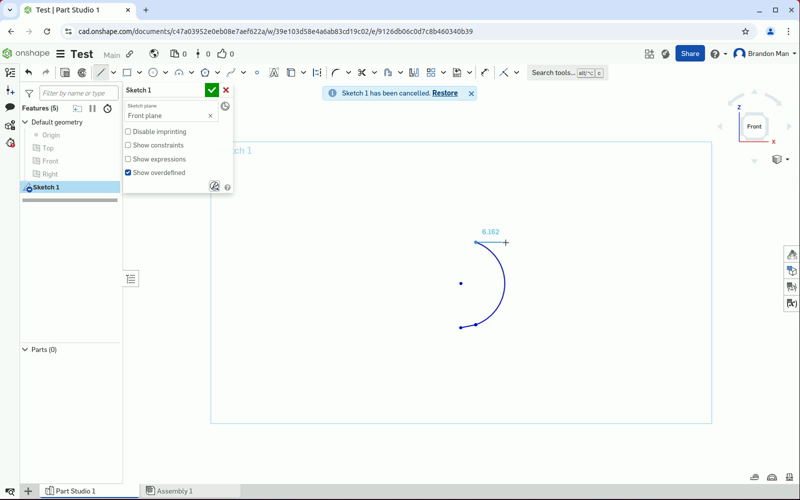
mouse_move(460, 239)
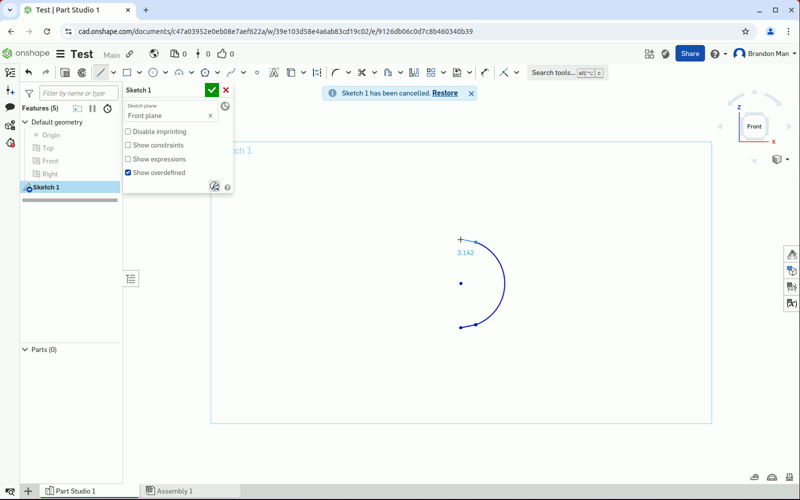
click(460, 239)
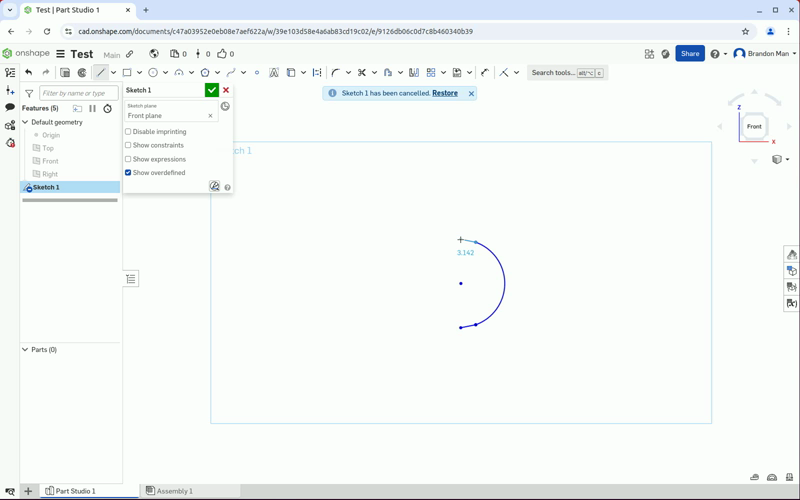
key_up(shift)
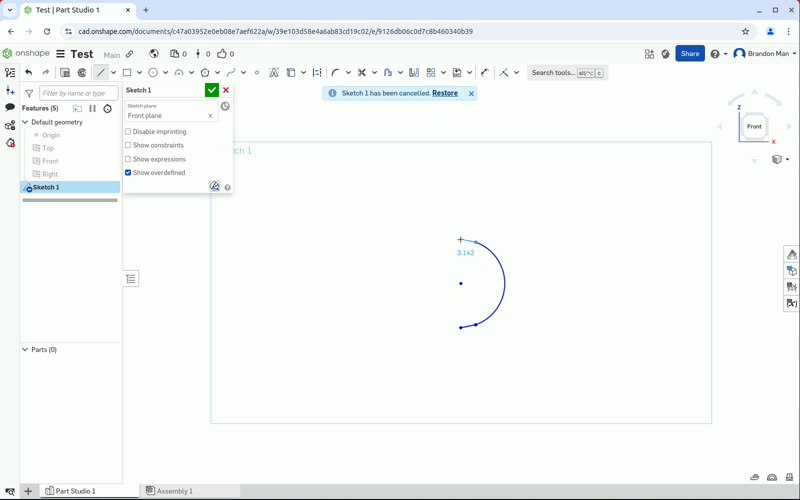
key(esc)
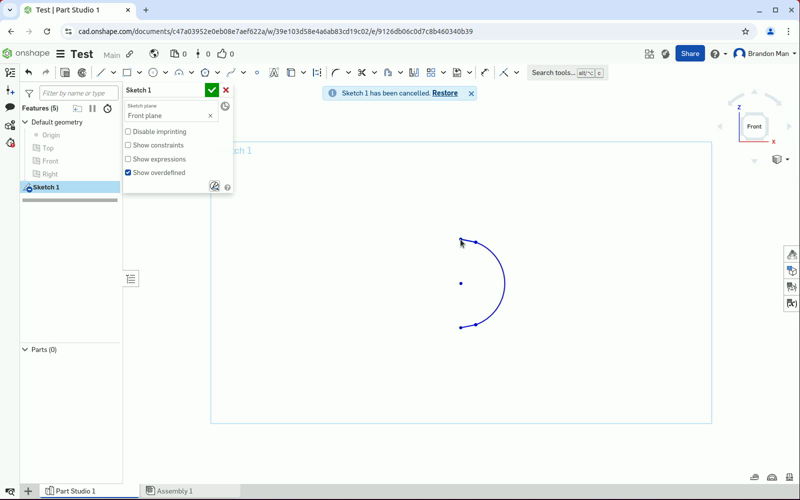
key(a)
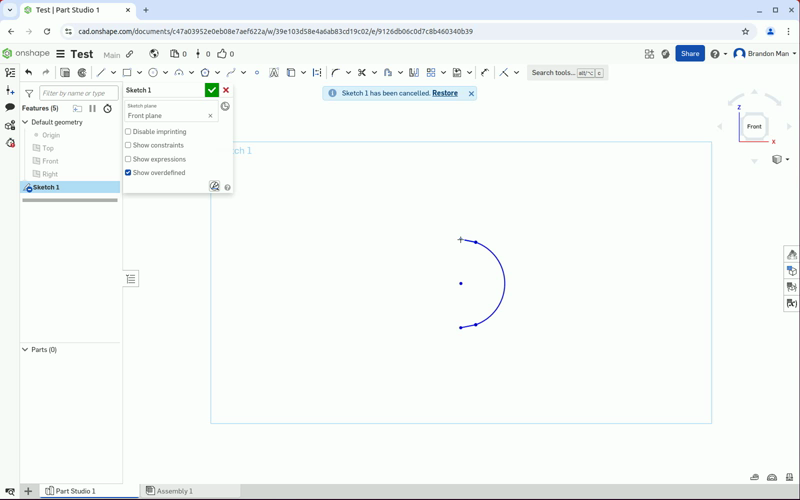
mouse_move(460, 239)
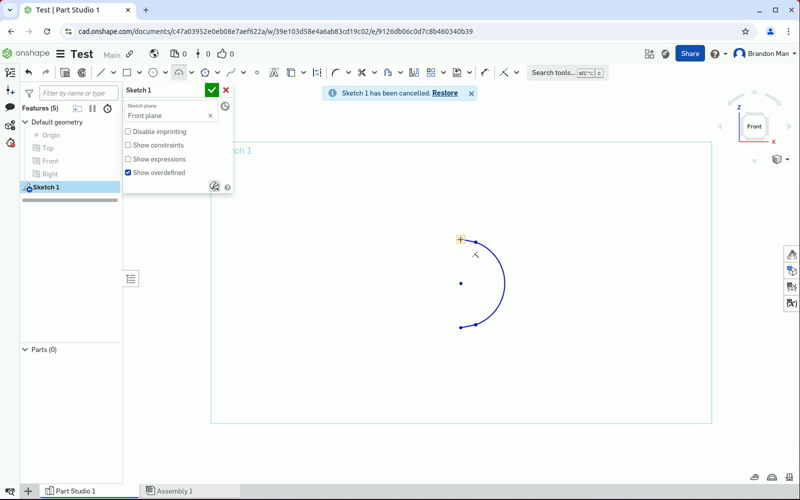
click(460, 239)
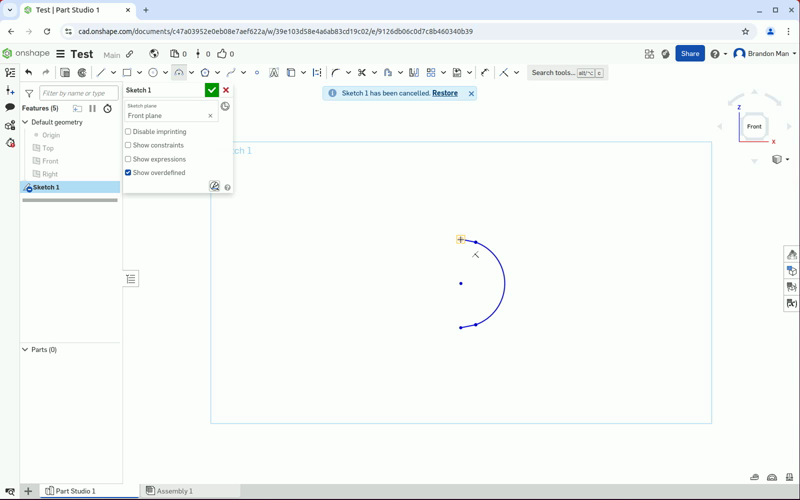
mouse_move(460, 327)
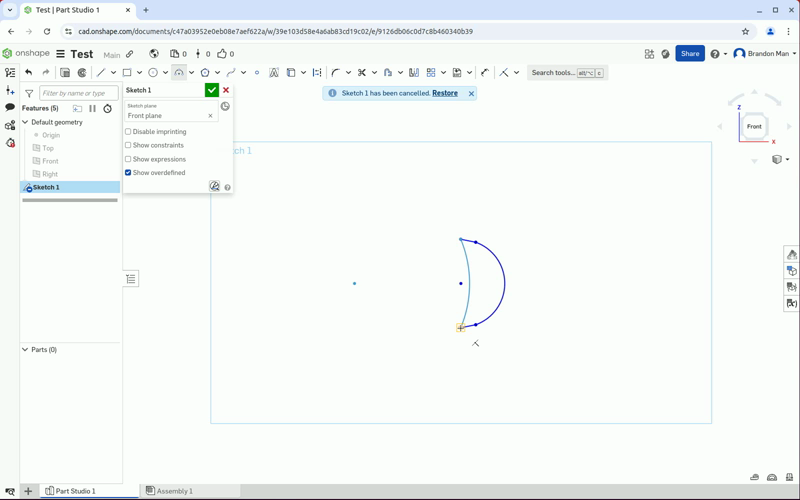
click(460, 327)
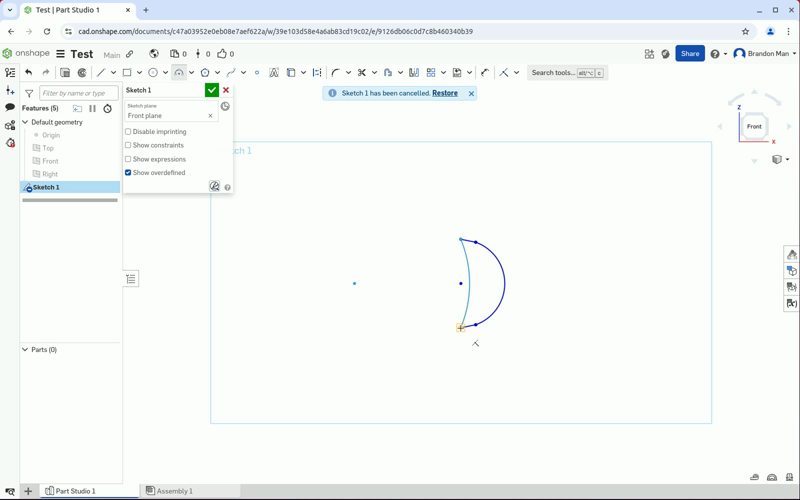
key_down(shift)
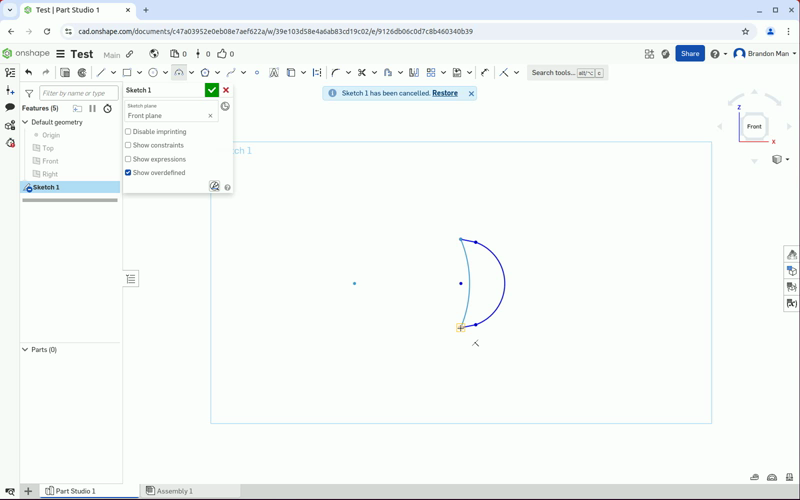
mouse_move(416, 283)
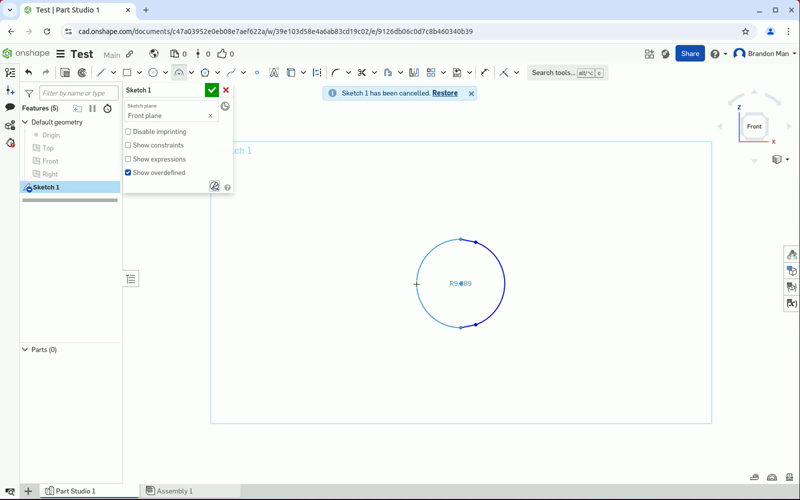
click(416, 283)
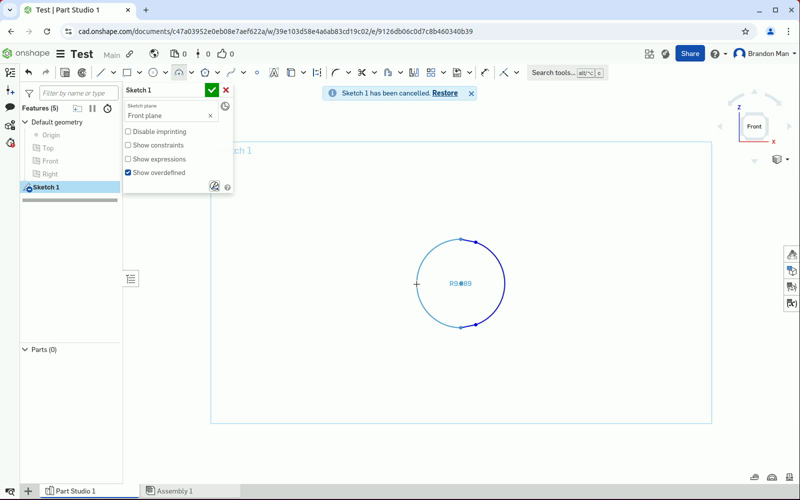
key_up(shift)
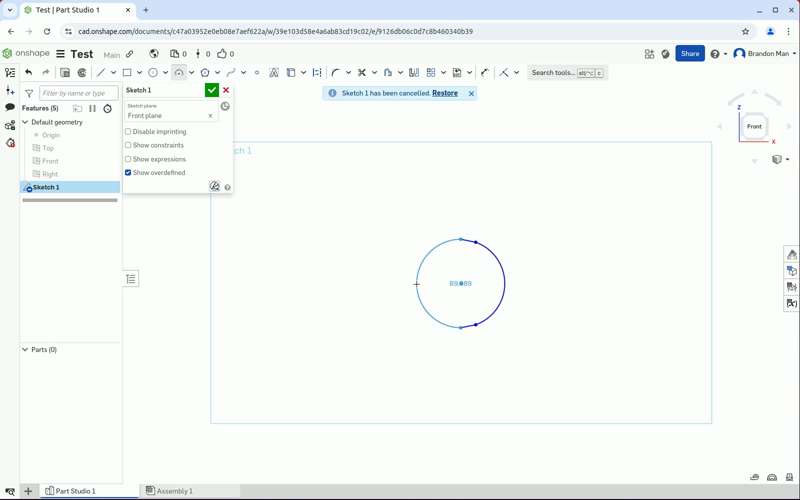
key(esc)
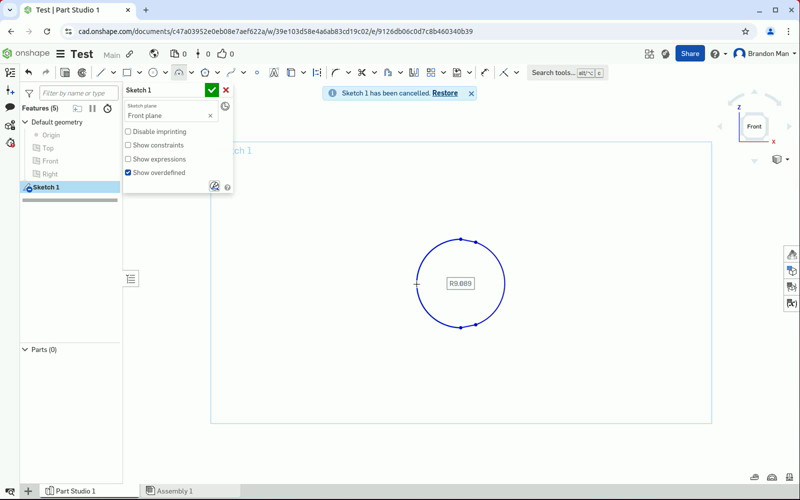
key(l)
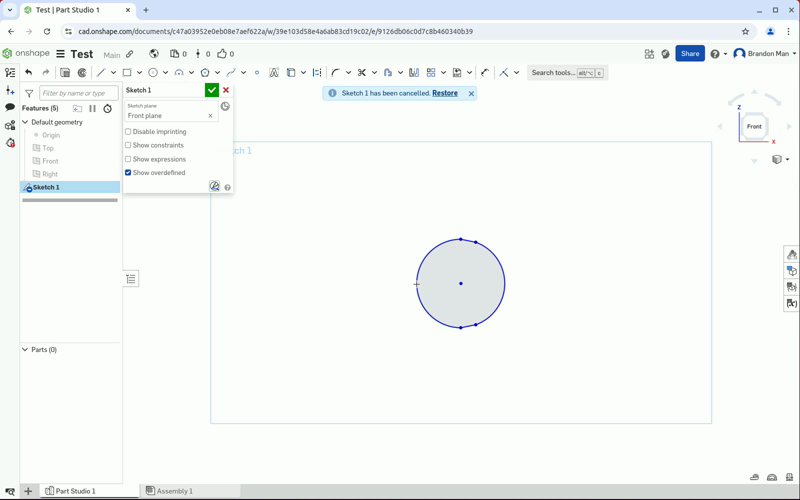
key_down(shift)
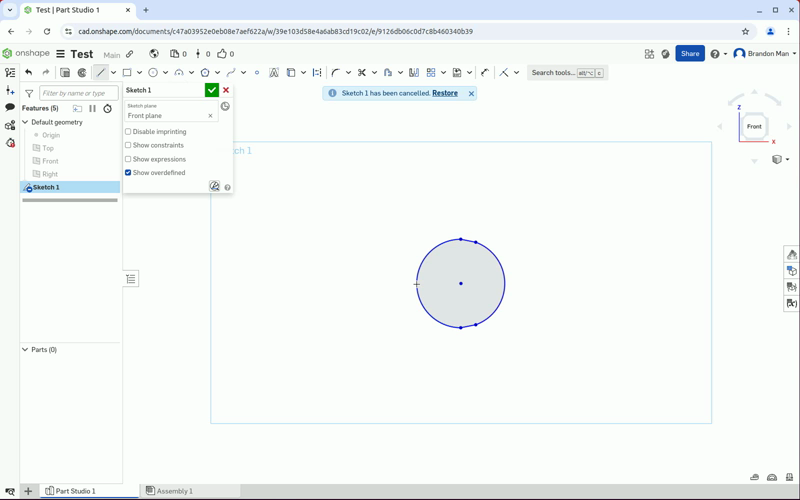
mouse_move(431, 290)
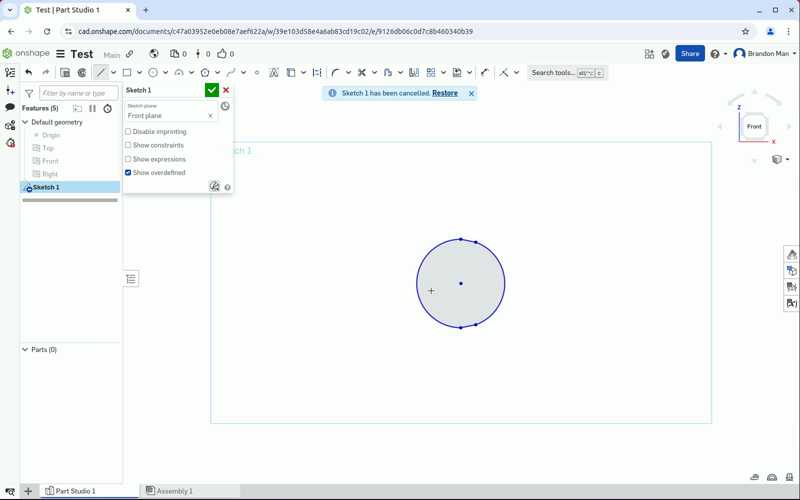
click(431, 290)
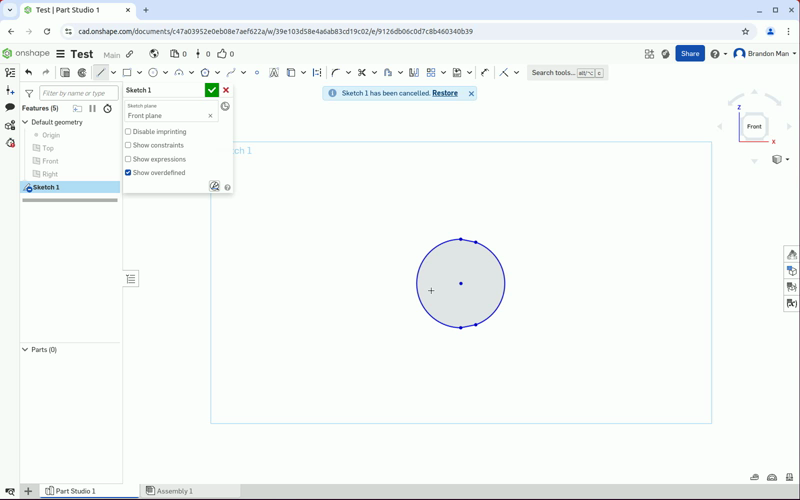
key_up(shift)
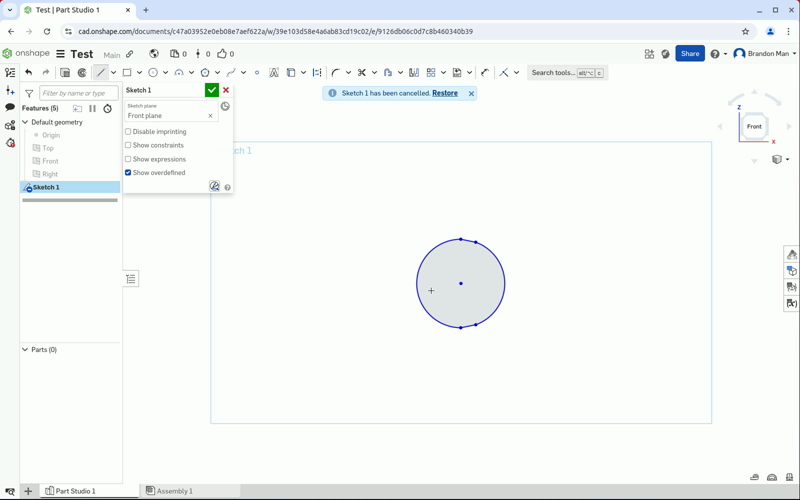
key_down(shift)
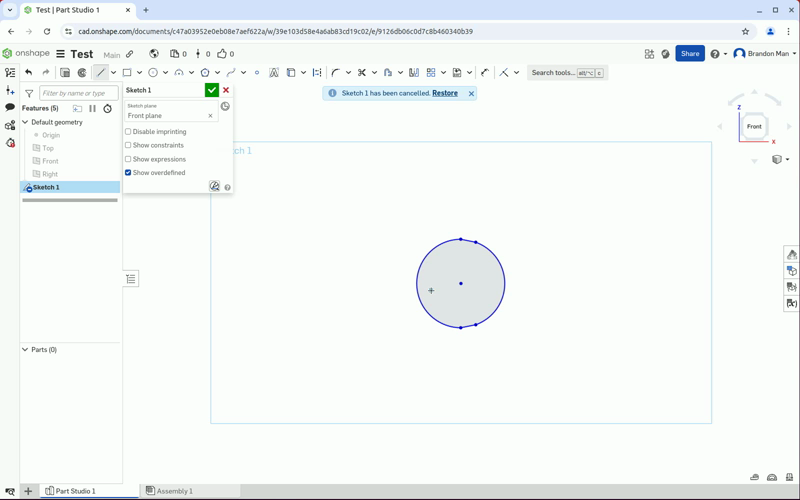
mouse_move(461, 290)
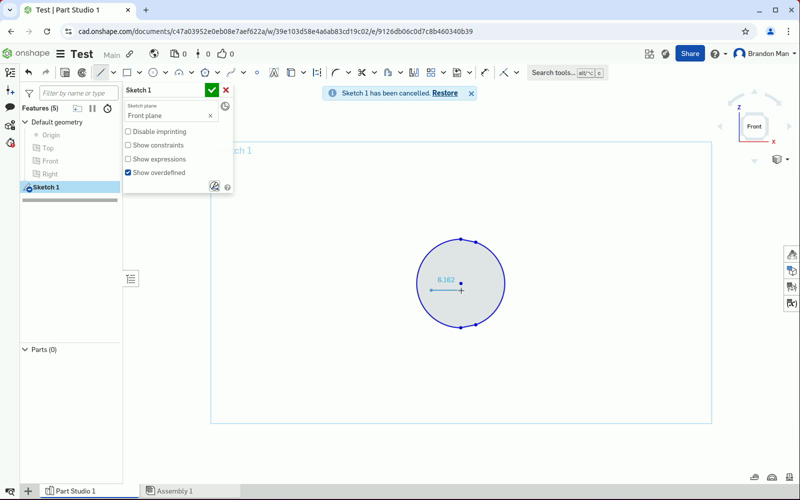
mouse_move(440, 290)
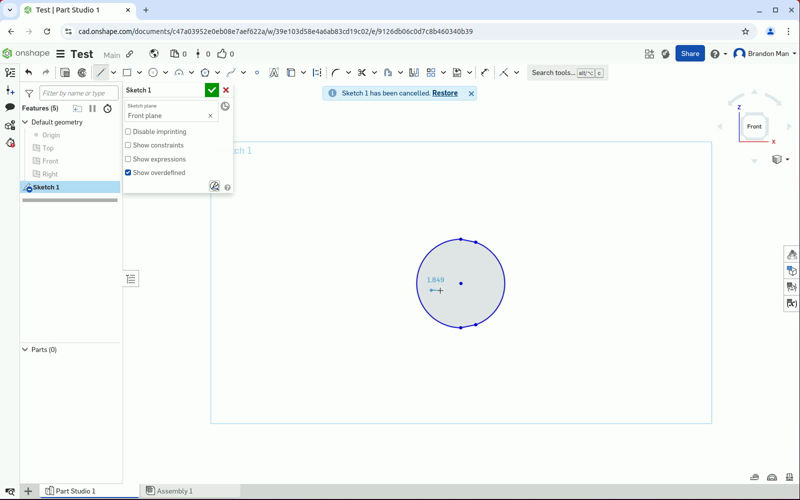
click(440, 290)
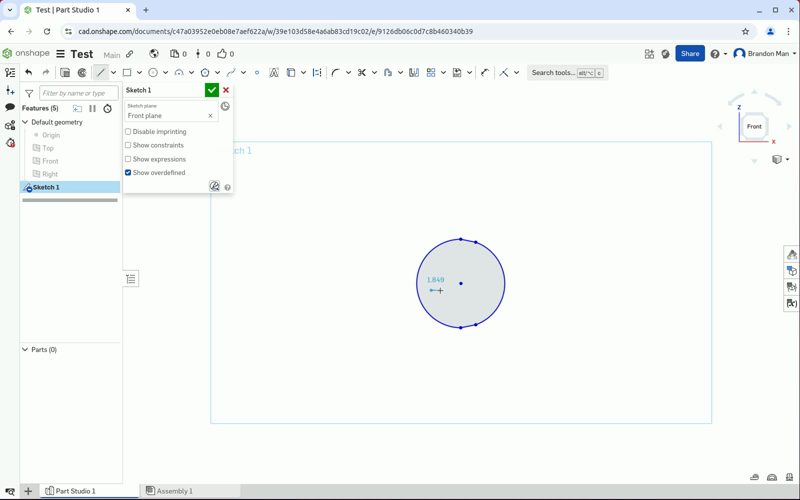
key_up(shift)
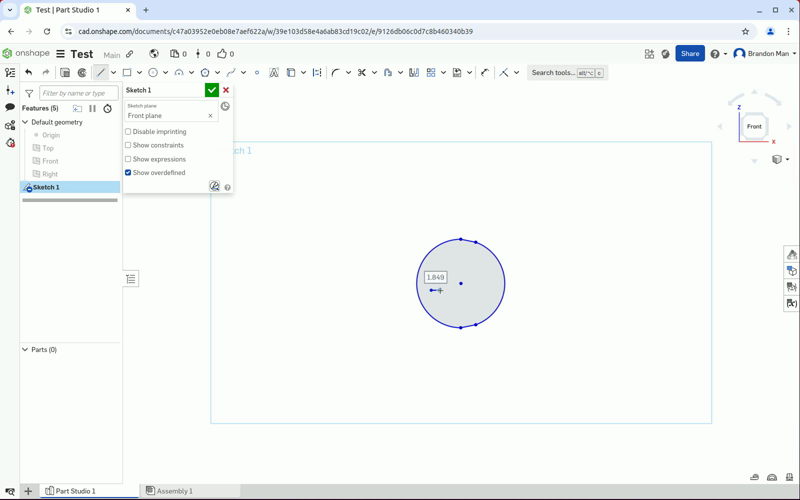
key(esc)
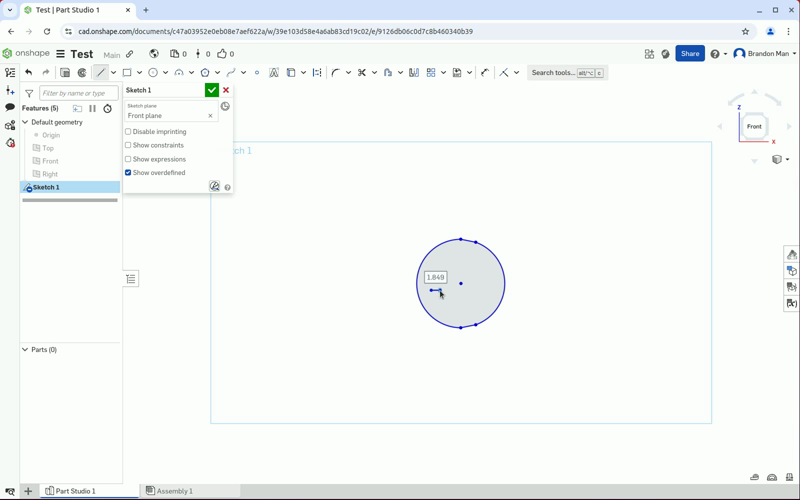
key(a)
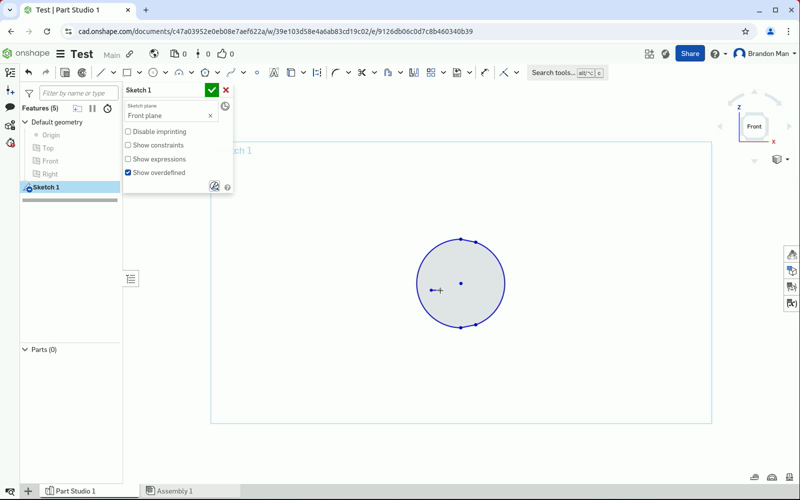
mouse_move(440, 290)
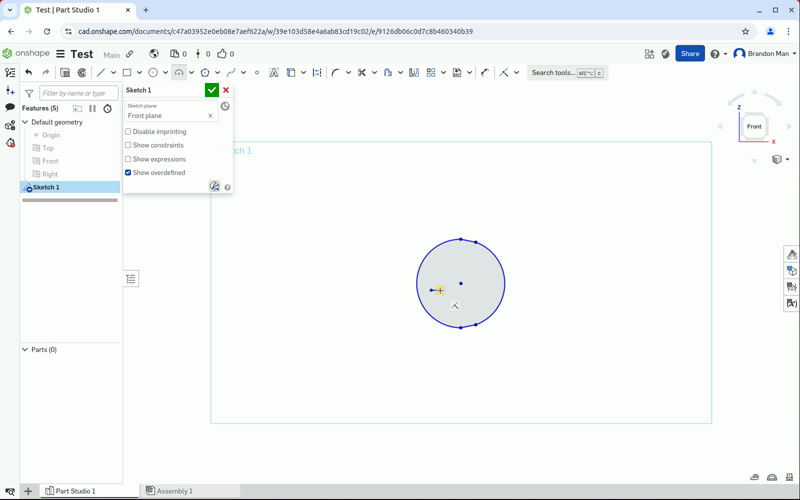
click(440, 290)
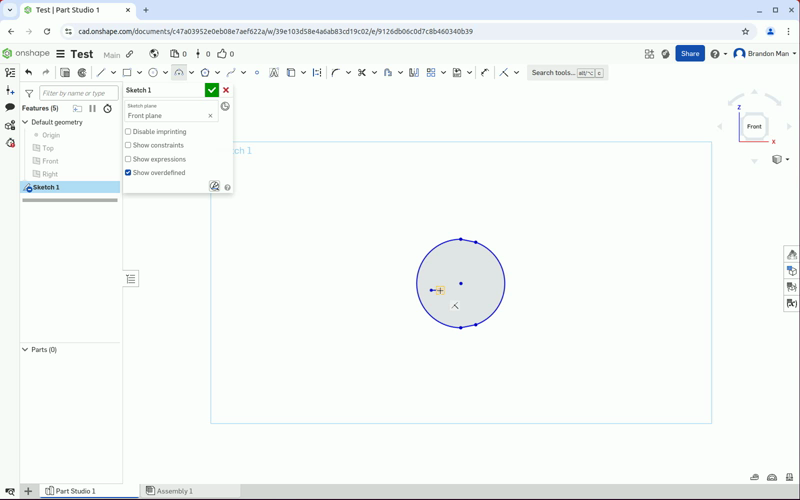
key_down(shift)
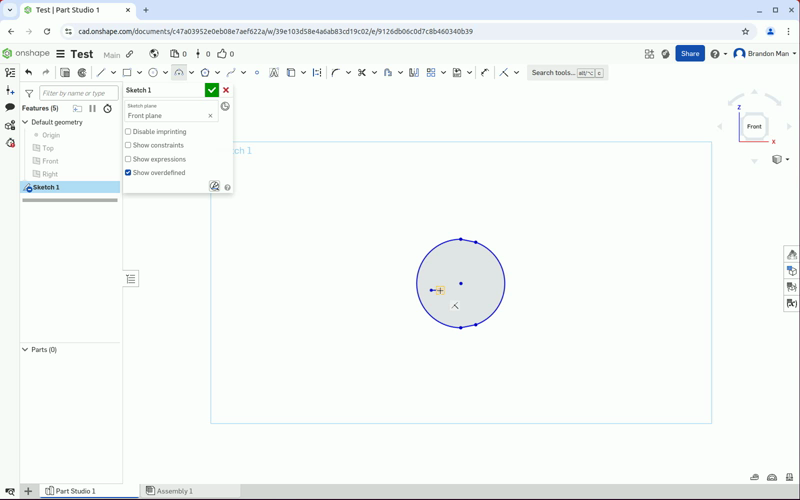
mouse_move(481, 290)
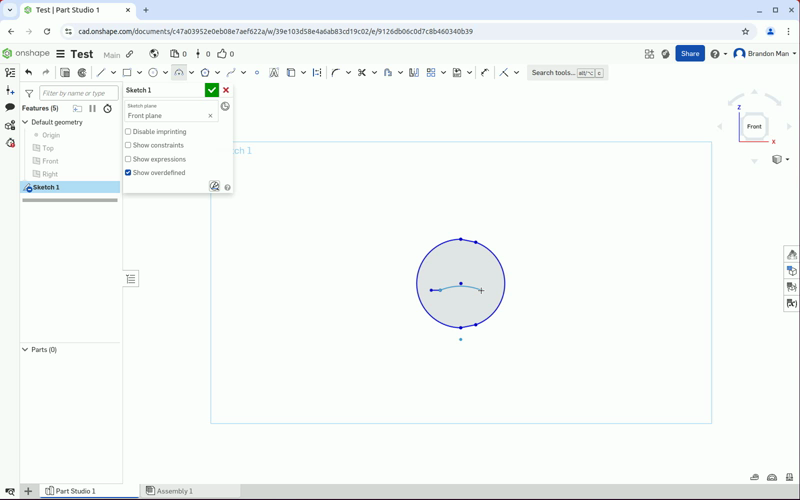
click(481, 290)
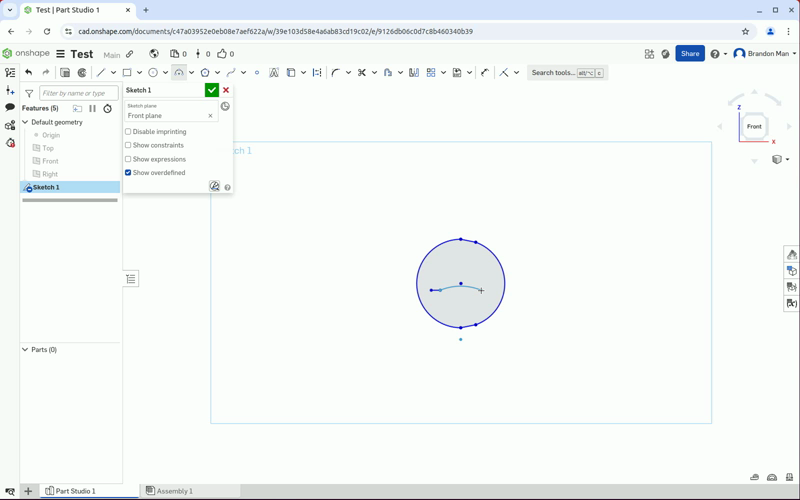
mouse_move(460, 304)
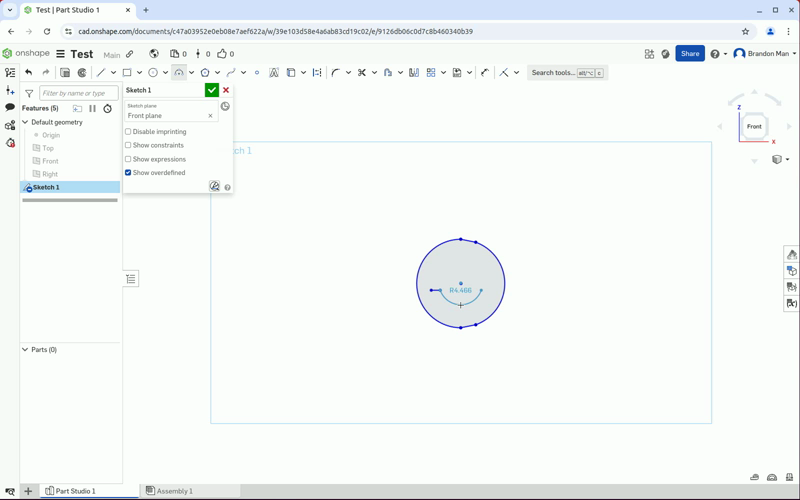
click(460, 304)
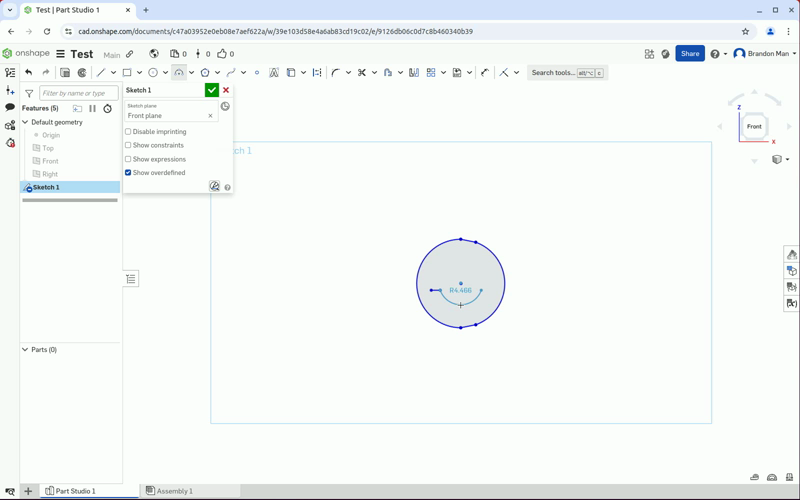
key_up(shift)
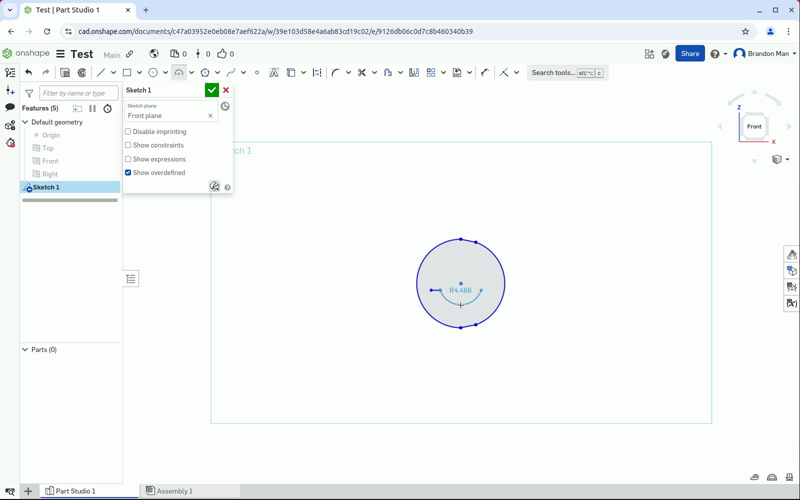
key(esc)
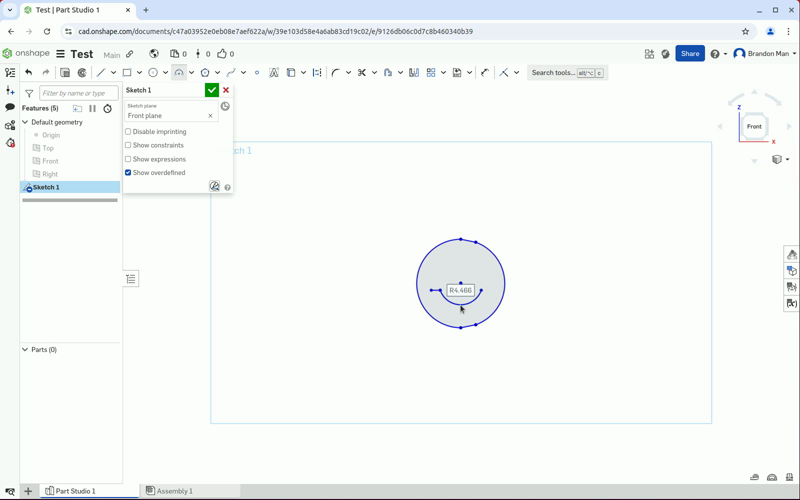
key(l)
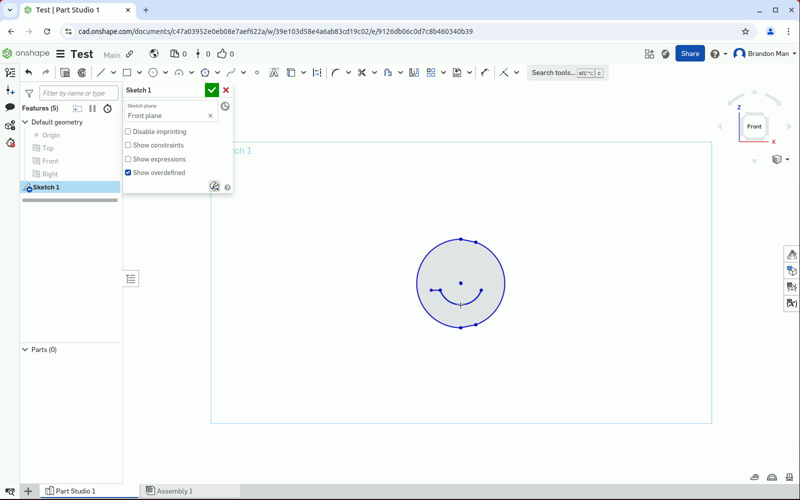
mouse_move(481, 290)
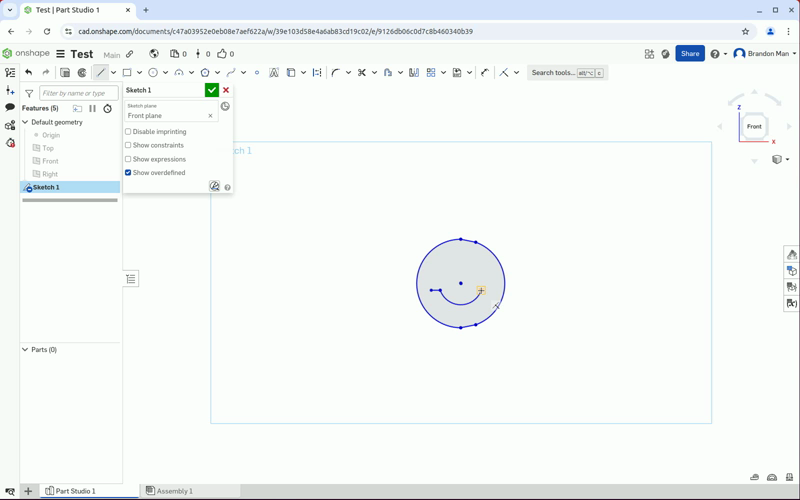
click(481, 290)
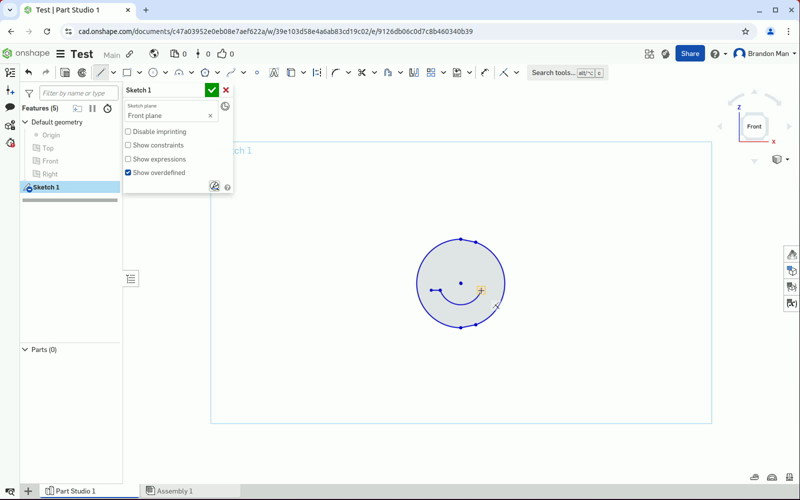
key_down(shift)
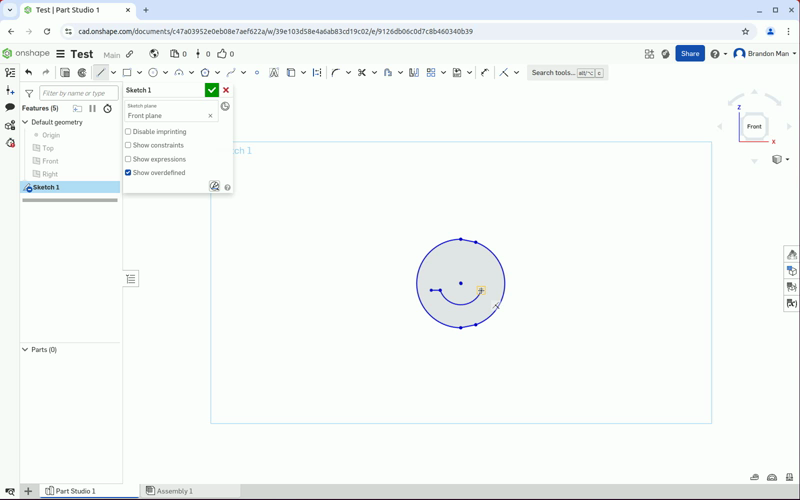
mouse_move(511, 290)
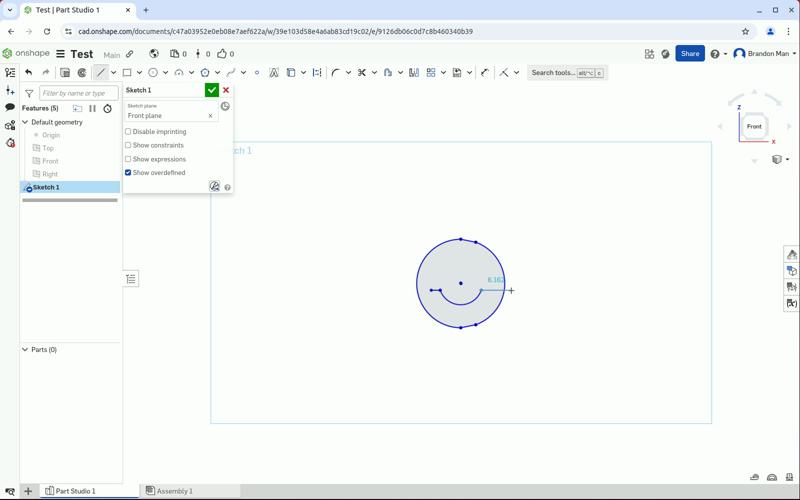
mouse_move(490, 290)
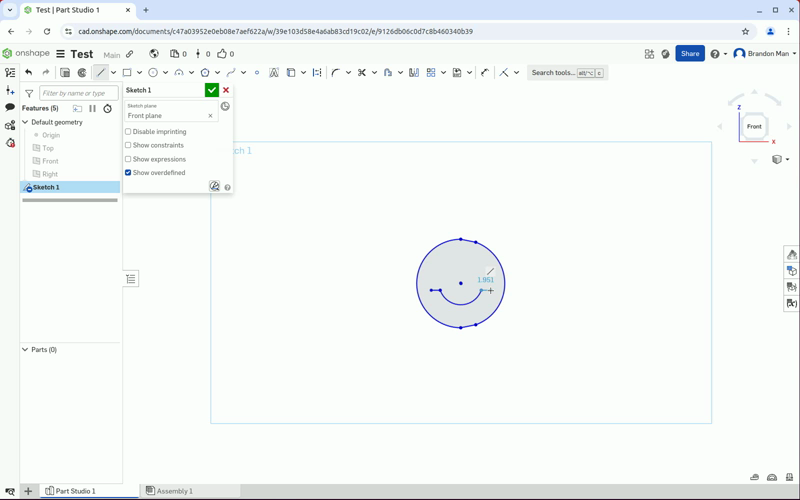
click(490, 290)
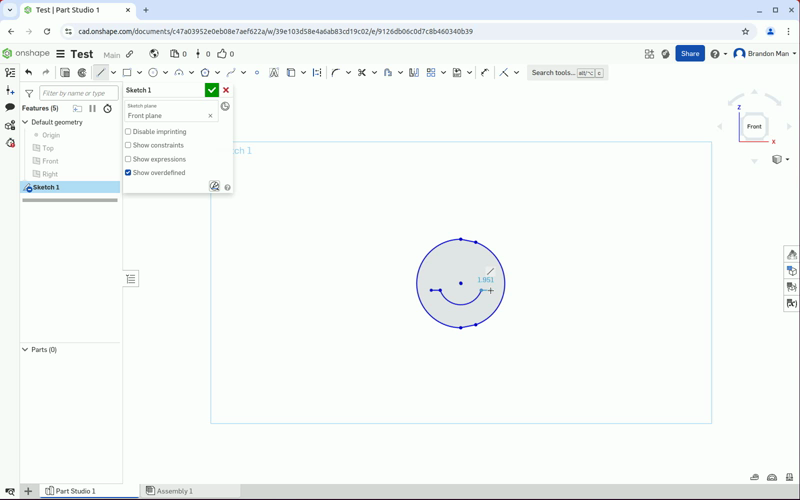
key_up(shift)
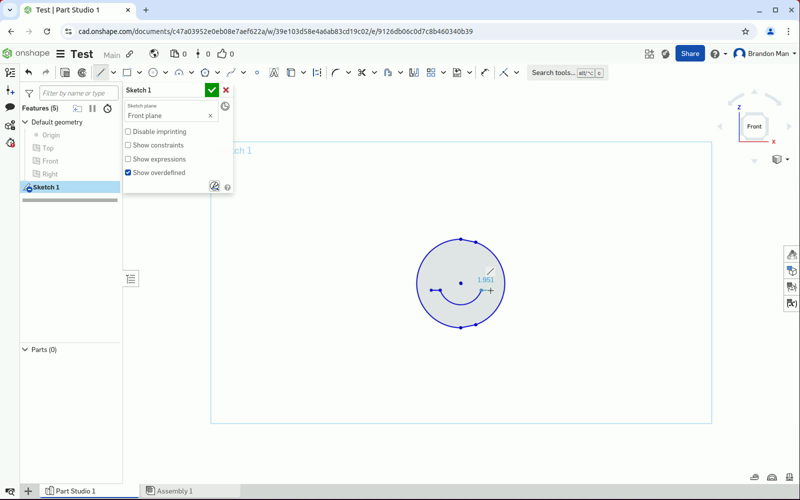
key_down(shift)
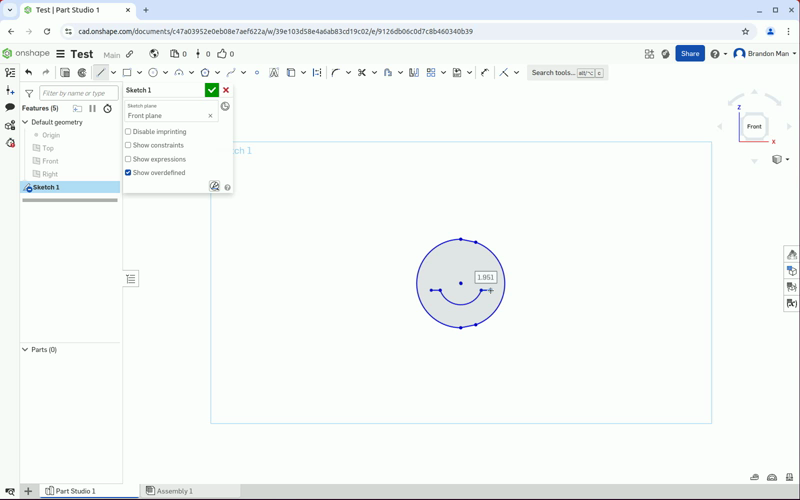
mouse_move(520, 290)
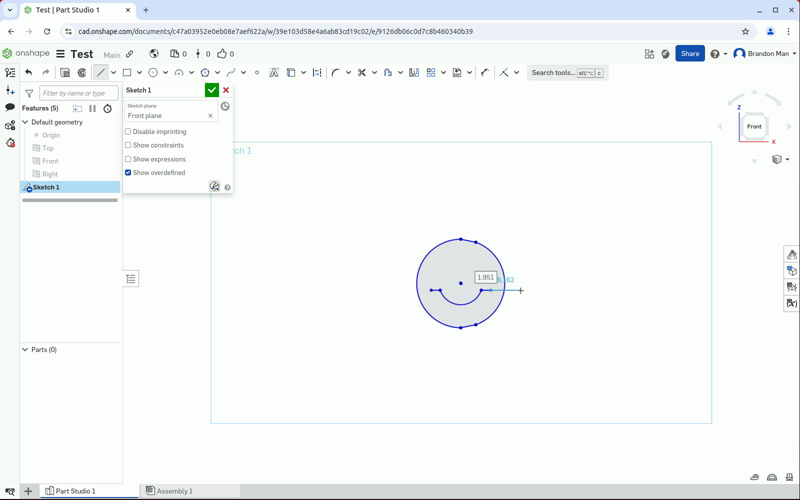
mouse_move(490, 276)
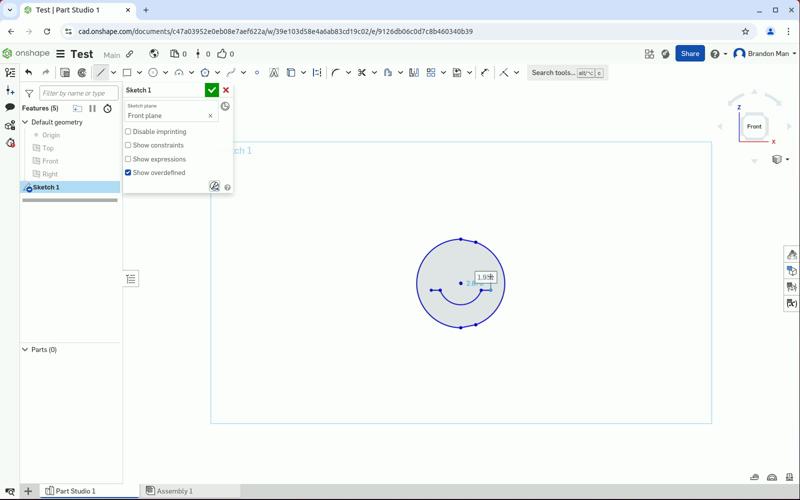
click(490, 276)
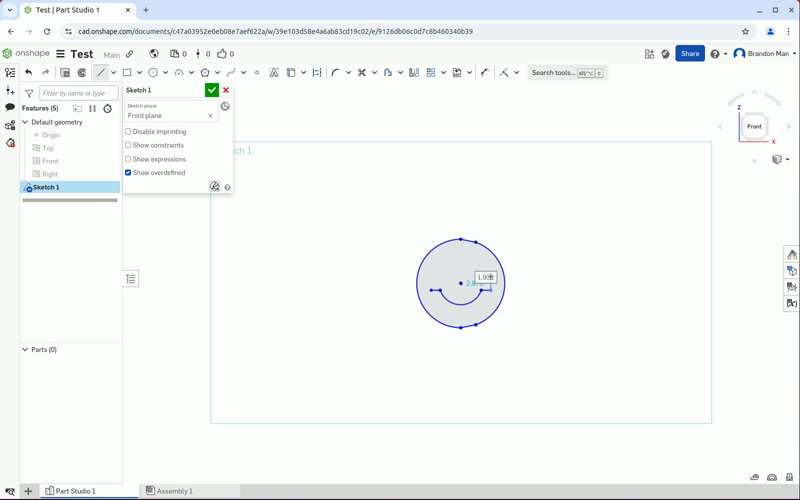
key_up(shift)
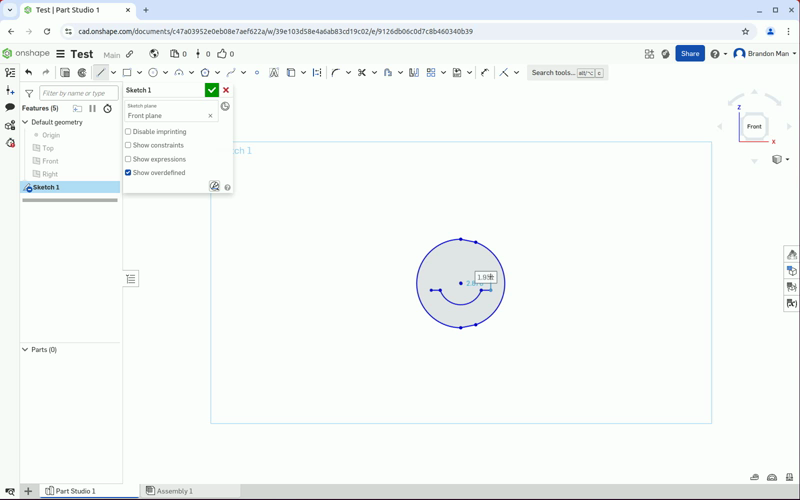
key_down(shift)
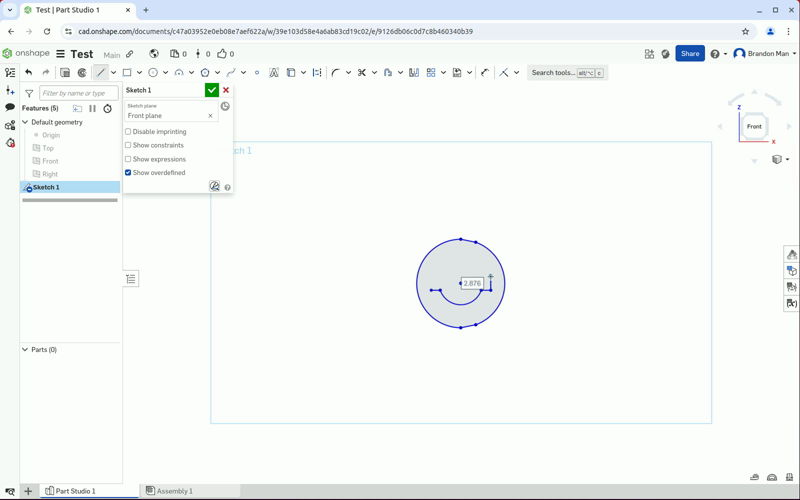
mouse_move(520, 276)
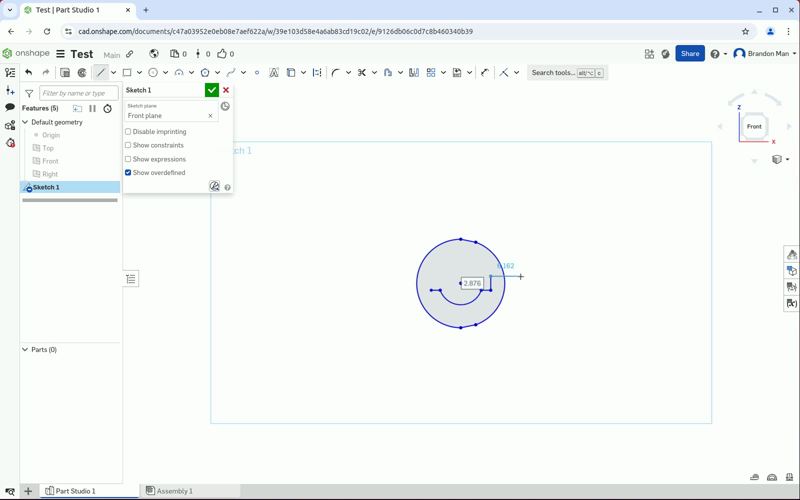
mouse_move(481, 276)
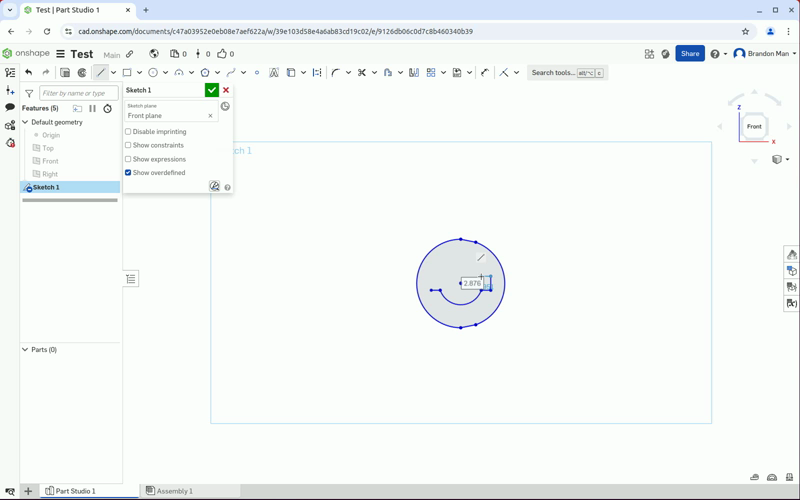
click(481, 276)
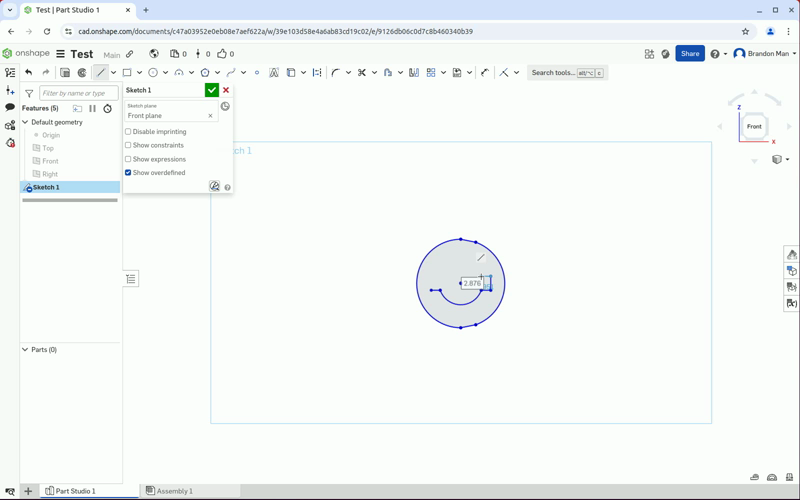
key_up(shift)
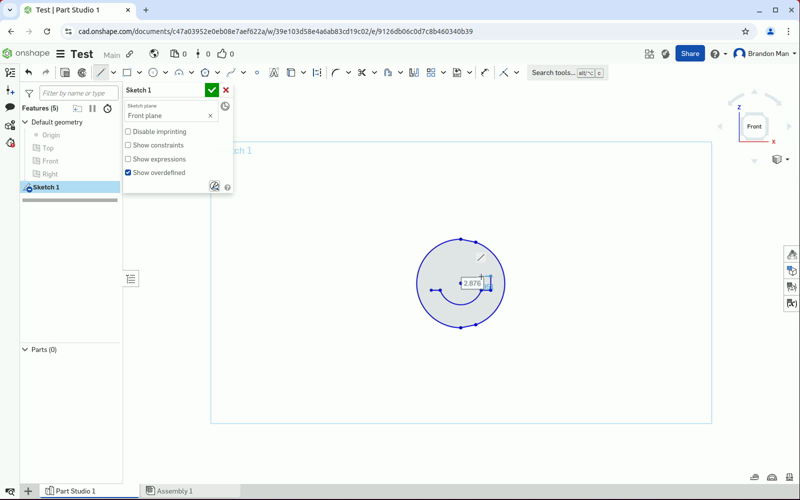
key(esc)
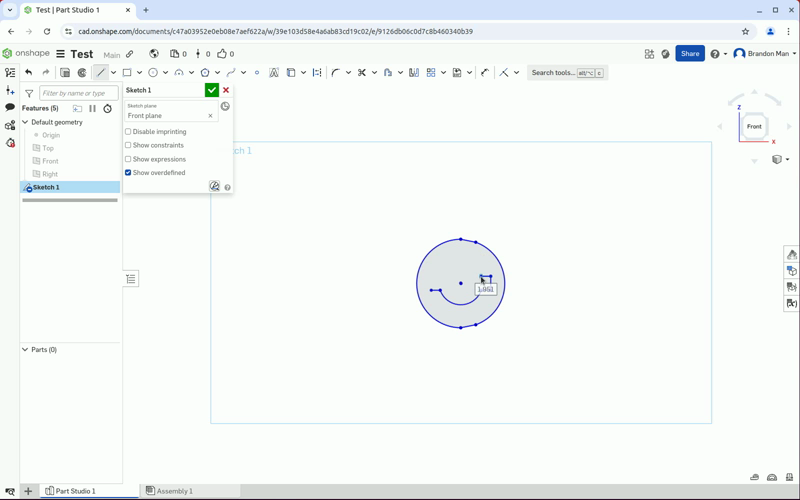
key(a)
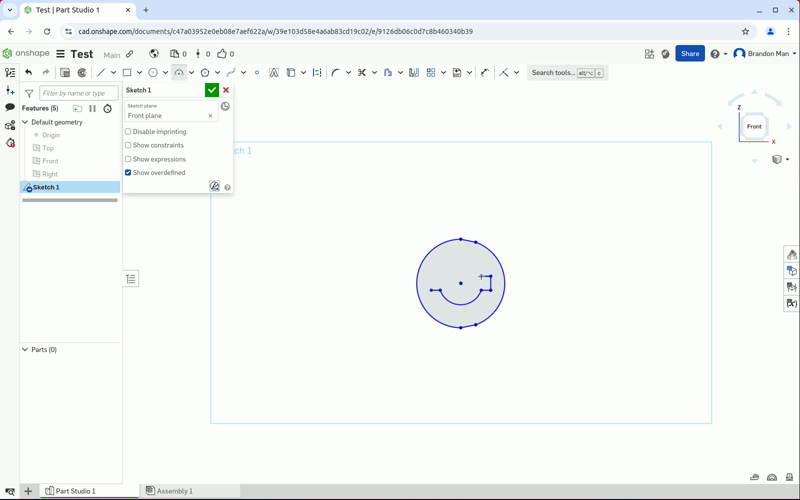
mouse_move(481, 276)
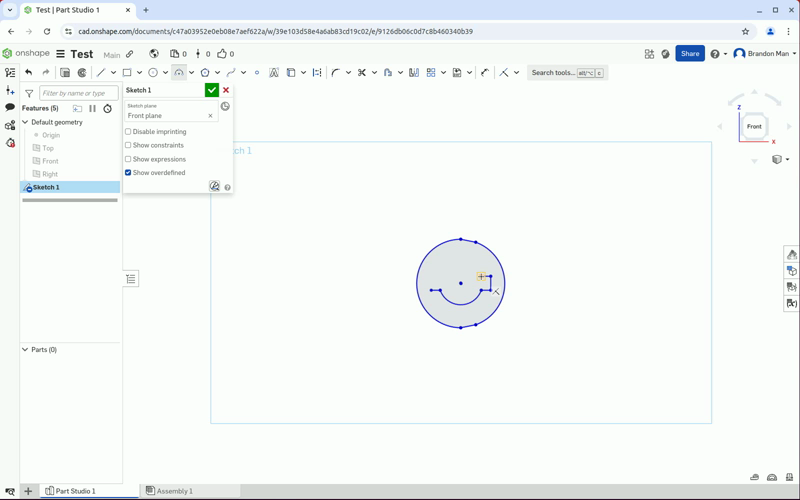
click(481, 276)
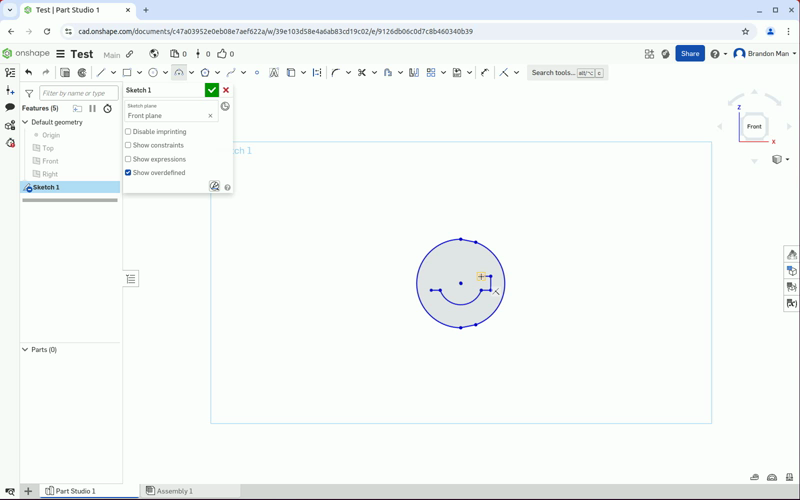
key_down(shift)
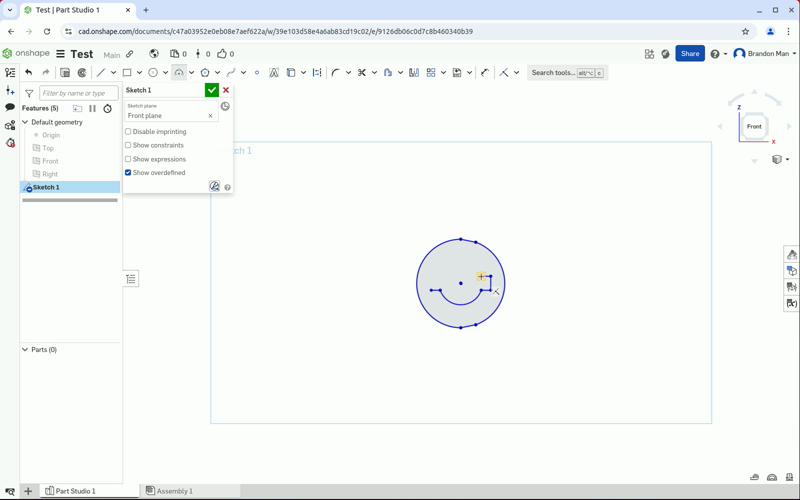
mouse_move(440, 276)
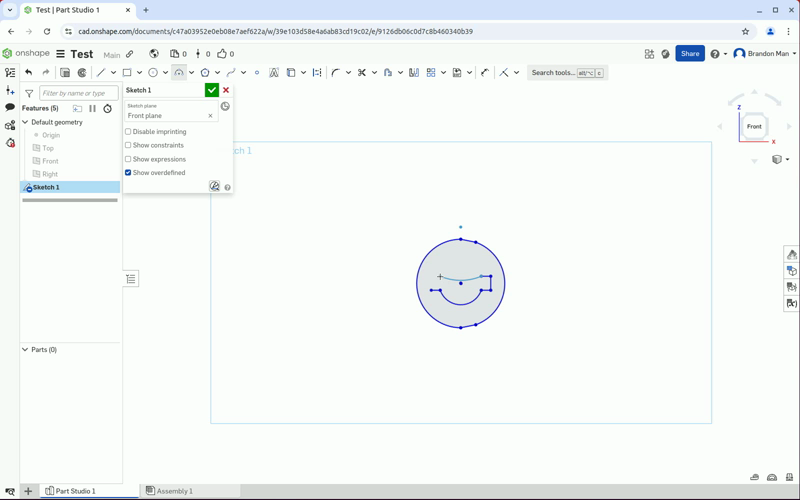
click(440, 276)
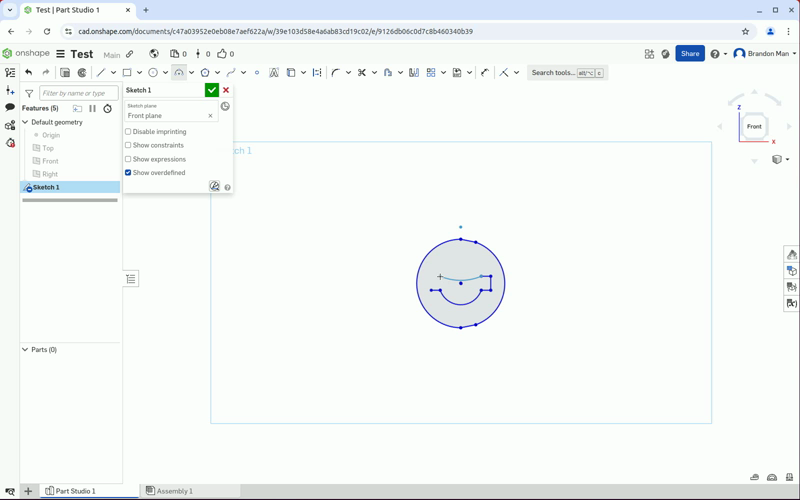
mouse_move(460, 262)
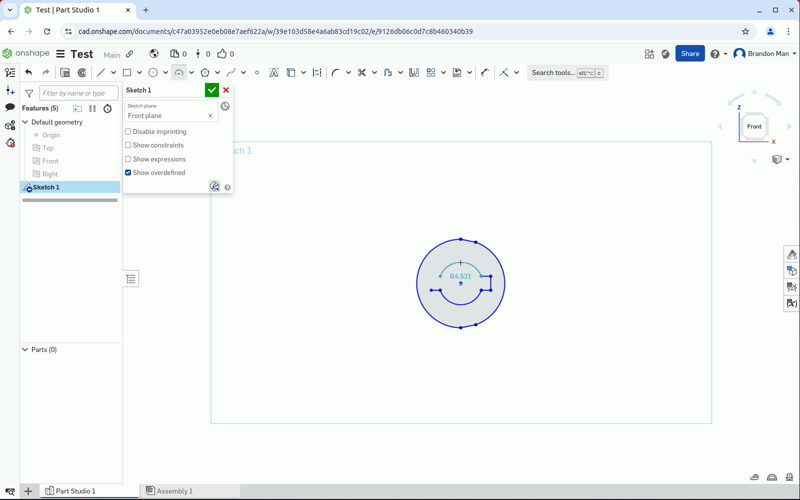
click(460, 262)
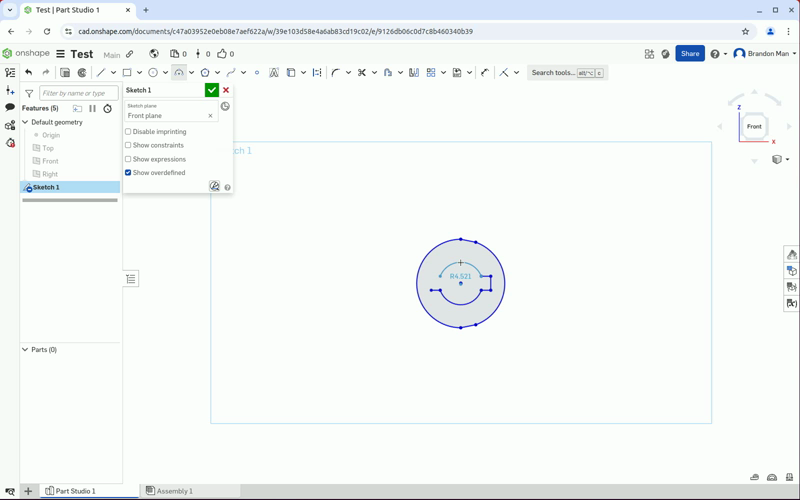
key_up(shift)
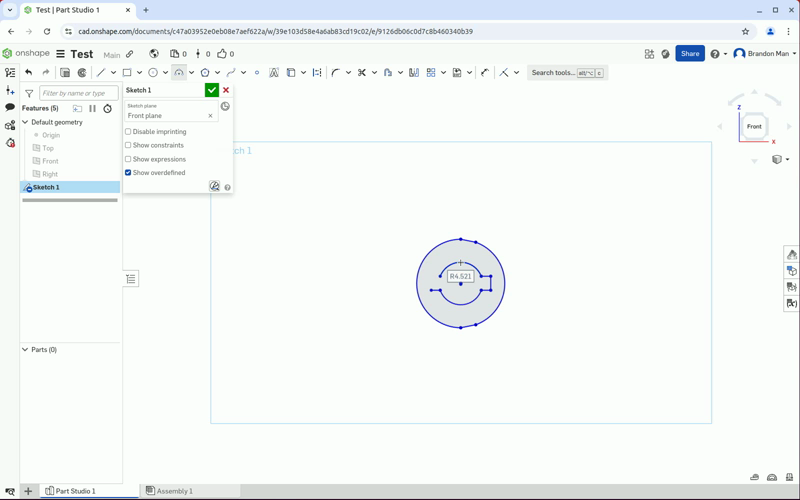
key(esc)
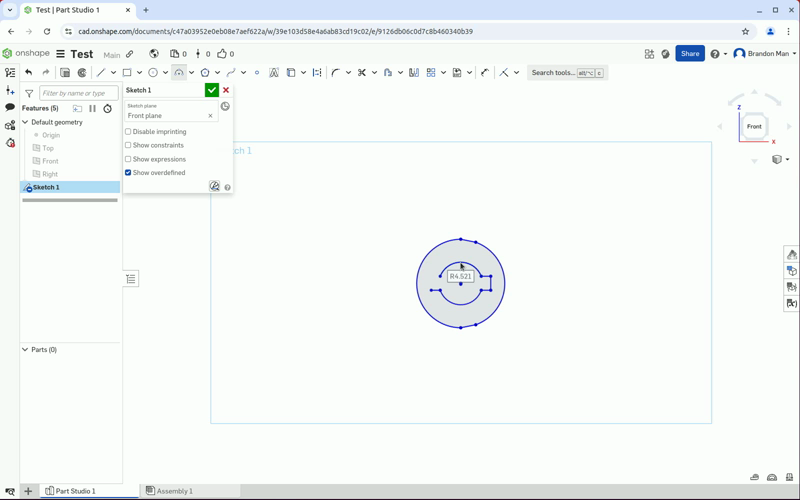
key(l)
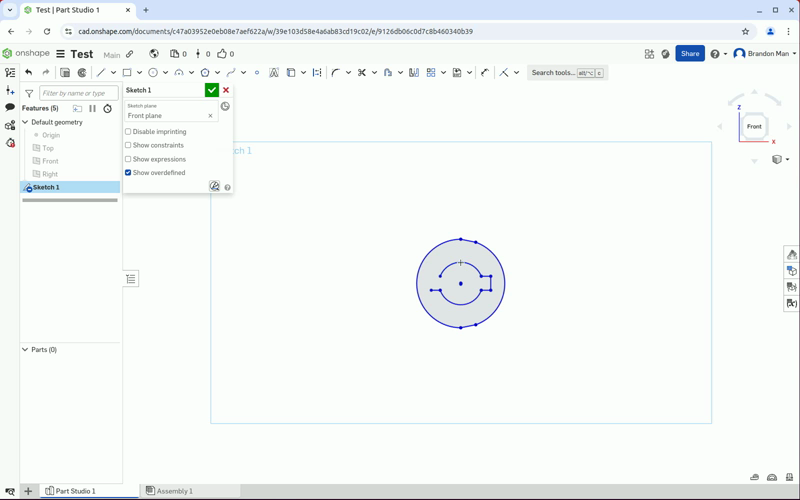
mouse_move(440, 276)
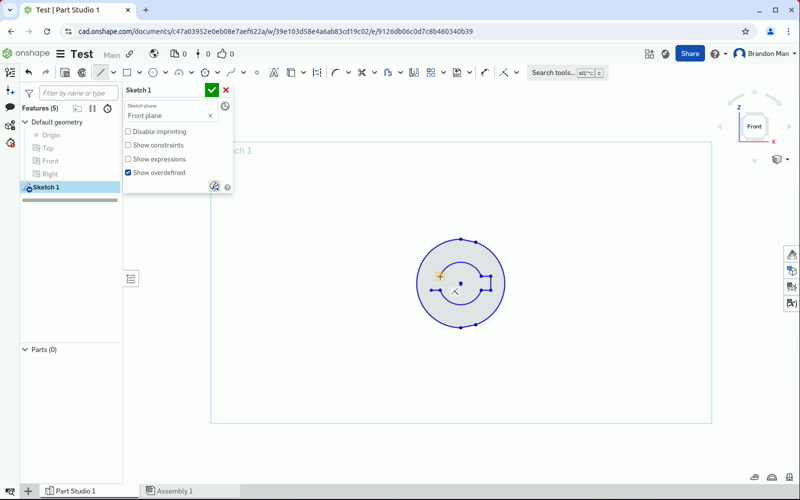
click(440, 276)
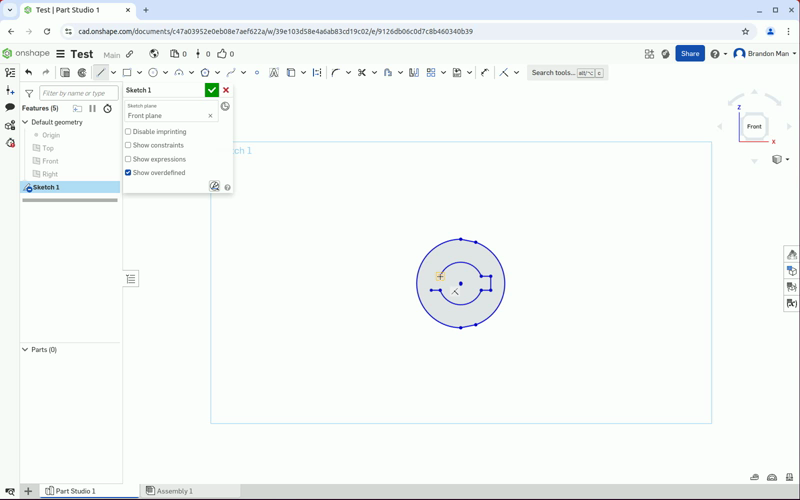
key_down(shift)
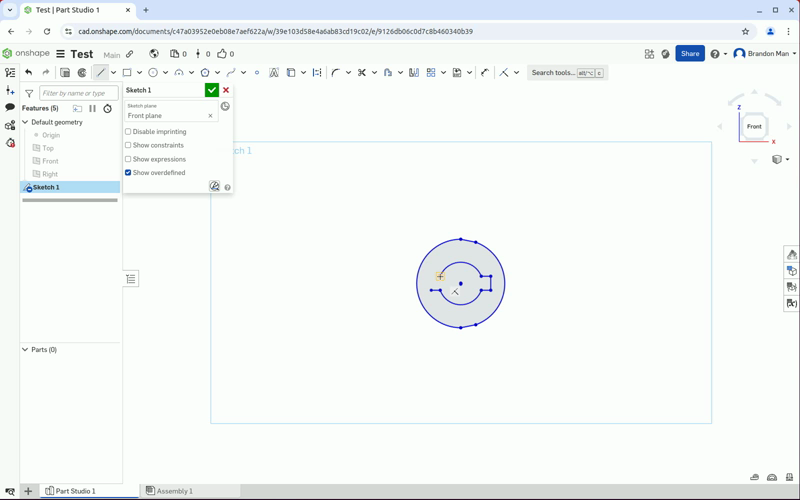
mouse_move(470, 276)
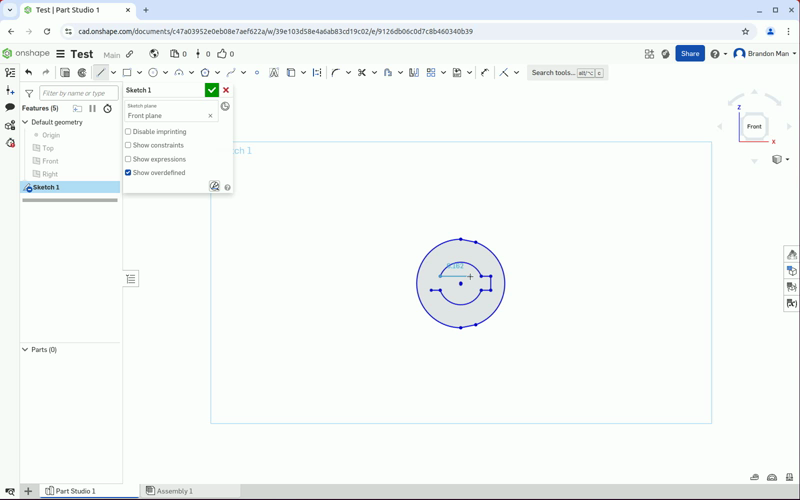
mouse_move(431, 276)
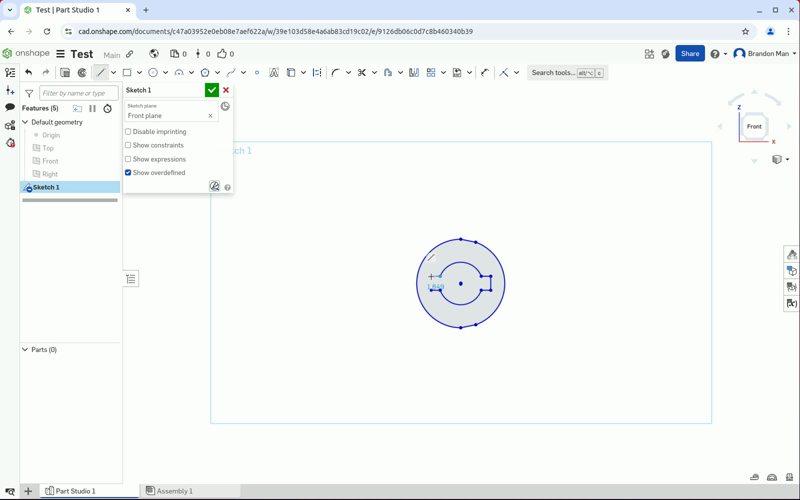
click(431, 276)
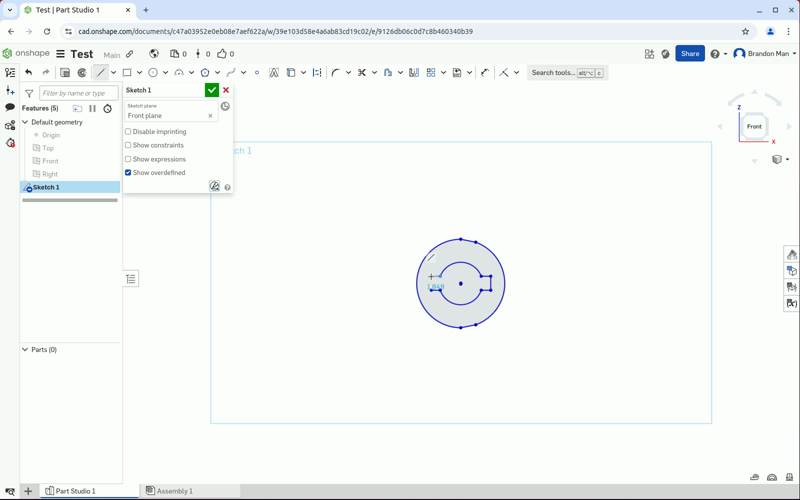
key_up(shift)
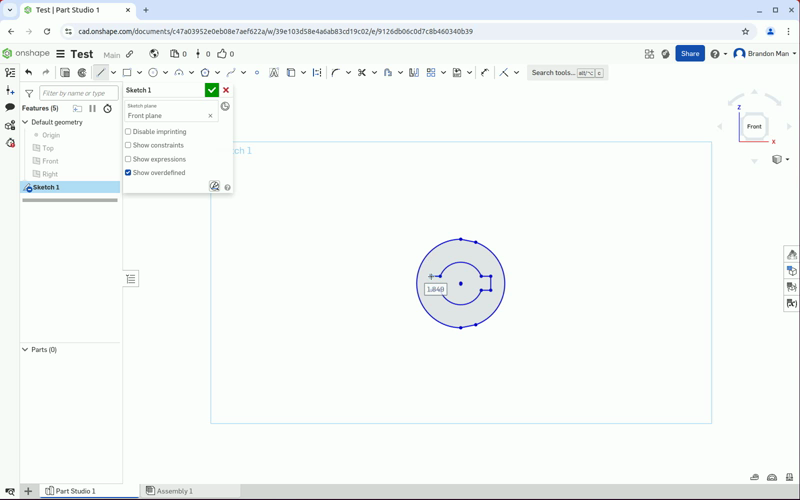
mouse_move(461, 276)
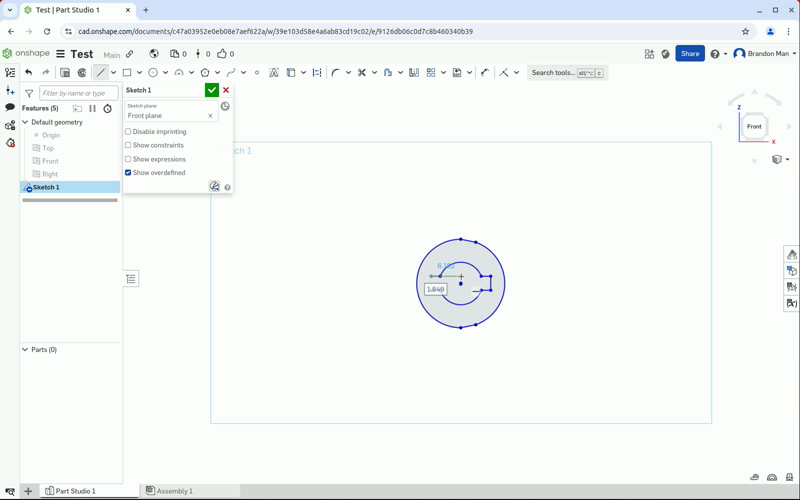
key_down(shift)
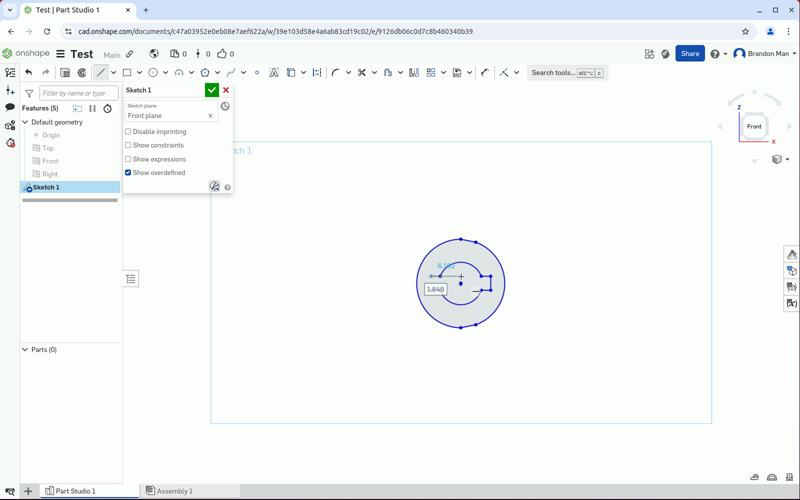
mouse_move(431, 290)
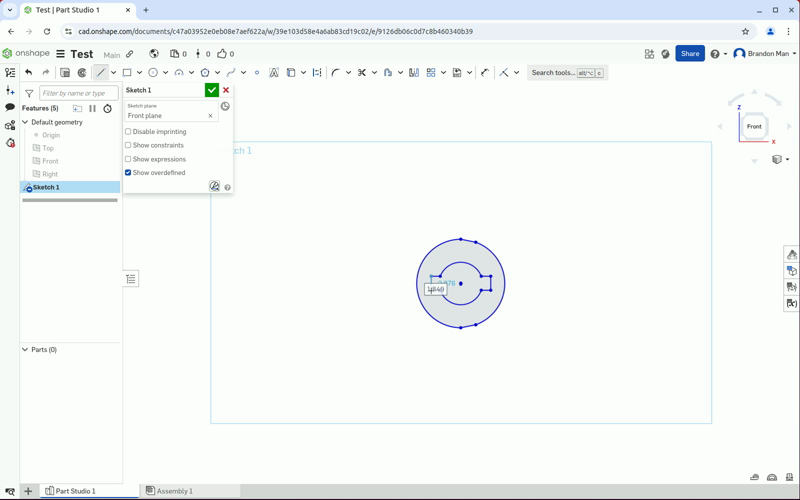
key_up(shift)
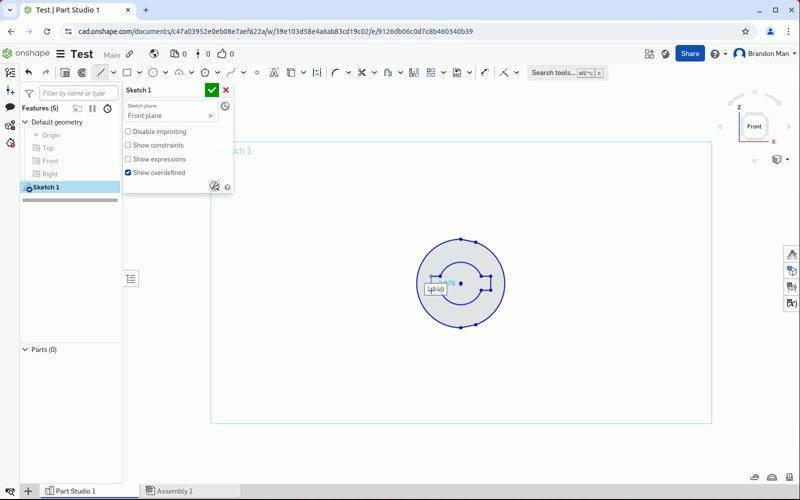
click(431, 290)
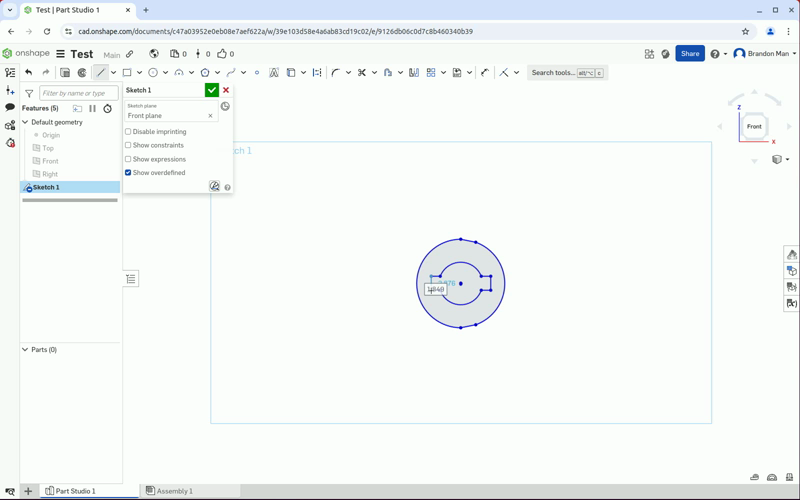
key(esc)
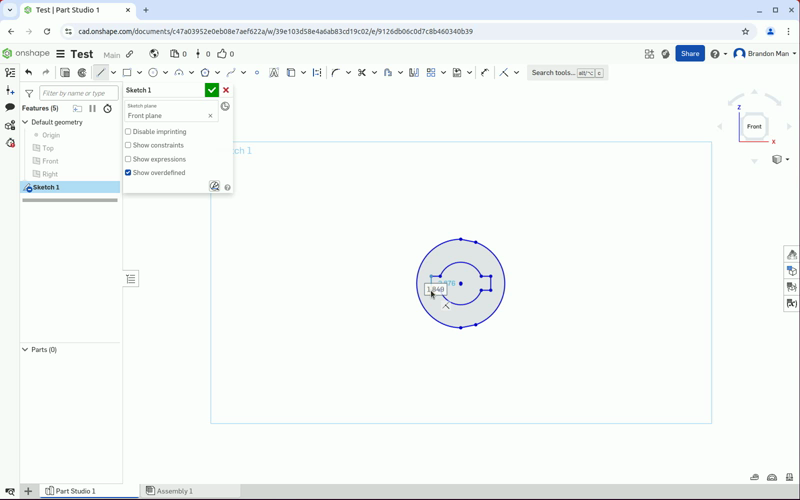
mouse_move(494, 277)
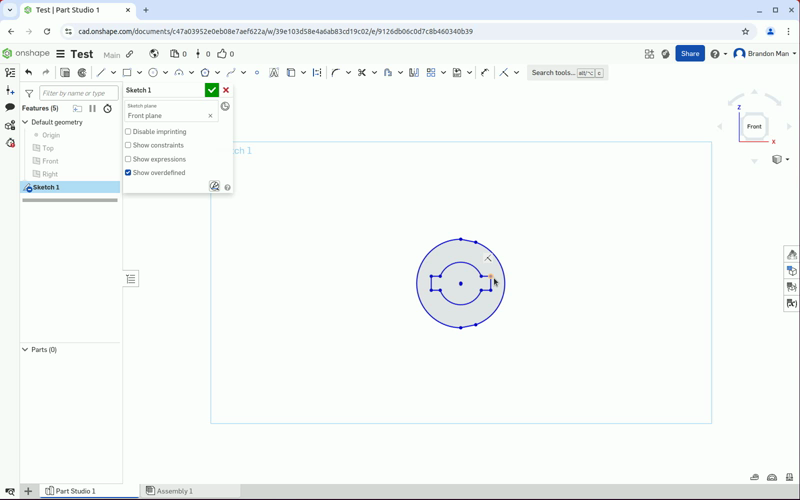
click(494, 277)
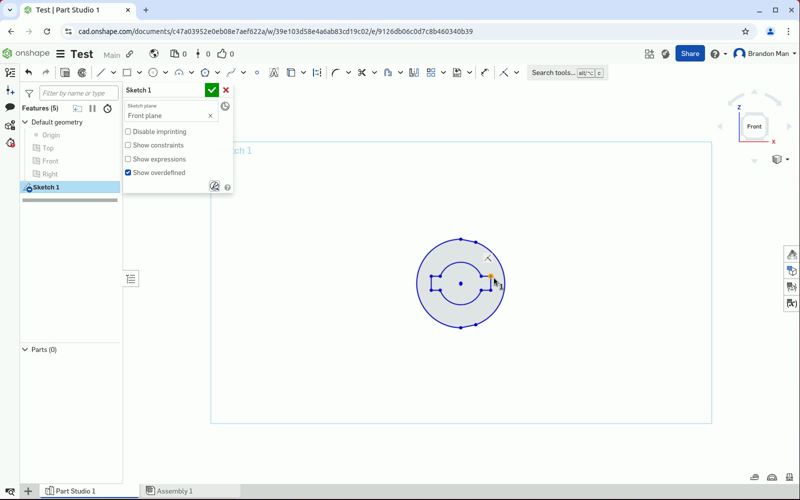
mouse_move(73, 352)
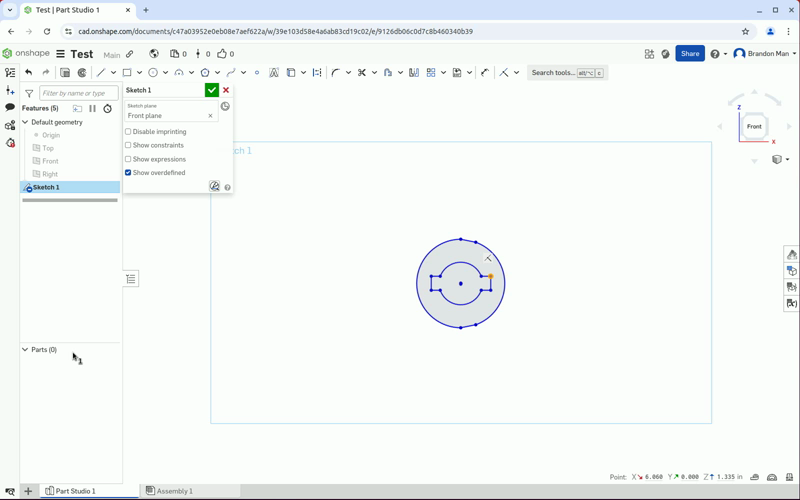
key(shift+y)
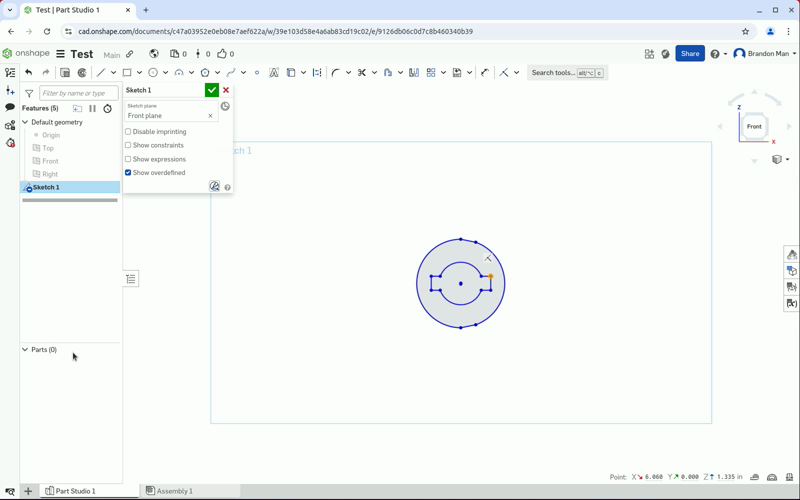
key(shift+e)
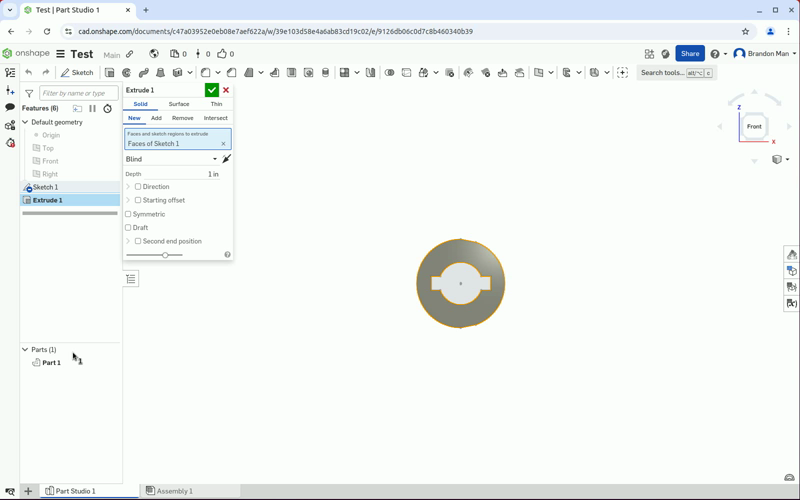
mouse_move(143, 106)
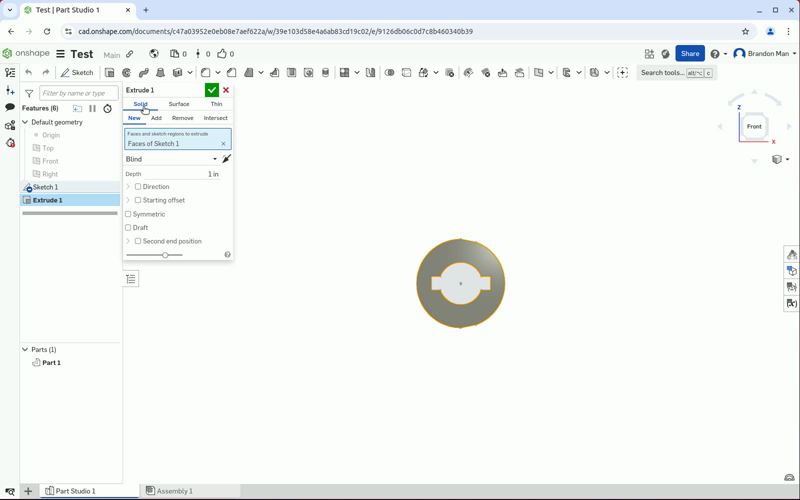
click(143, 106)
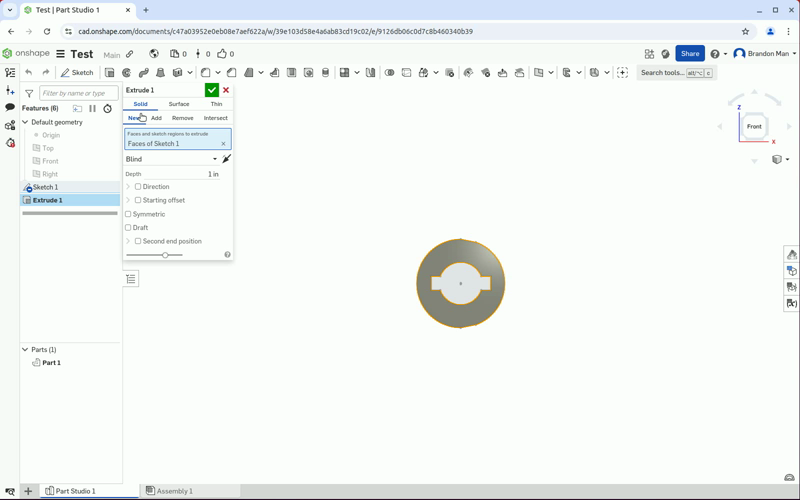
mouse_move(137, 120)
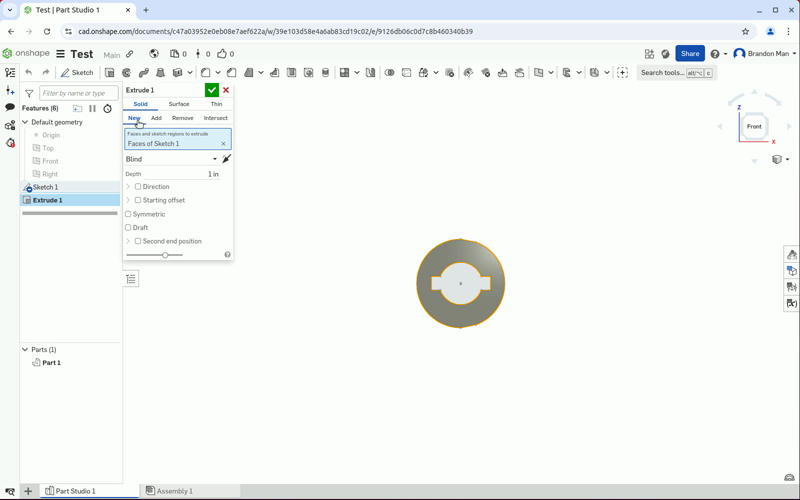
click(137, 120)
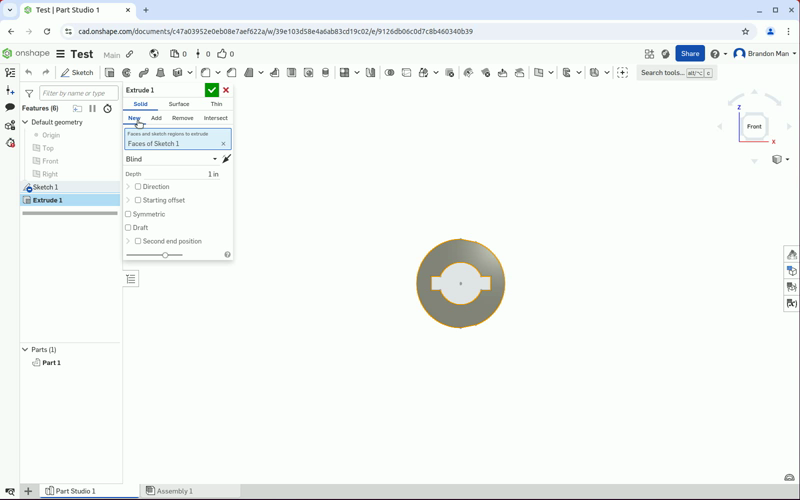
key(tab, 4)
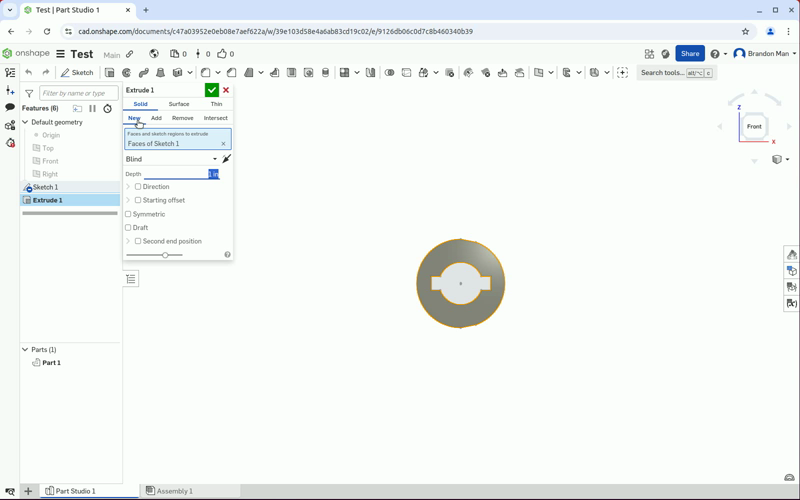
text(7.943)
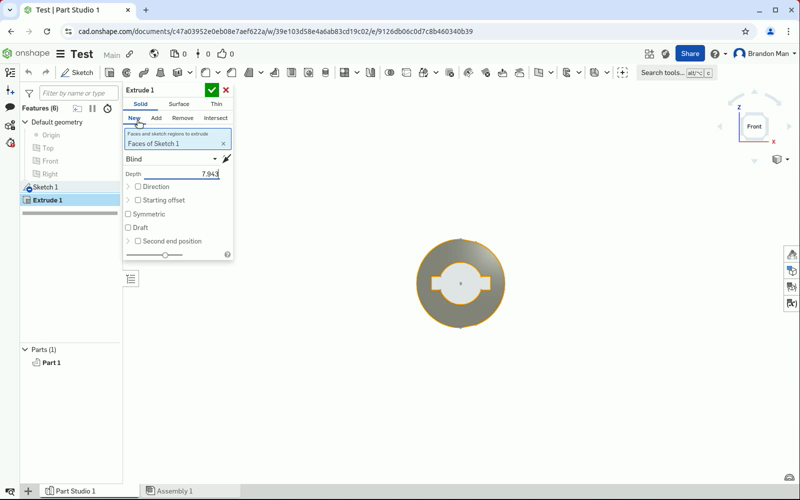
key(enter)
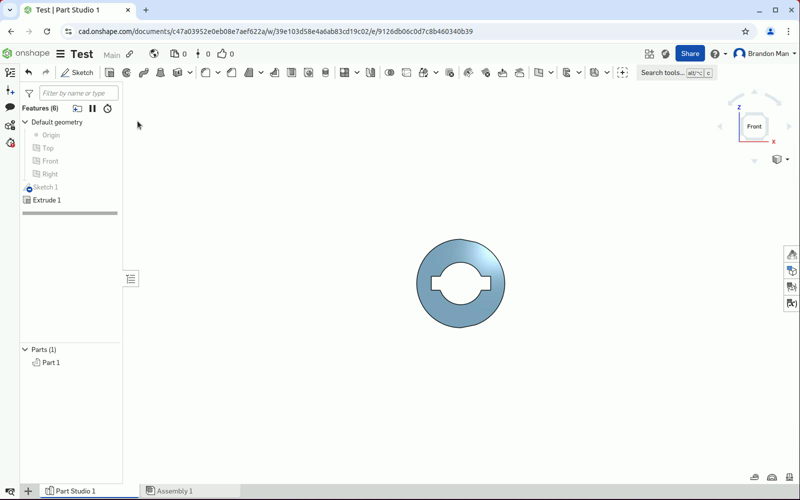
key(shift+h)
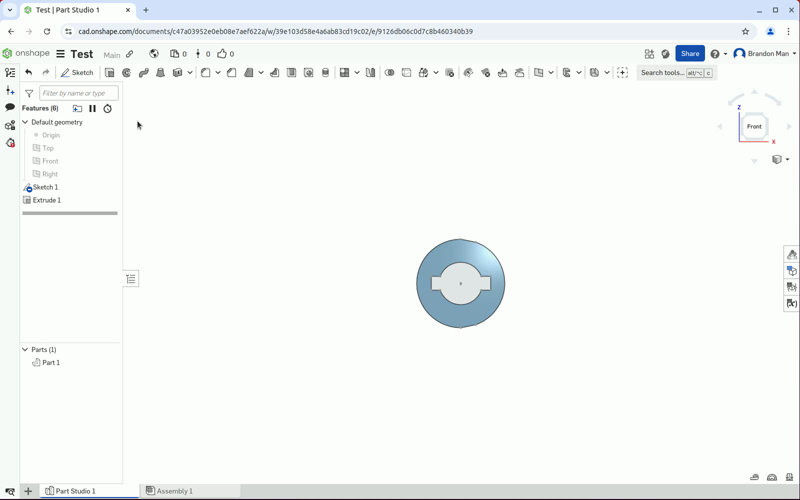
key(shift+h)
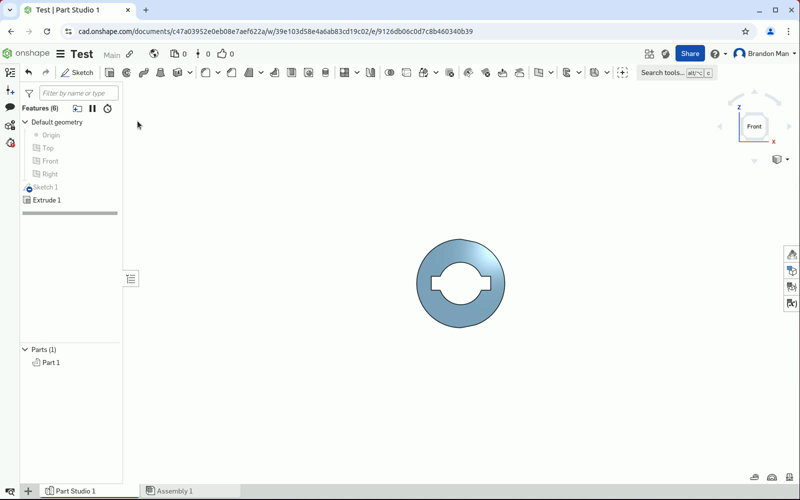
mouse_move(73, 189)
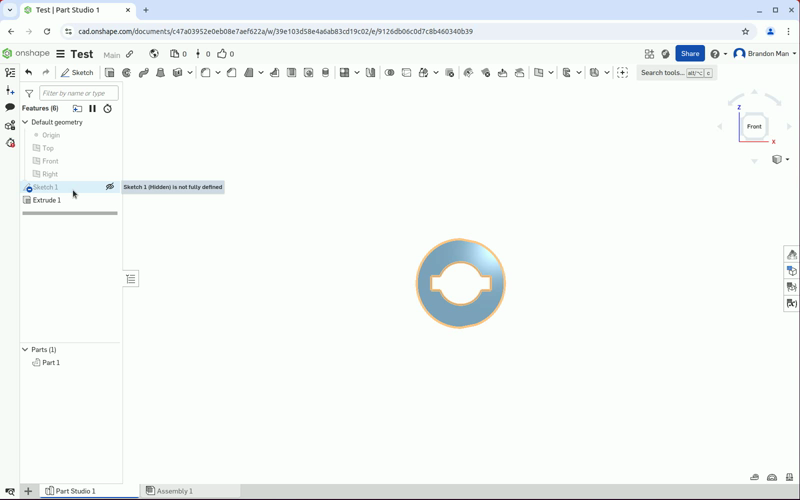
click(73, 189)
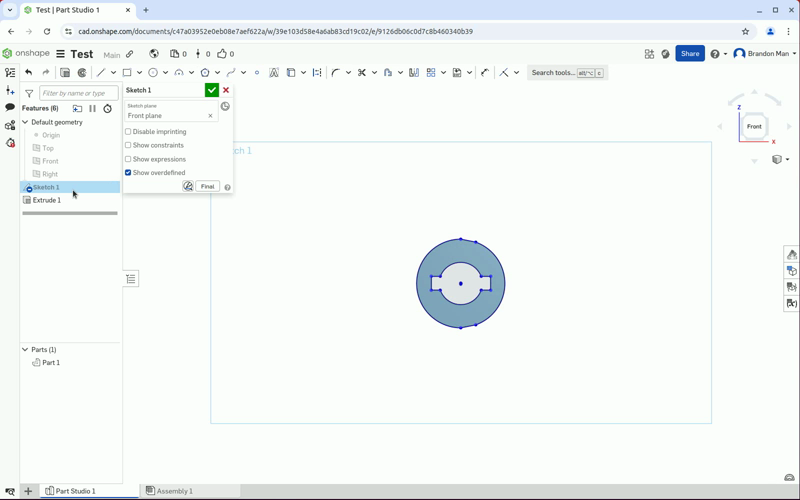
mouse_move(229, 92)
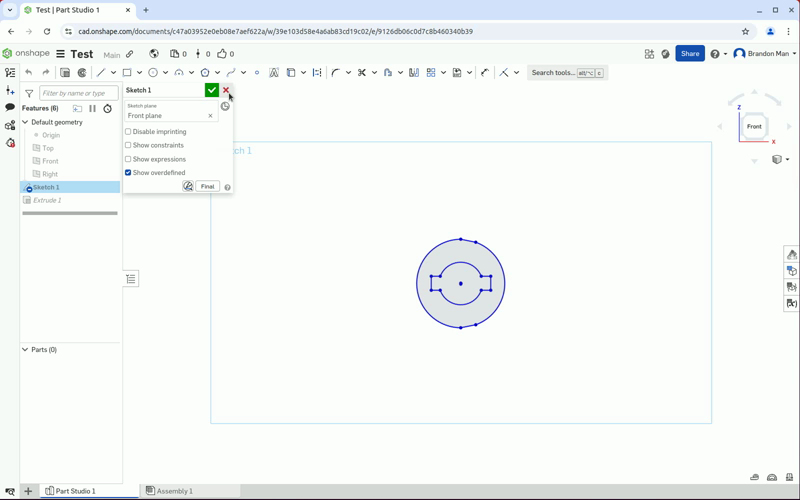
click(229, 92)
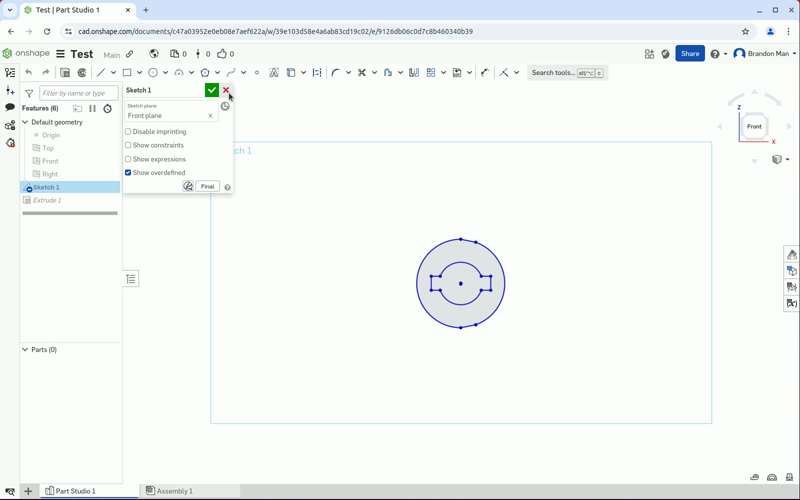
key(shift+s)
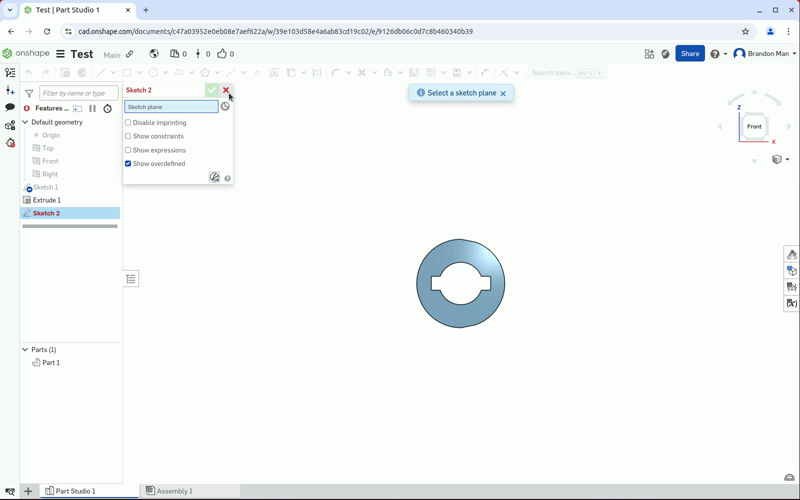
mouse_move(73, 163)
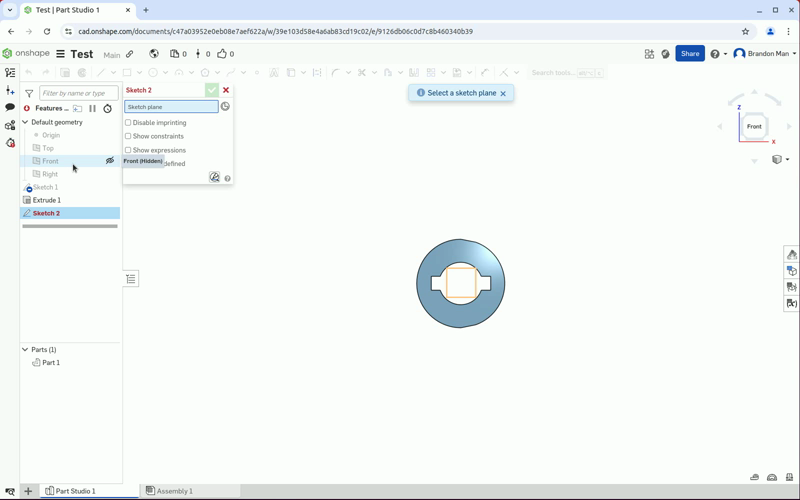
click(73, 163)
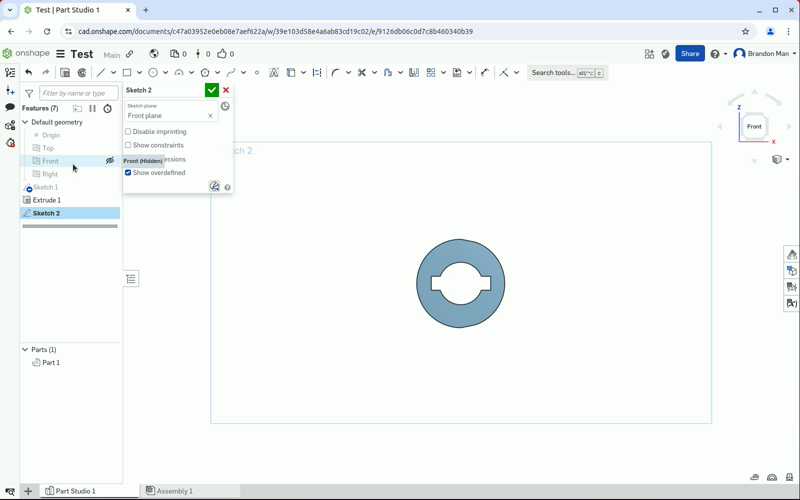
mouse_move(73, 352)
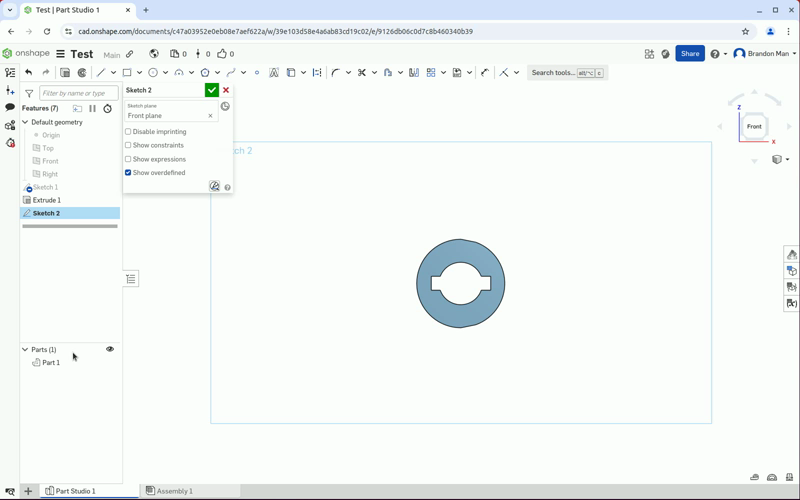
key(y)
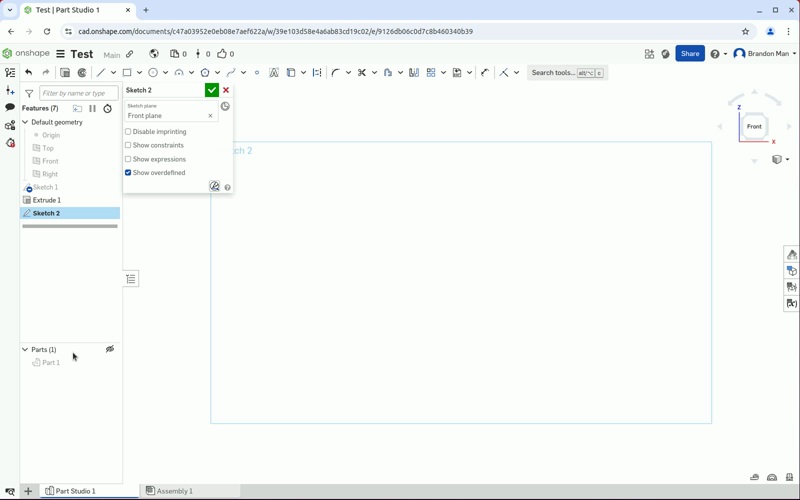
key(l)
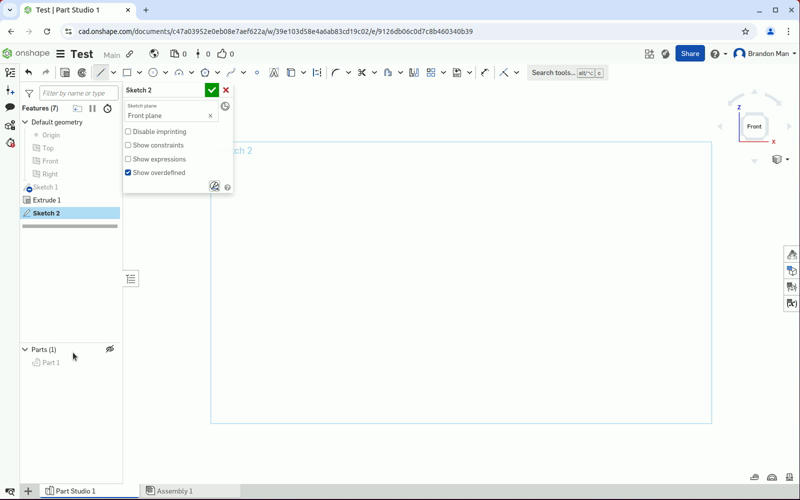
key_down(shift)
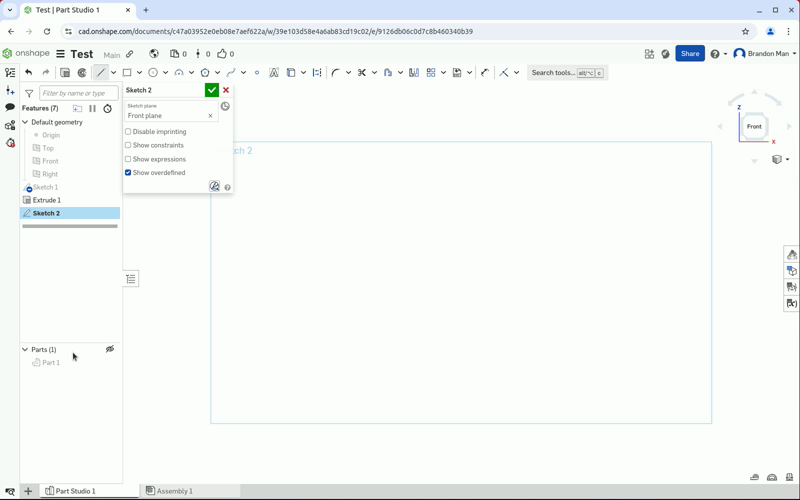
mouse_move(431, 290)
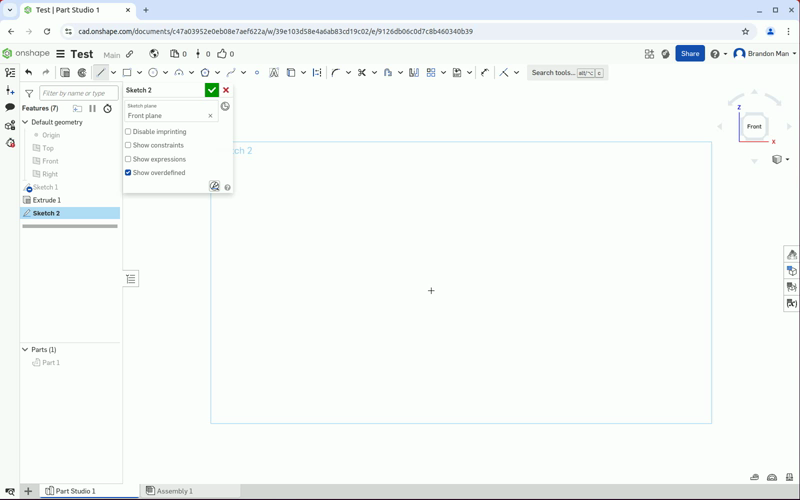
click(431, 290)
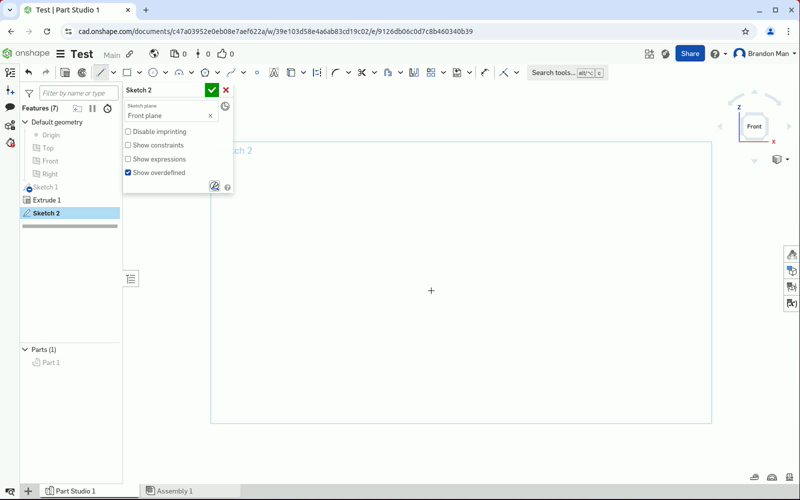
key_up(shift)
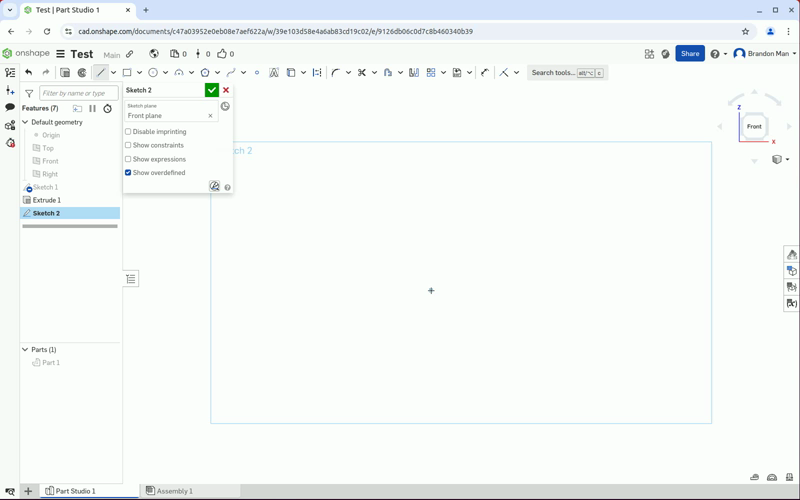
key_down(shift)
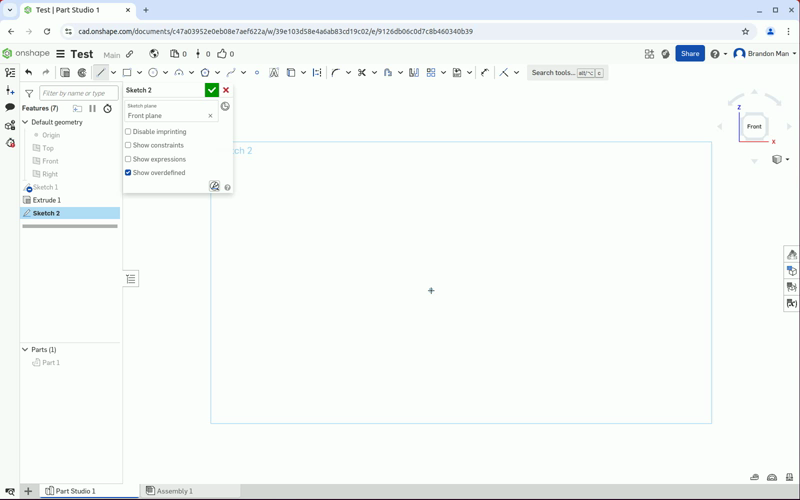
mouse_move(461, 290)
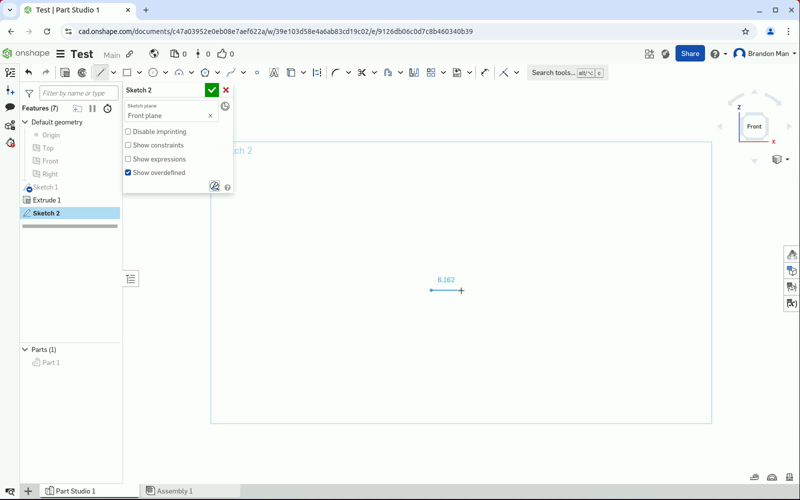
mouse_move(440, 290)
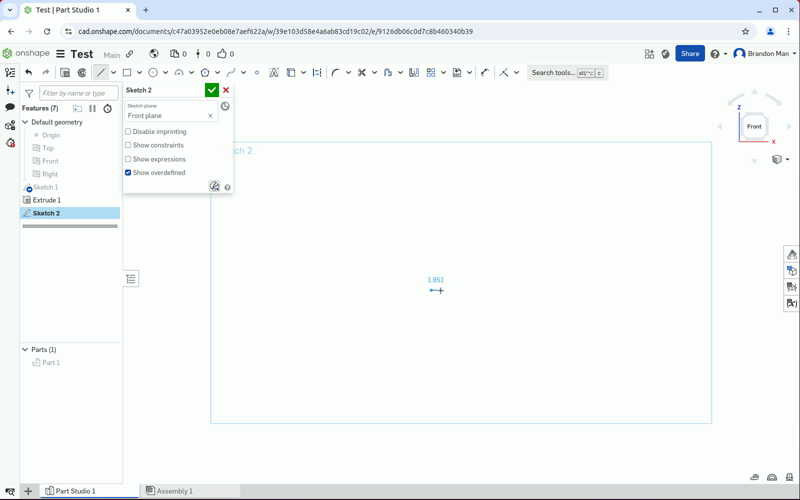
click(440, 290)
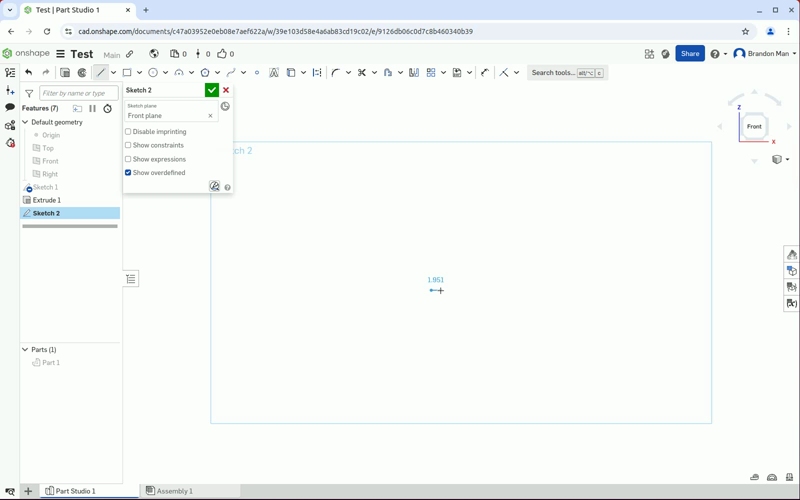
key_up(shift)
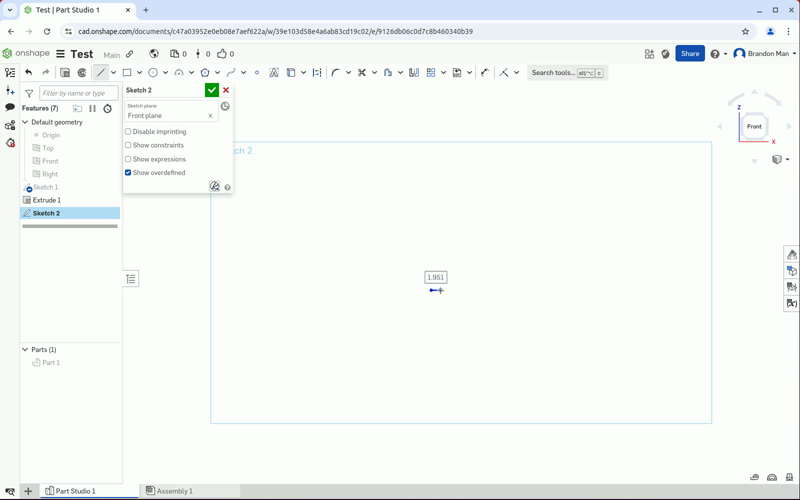
key(esc)
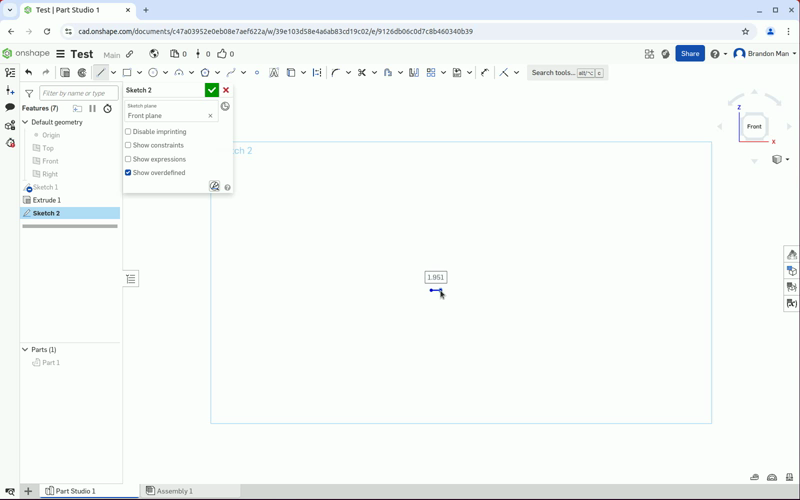
key(a)
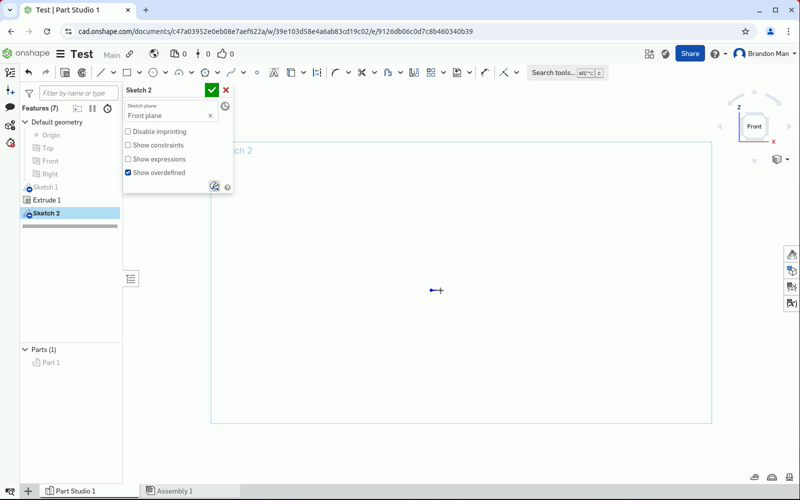
mouse_move(440, 290)
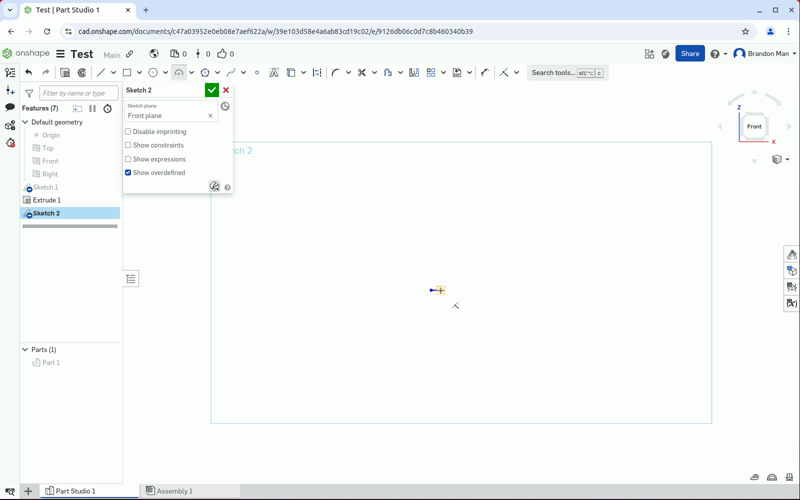
click(440, 290)
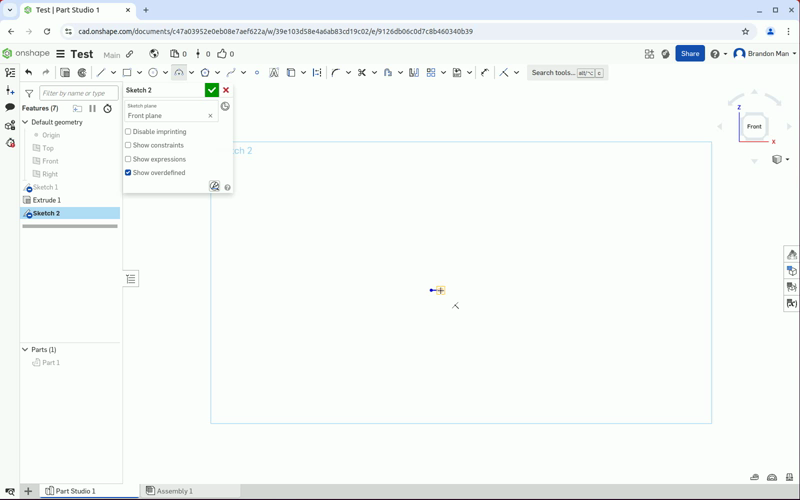
key_down(shift)
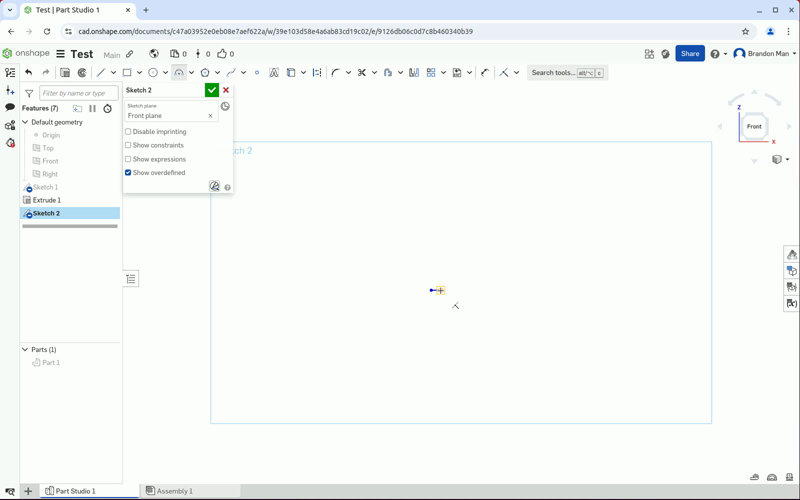
mouse_move(440, 273)
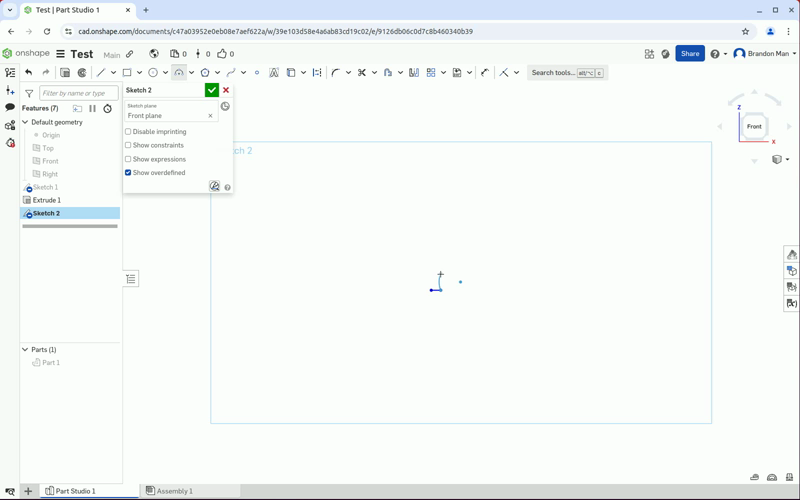
click(440, 273)
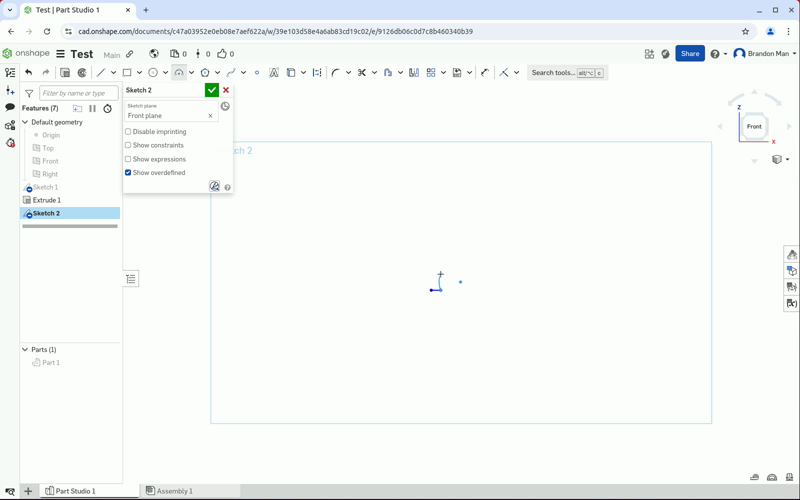
mouse_move(439, 281)
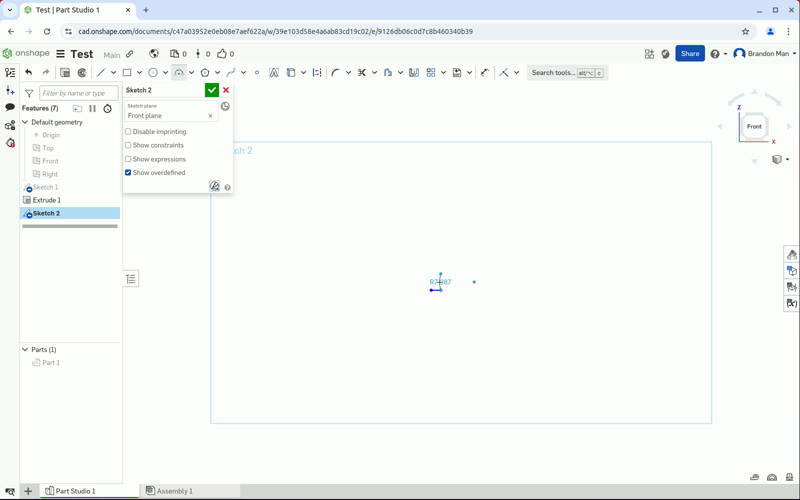
click(439, 281)
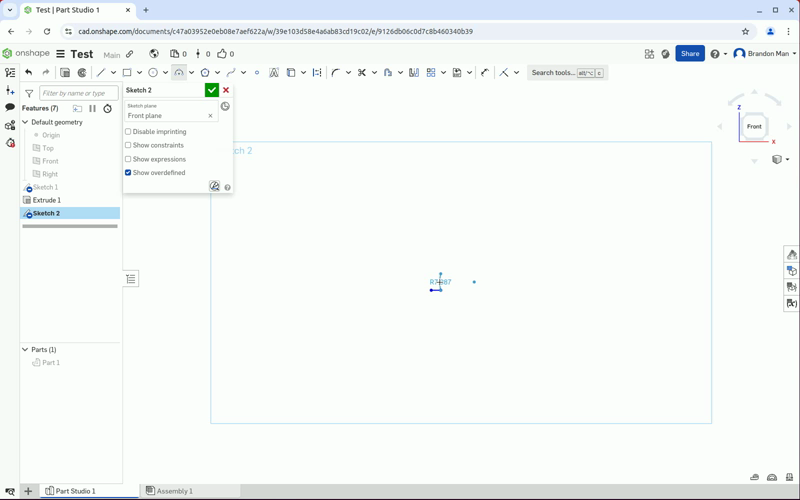
key_up(shift)
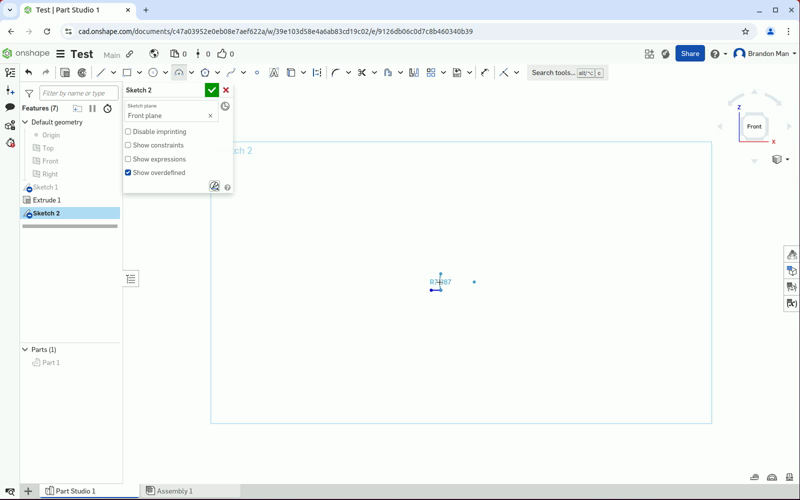
key(esc)
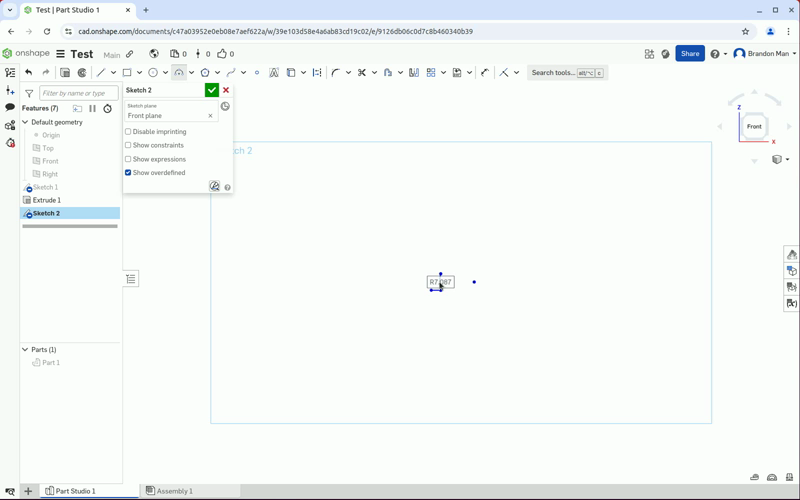
key(l)
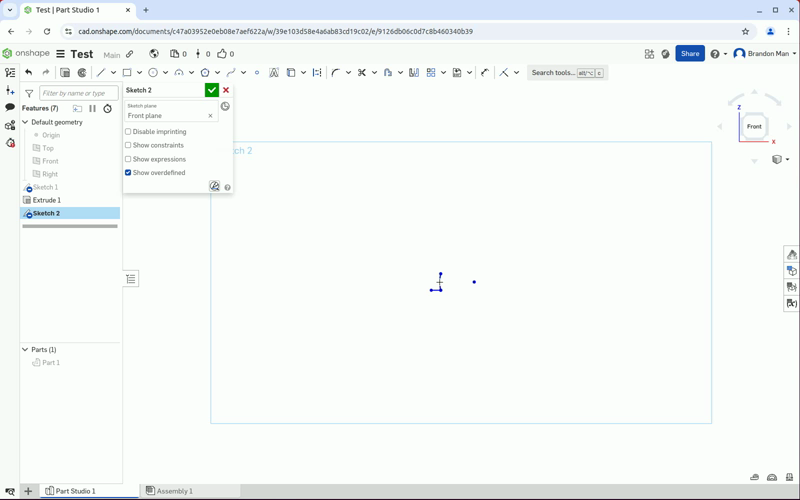
mouse_move(440, 273)
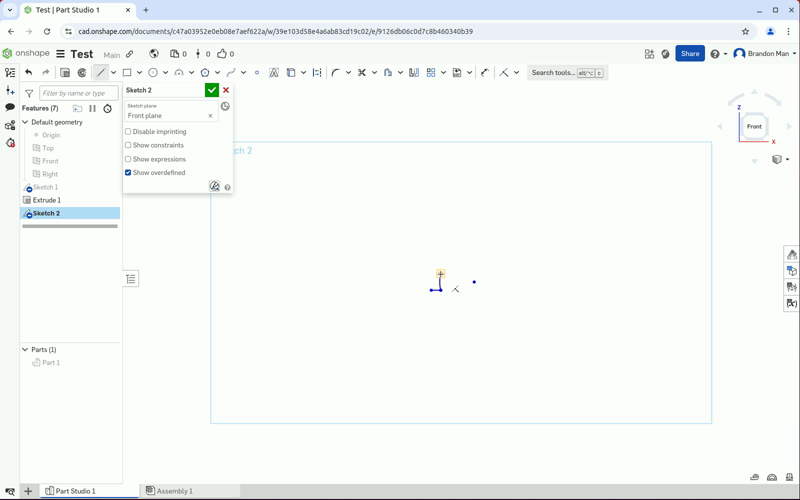
click(440, 273)
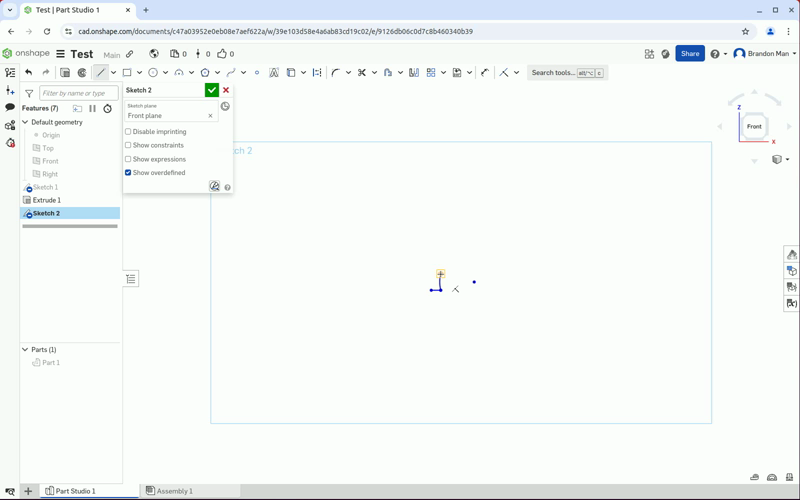
key_down(shift)
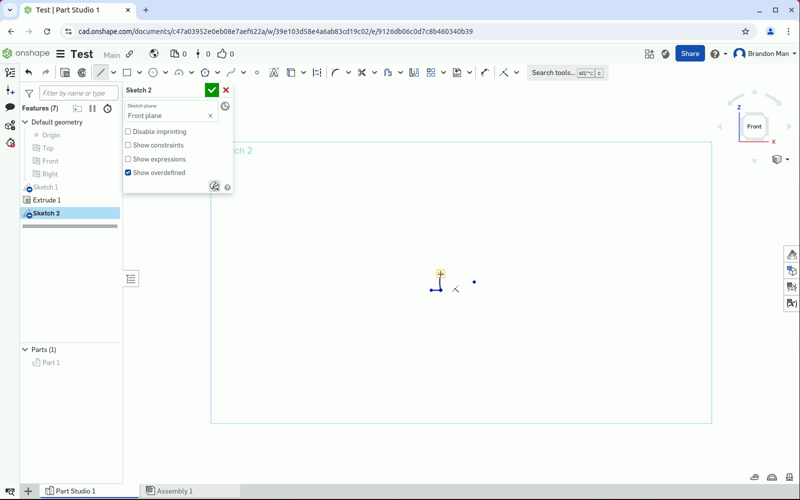
mouse_move(470, 273)
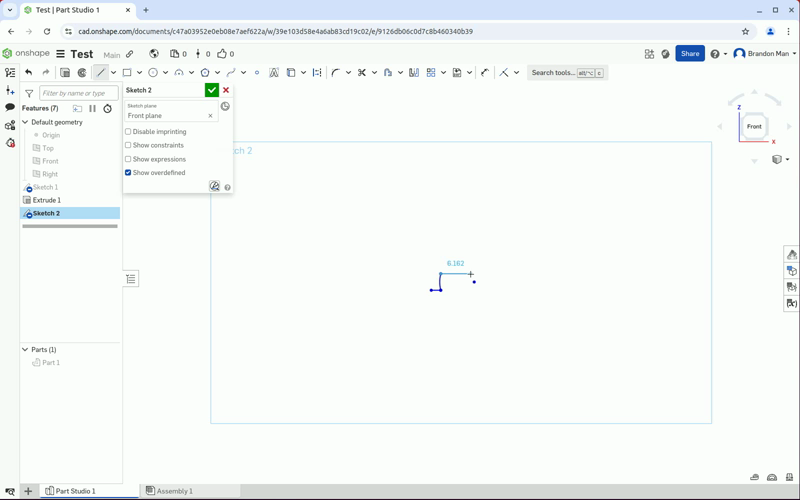
mouse_move(431, 273)
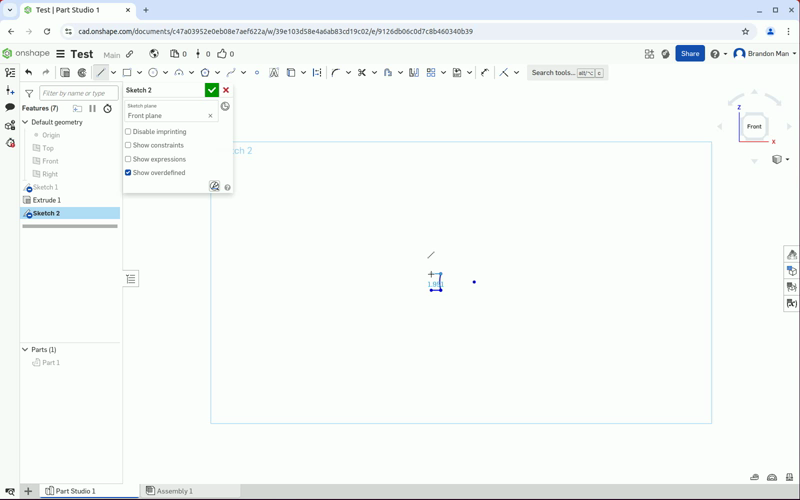
click(431, 273)
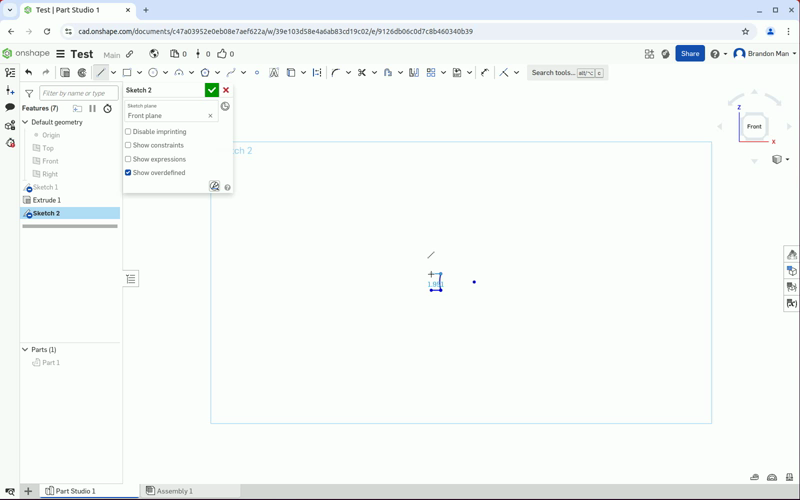
key_up(shift)
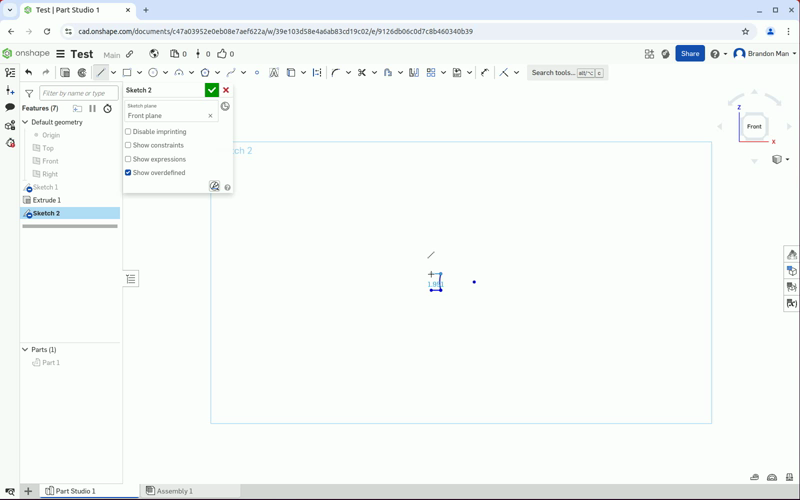
mouse_move(461, 273)
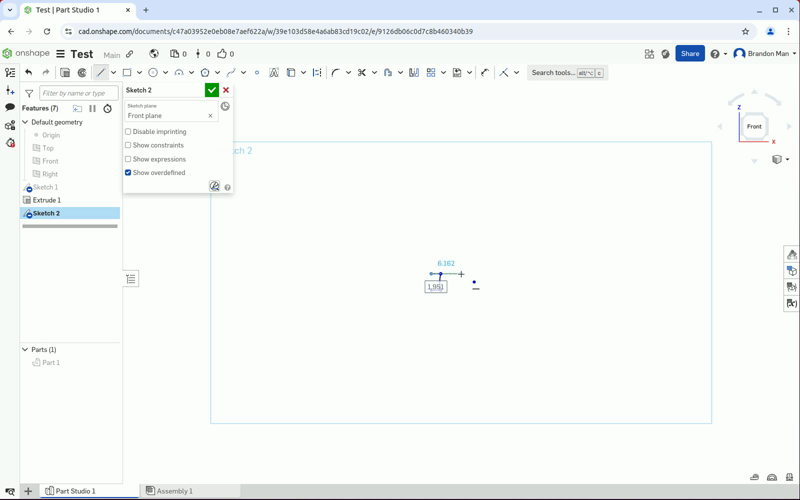
key_down(shift)
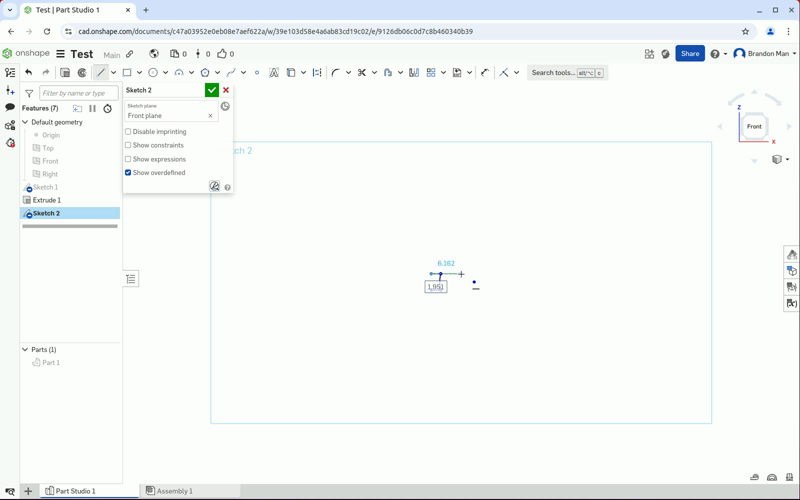
mouse_move(431, 290)
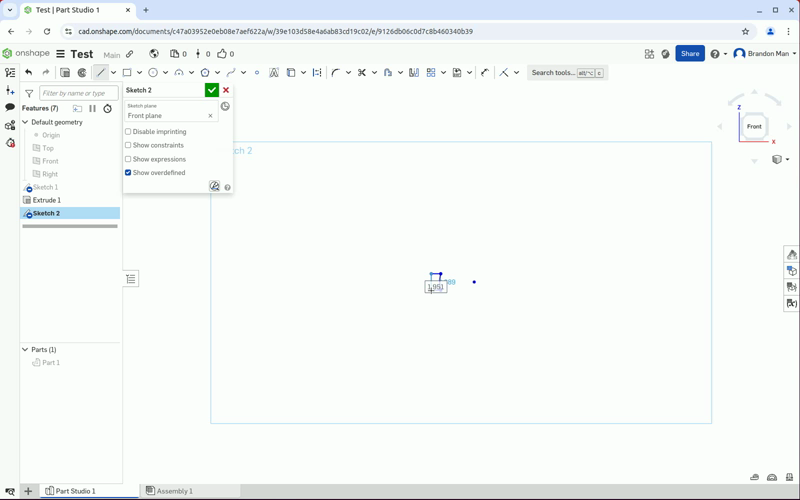
key_up(shift)
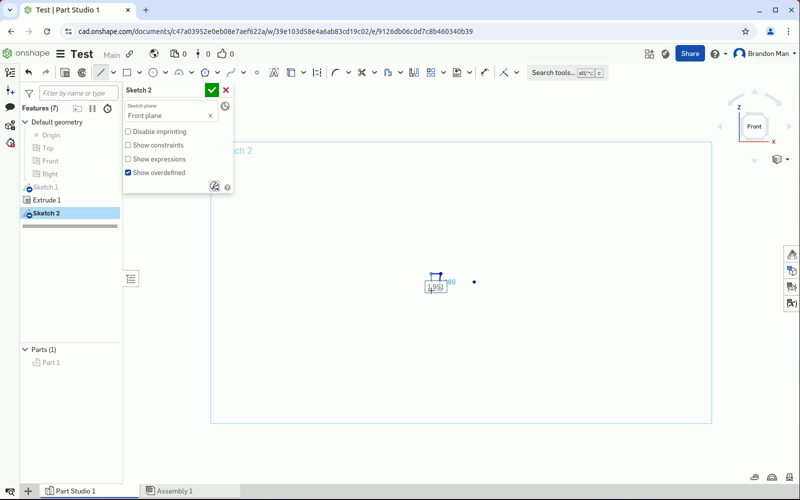
click(431, 290)
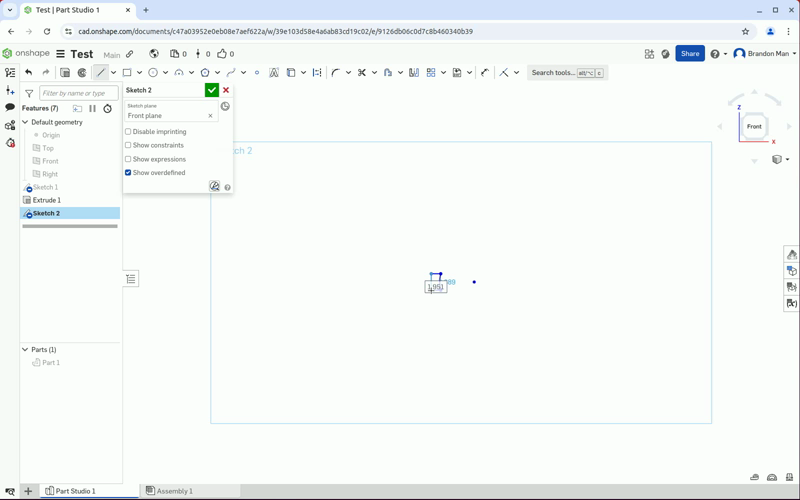
key(esc)
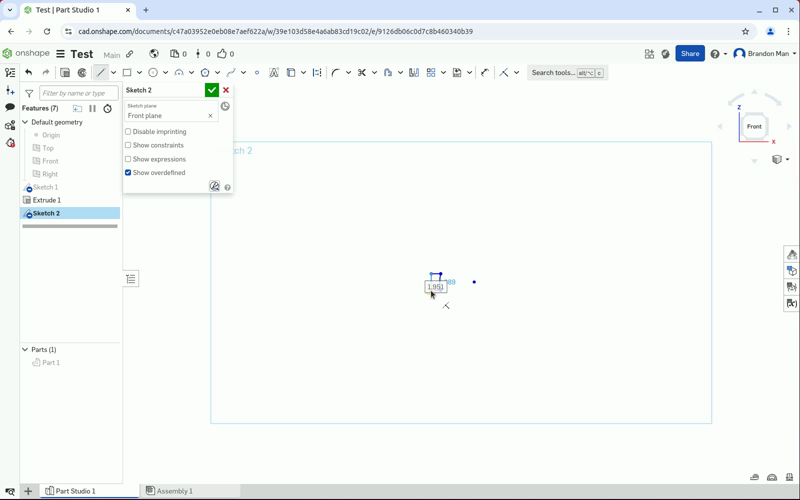
mouse_move(432, 279)
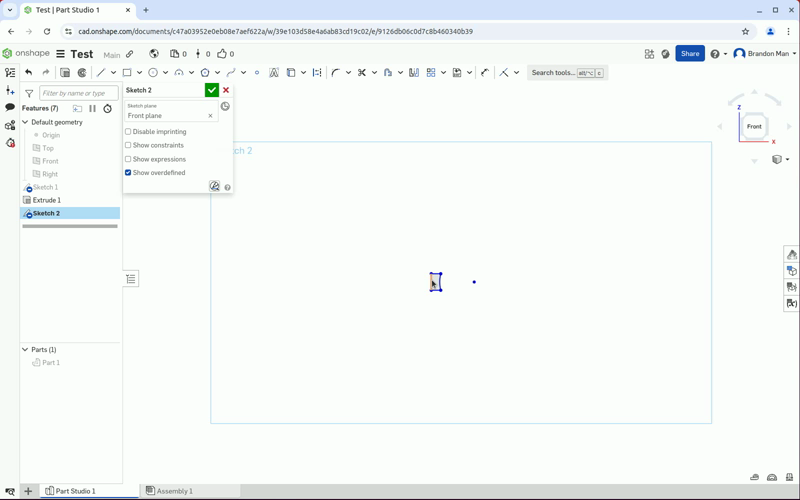
scroll(6)
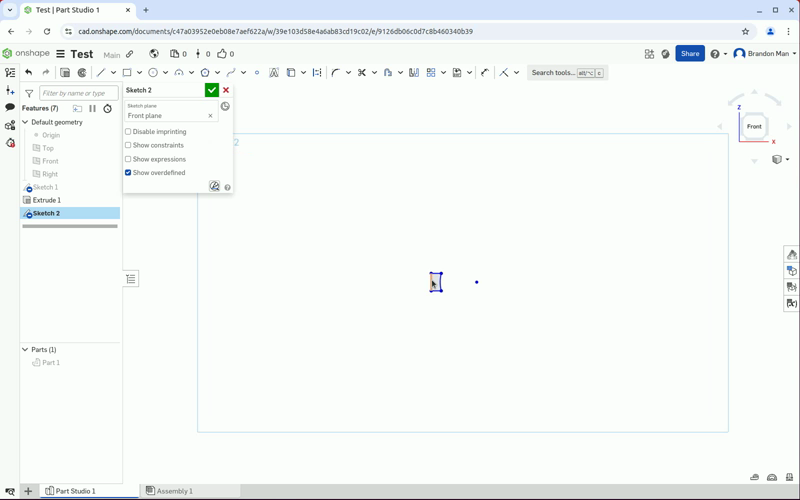
scroll(6)
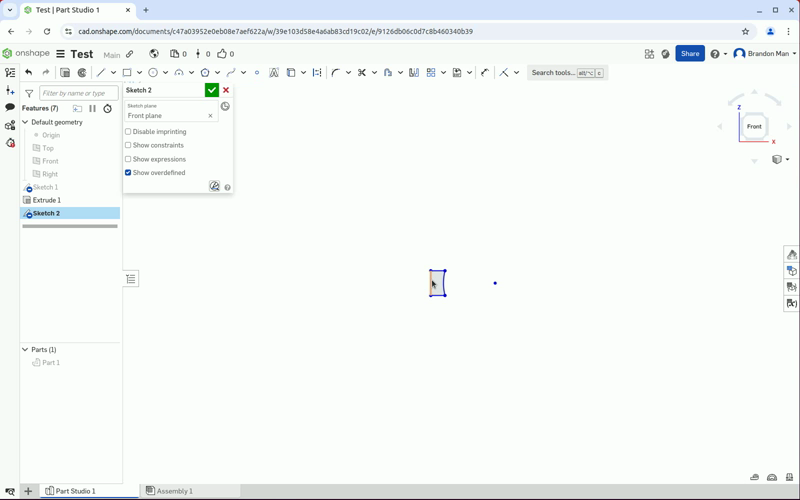
scroll(6)
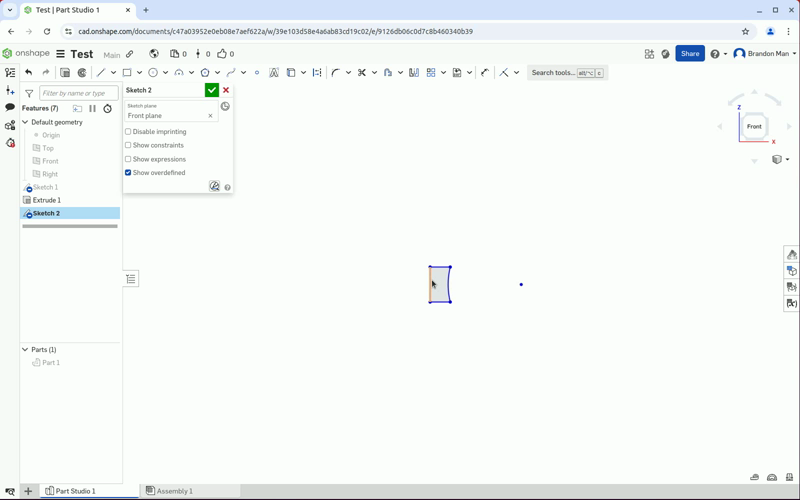
scroll(6)
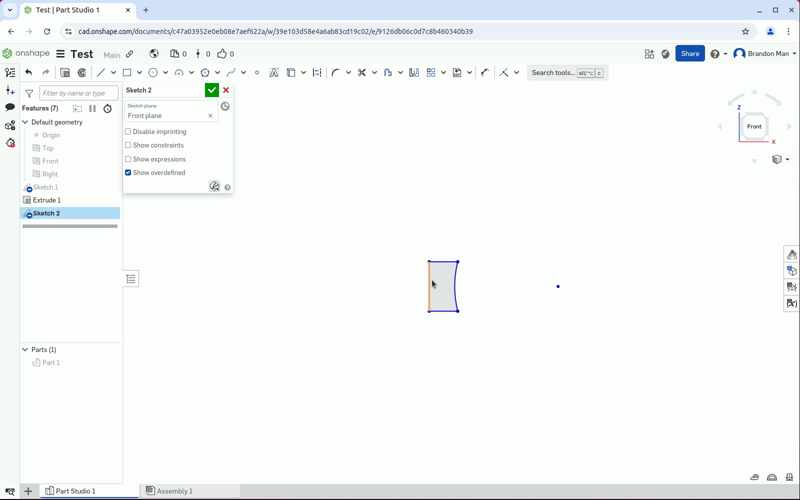
scroll(6)
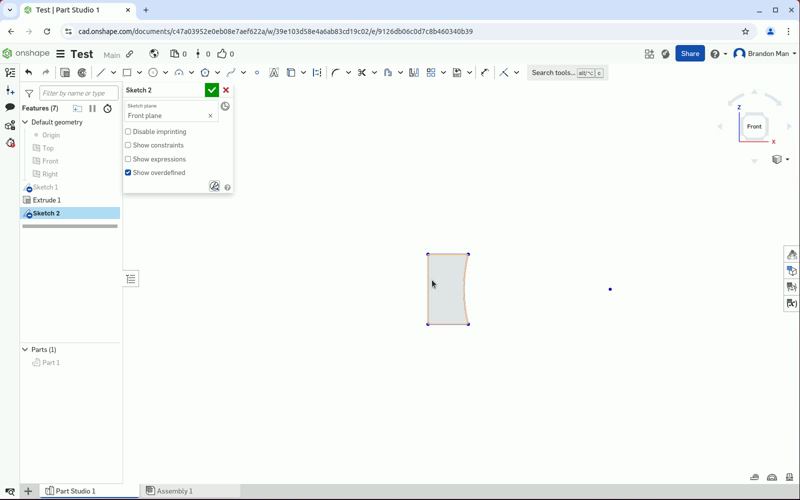
scroll(6)
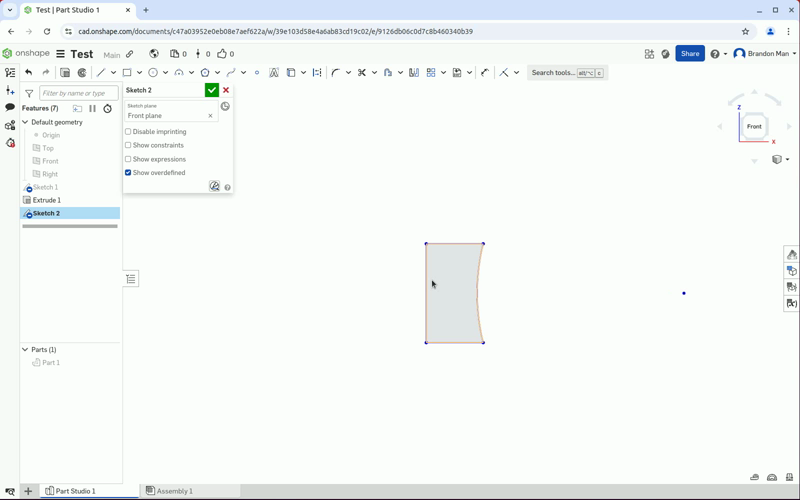
scroll(6)
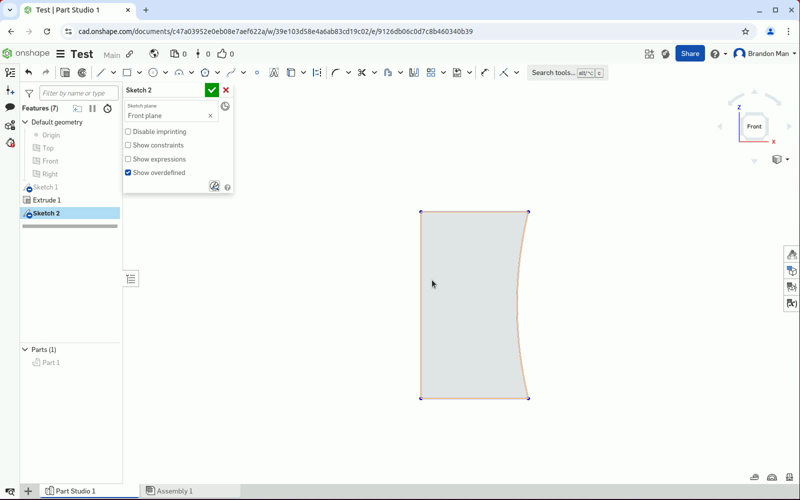
click(432, 279)
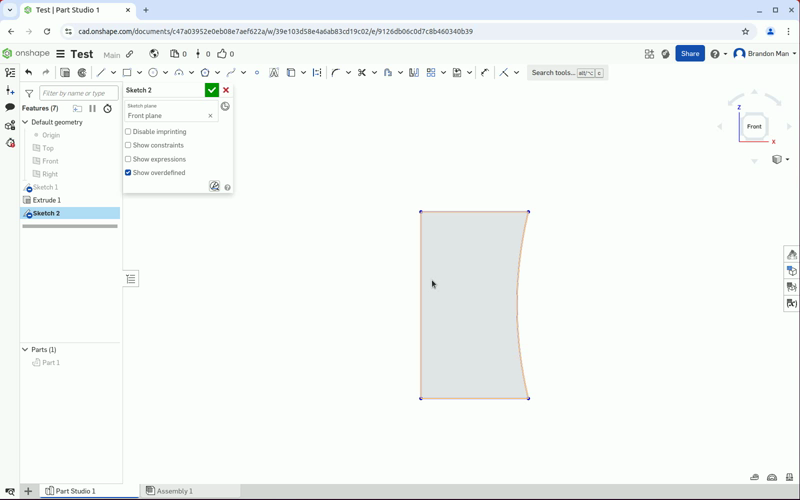
scroll(-6)
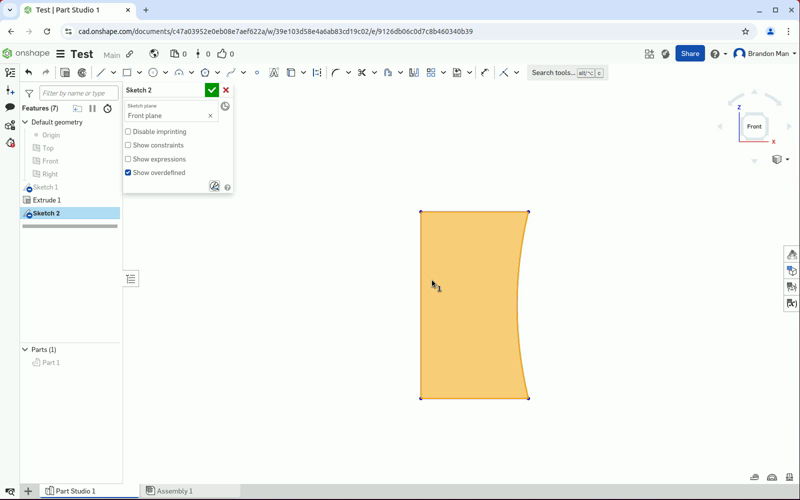
scroll(-6)
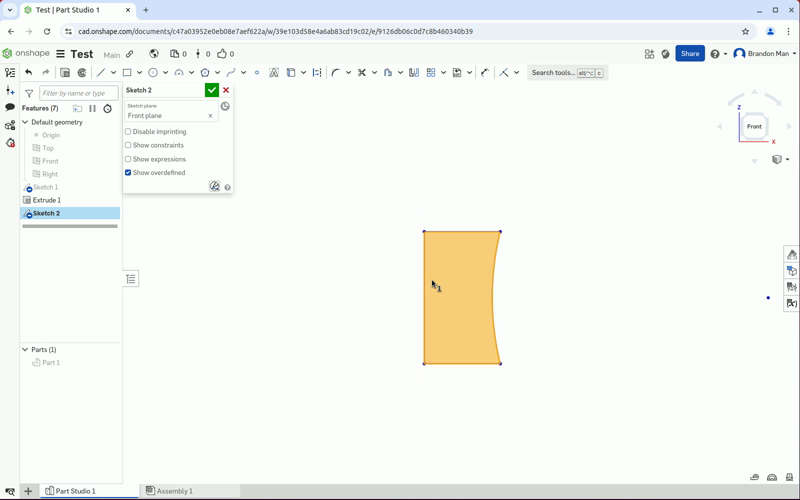
scroll(-6)
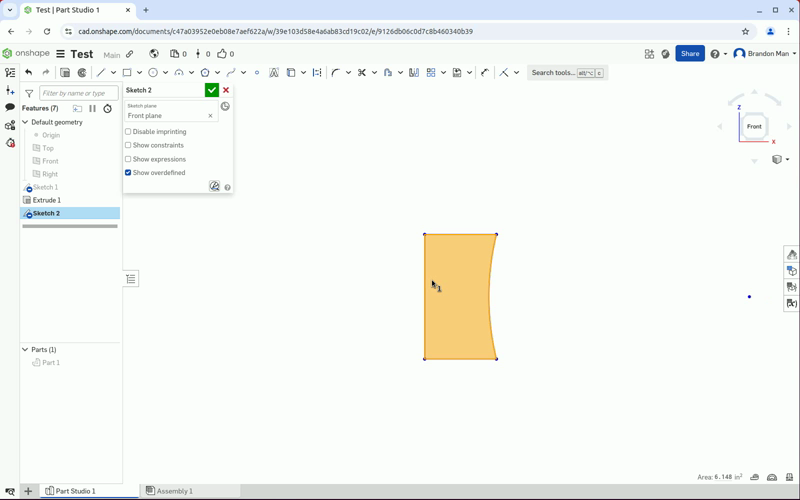
scroll(-6)
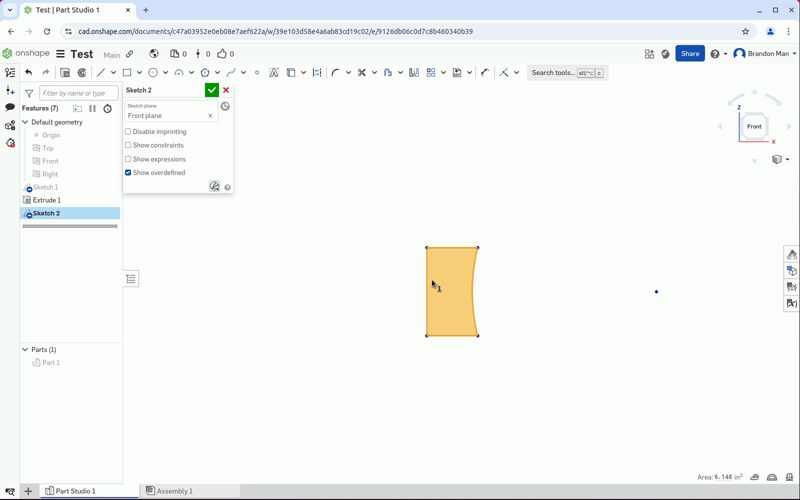
scroll(-6)
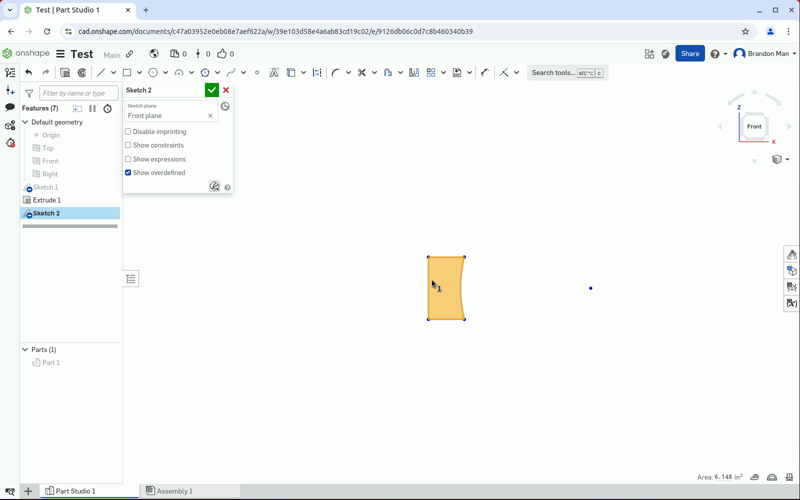
scroll(-6)
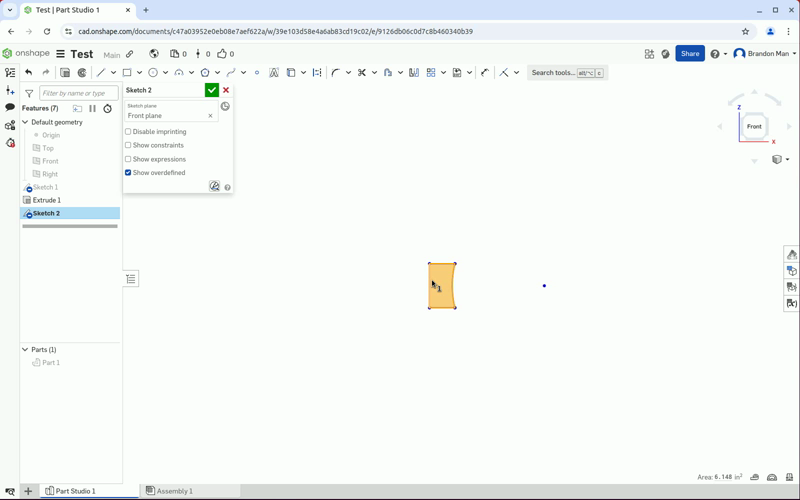
scroll(-6)
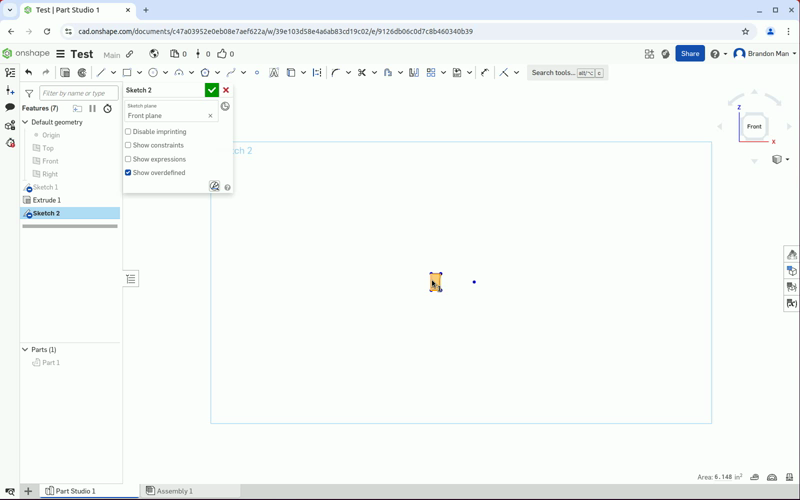
mouse_move(73, 352)
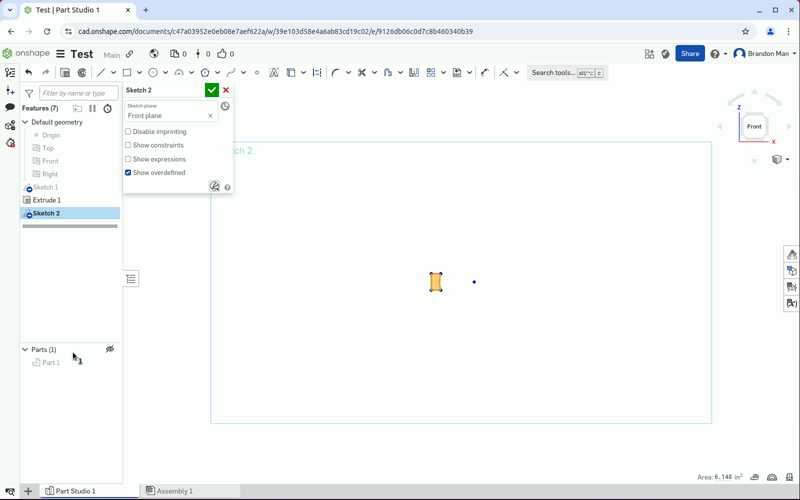
key(shift+y)
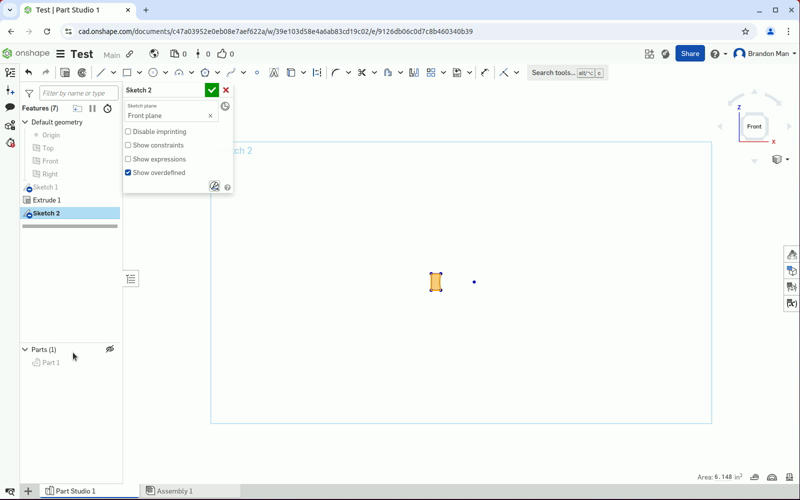
key(shift+e)
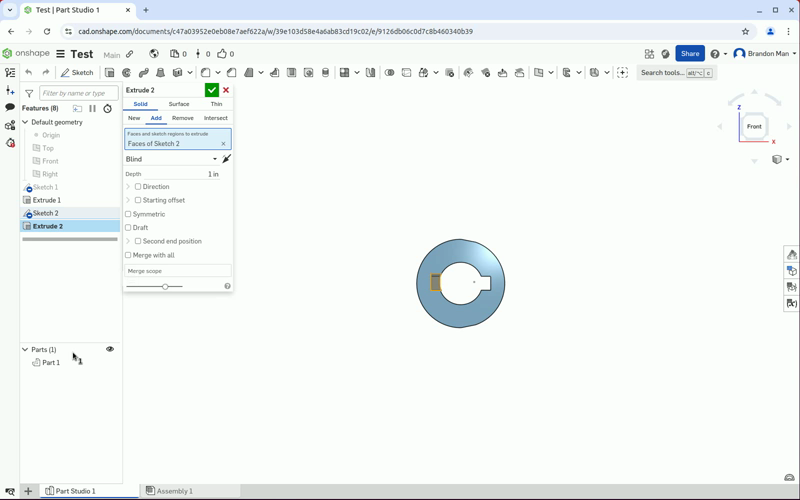
mouse_move(143, 106)
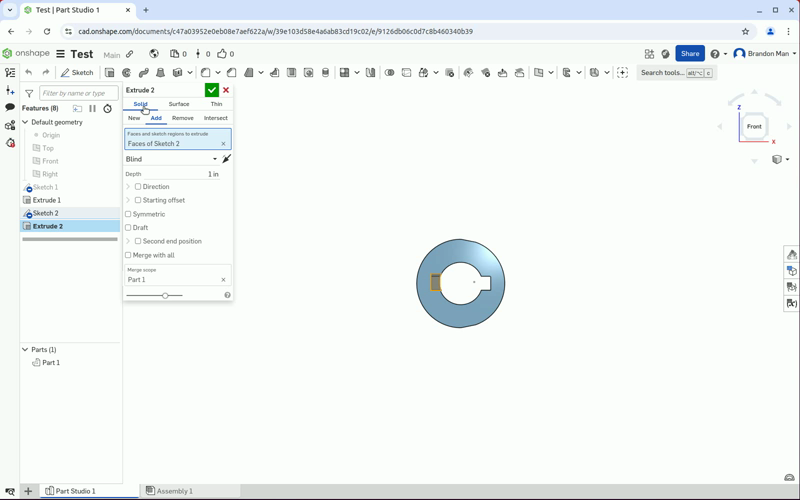
click(143, 106)
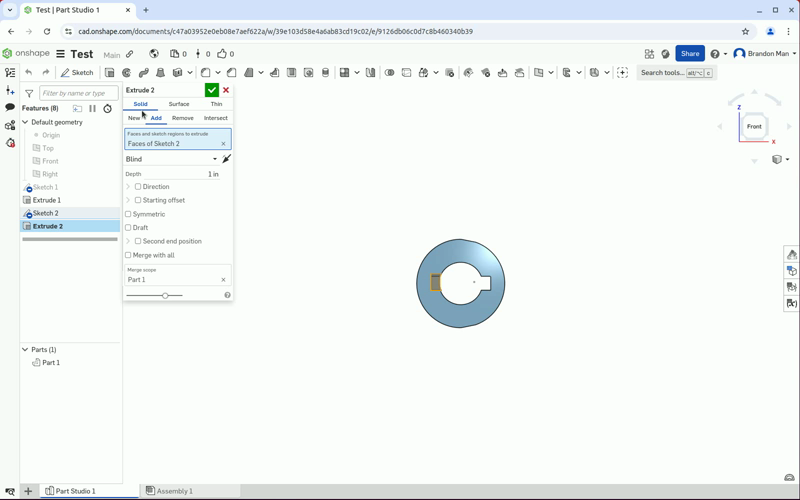
mouse_move(137, 120)
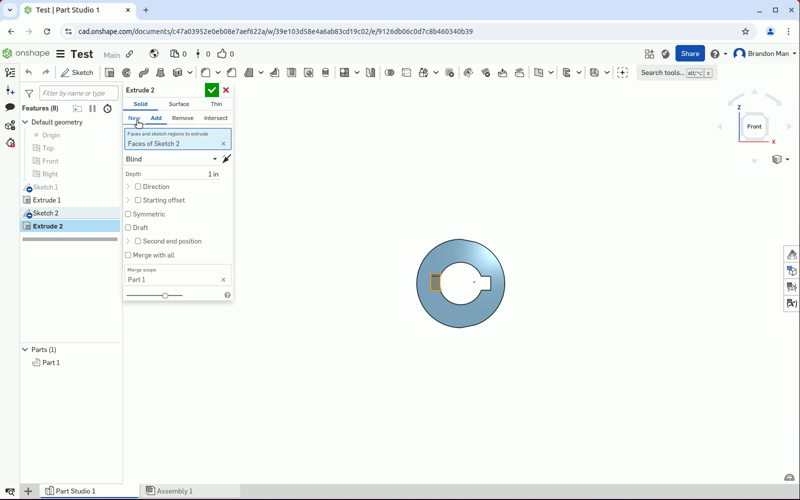
click(137, 120)
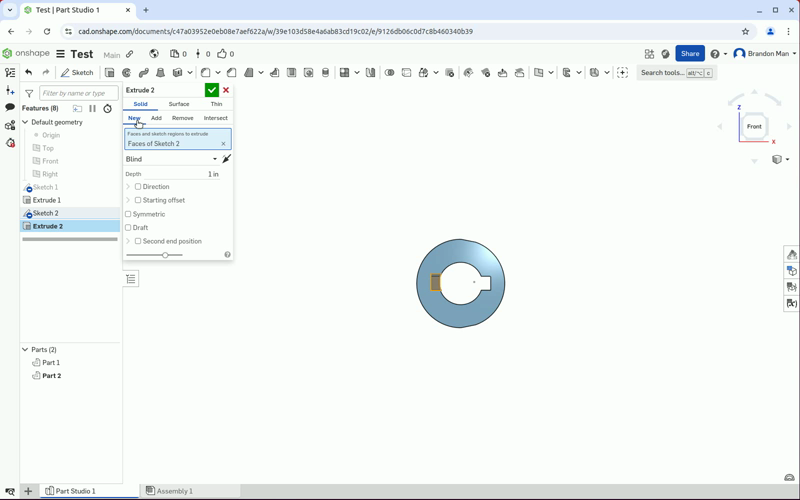
key(tab, 4)
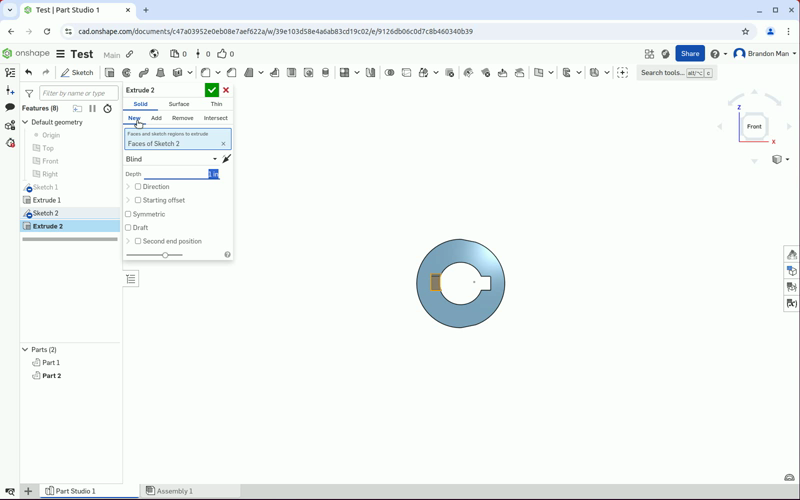
text(7.943)
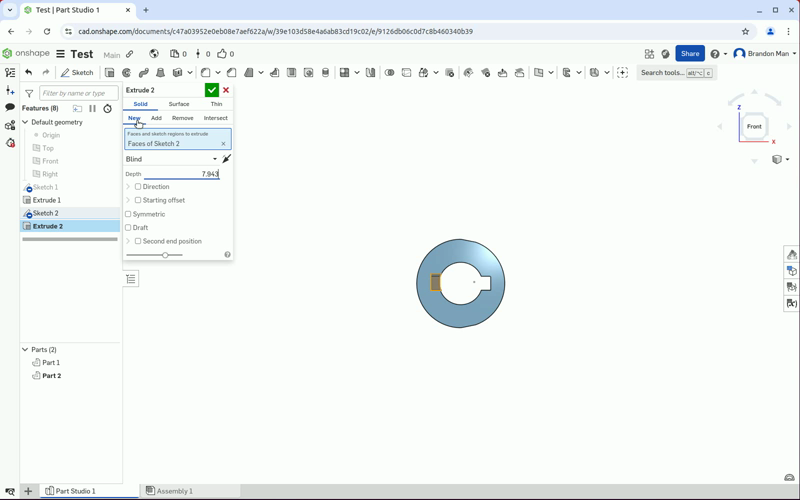
key(enter)
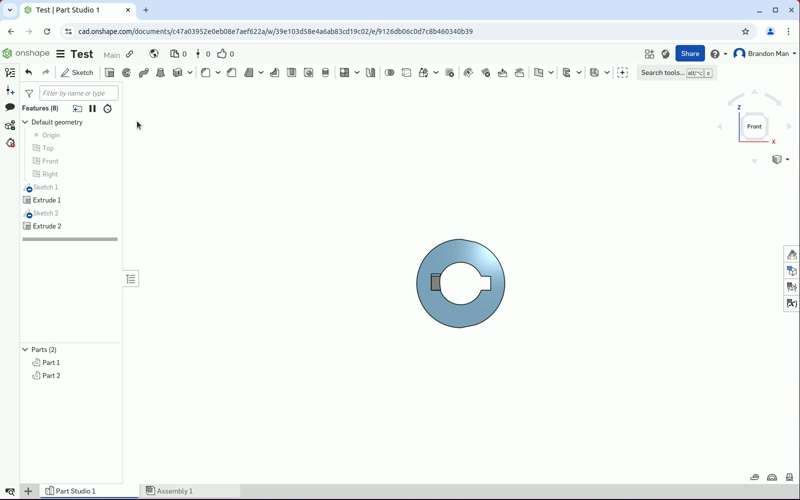
key(shift+h)
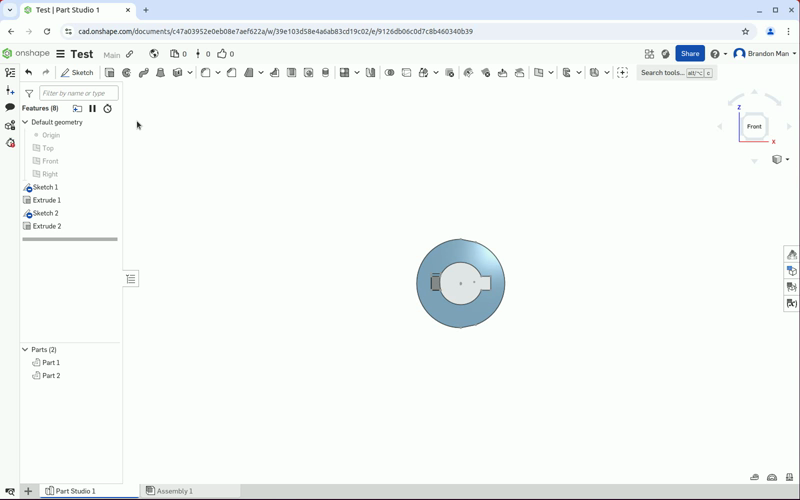
key(shift+h)
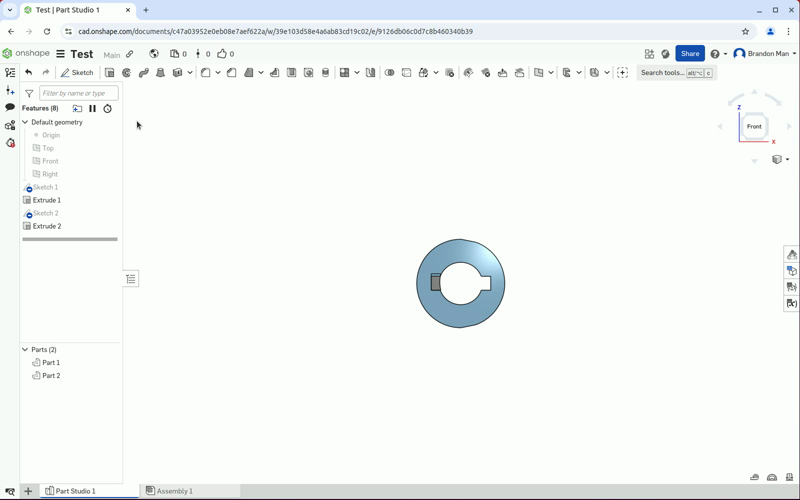
mouse_move(73, 189)
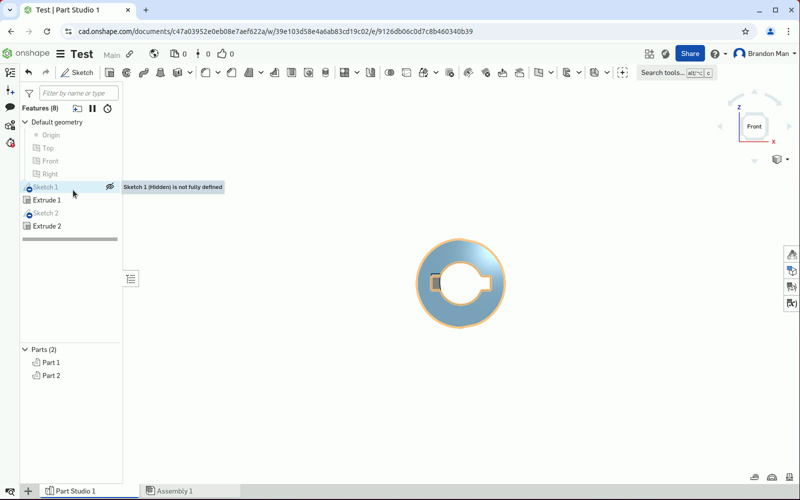
click(73, 189)
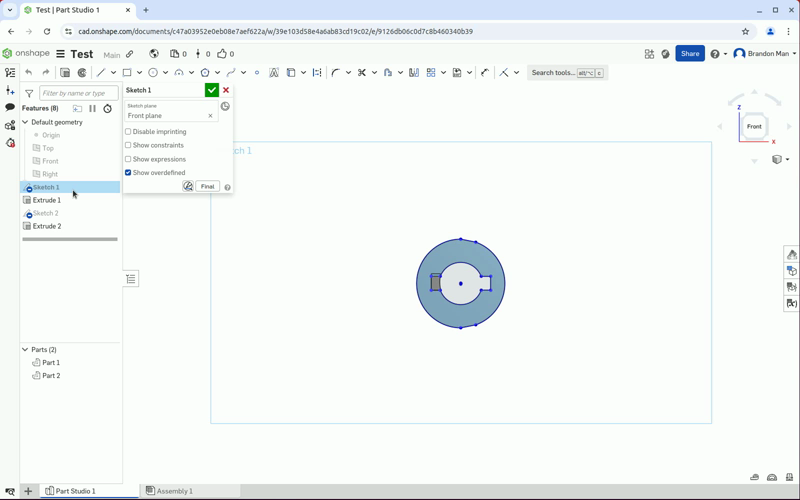
mouse_move(229, 92)
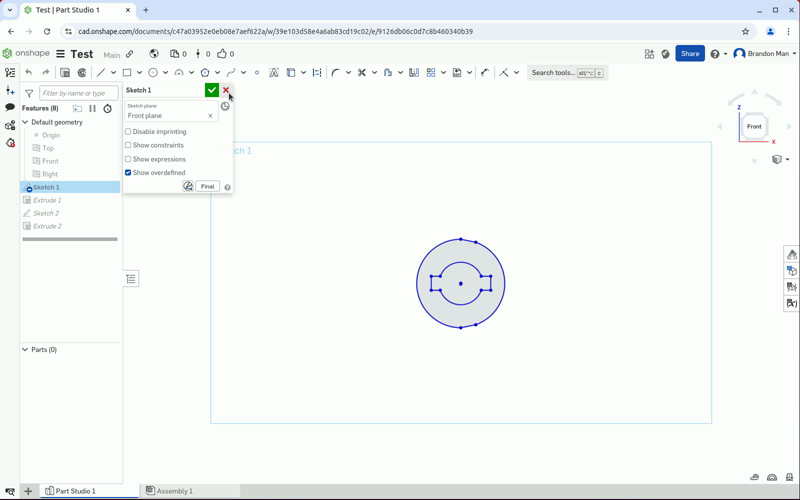
click(229, 92)
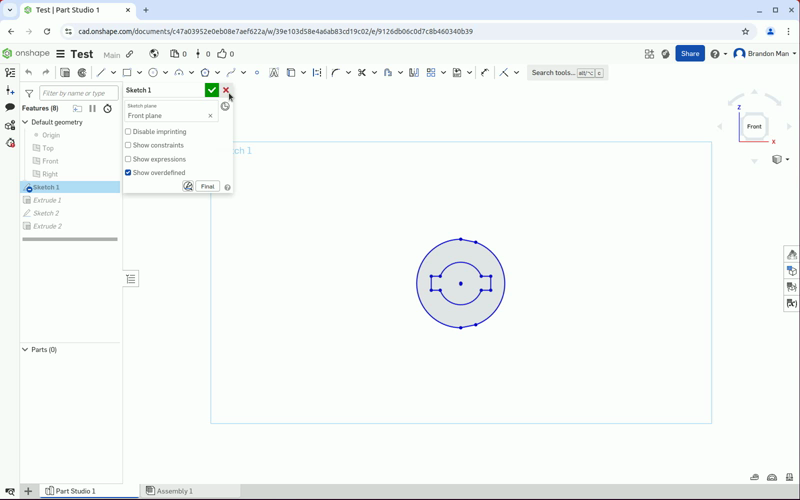
key(shift+s)
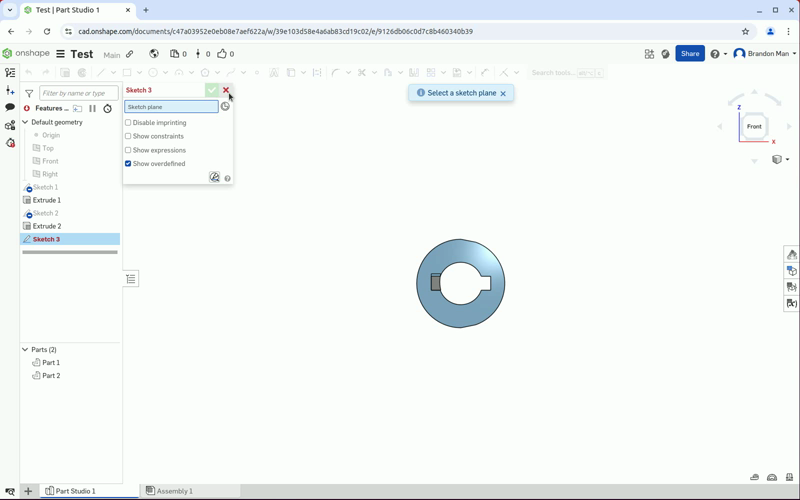
mouse_move(73, 163)
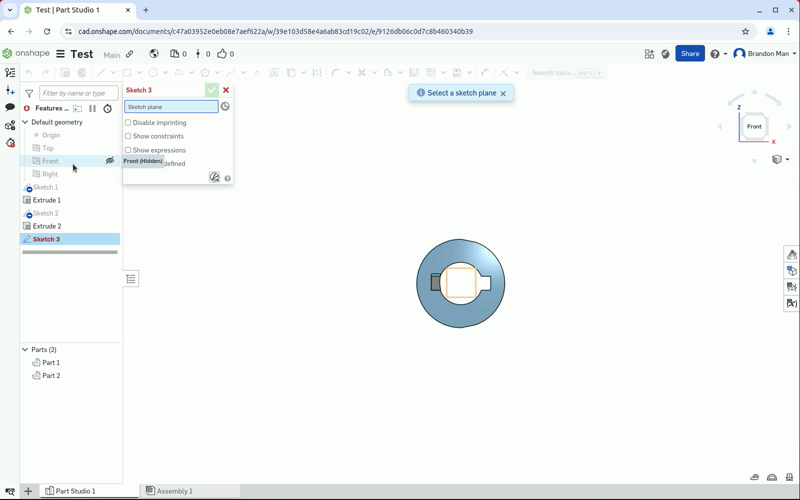
click(73, 163)
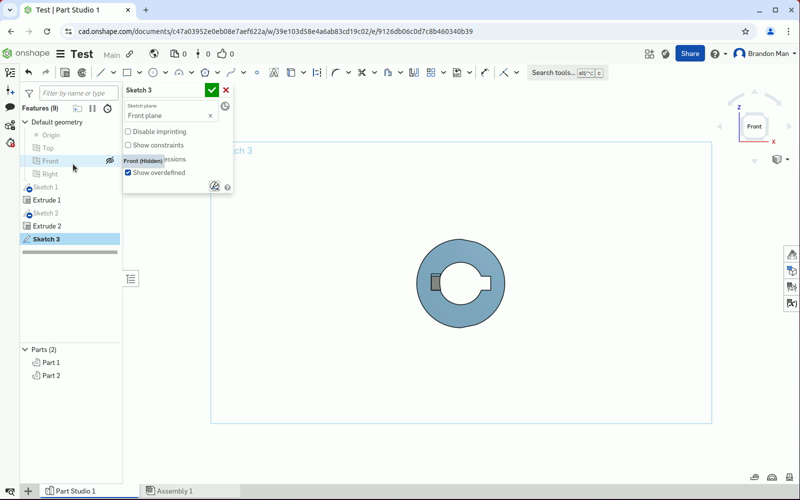
mouse_move(73, 352)
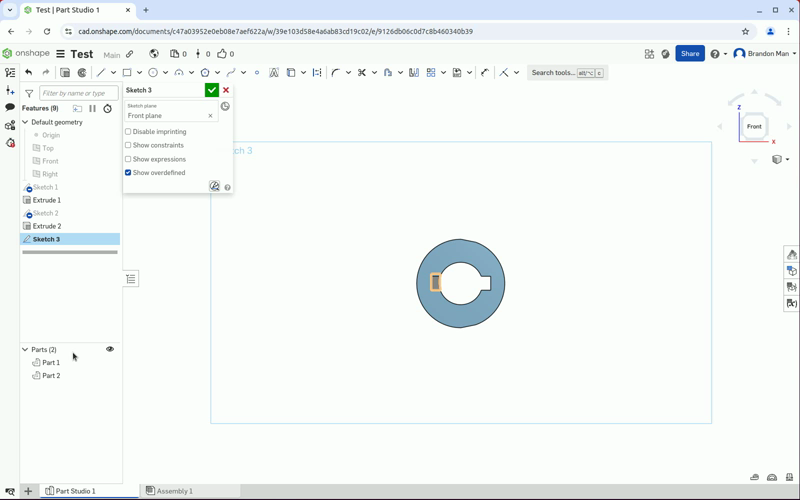
key(y)
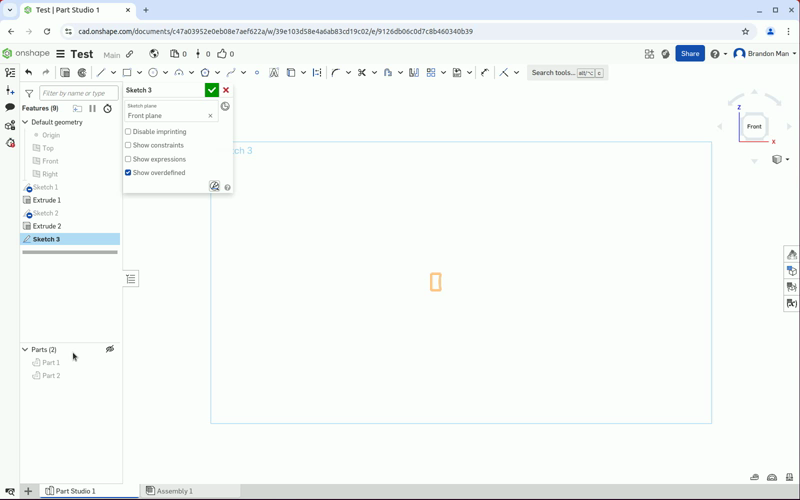
key(l)
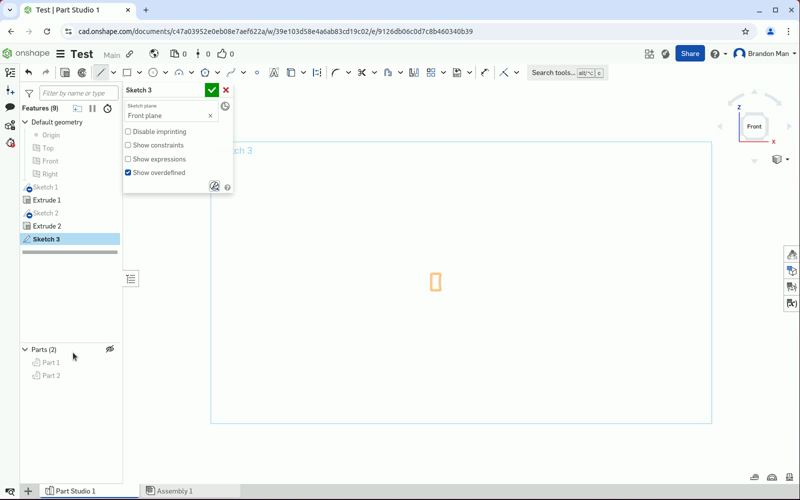
key_down(shift)
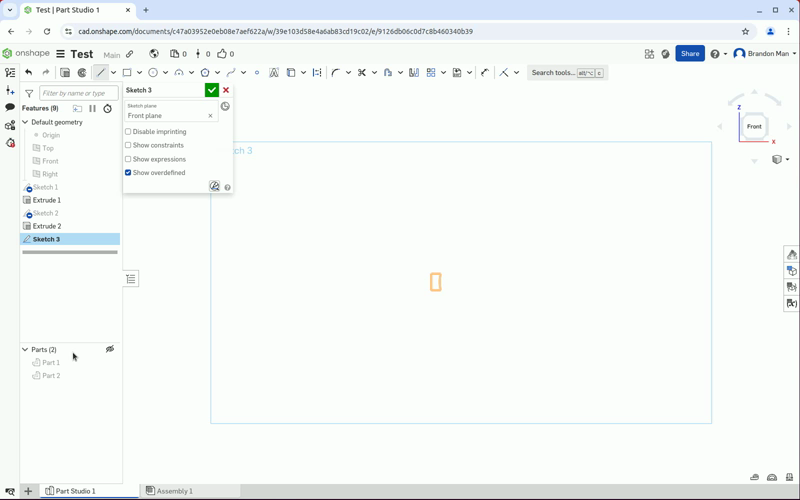
mouse_move(476, 324)
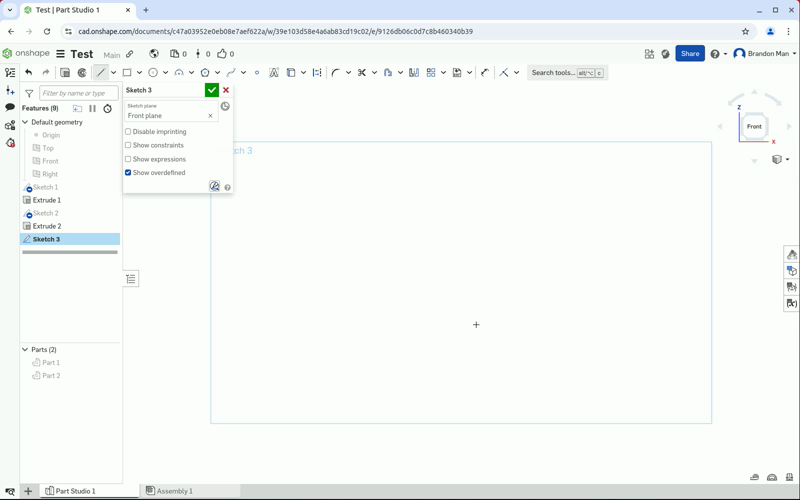
click(476, 324)
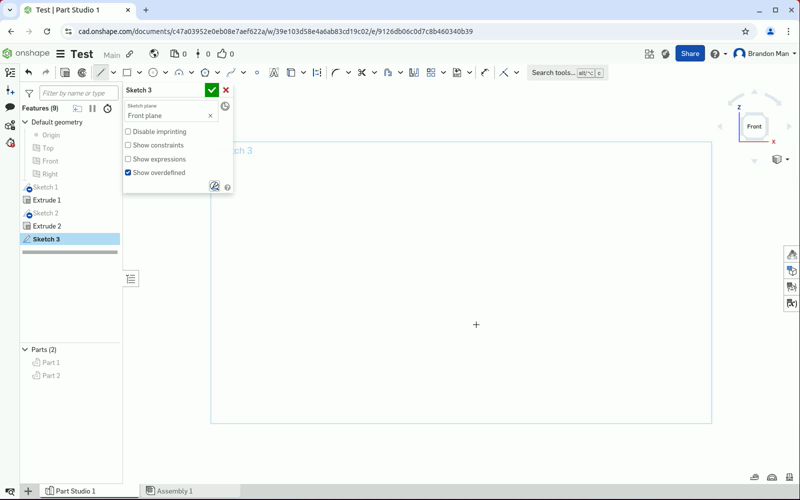
key_up(shift)
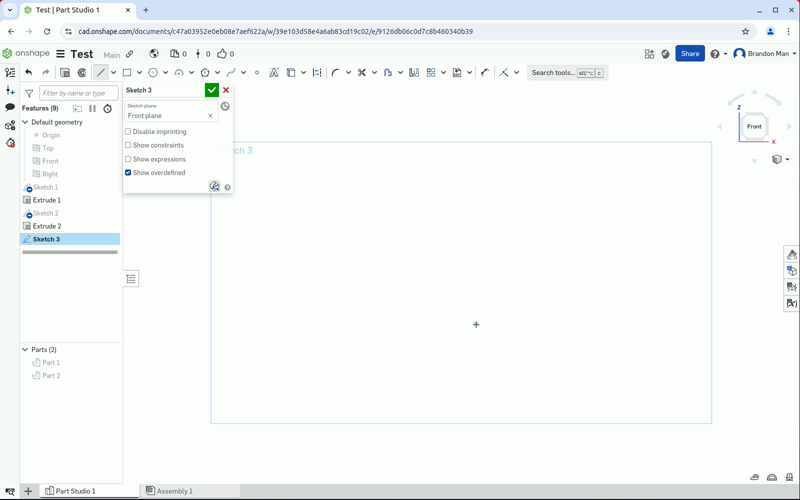
key_down(shift)
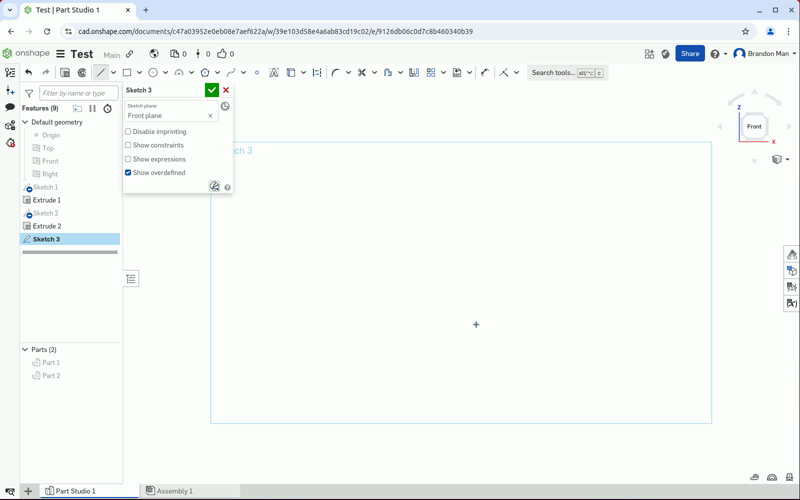
mouse_move(549, 311)
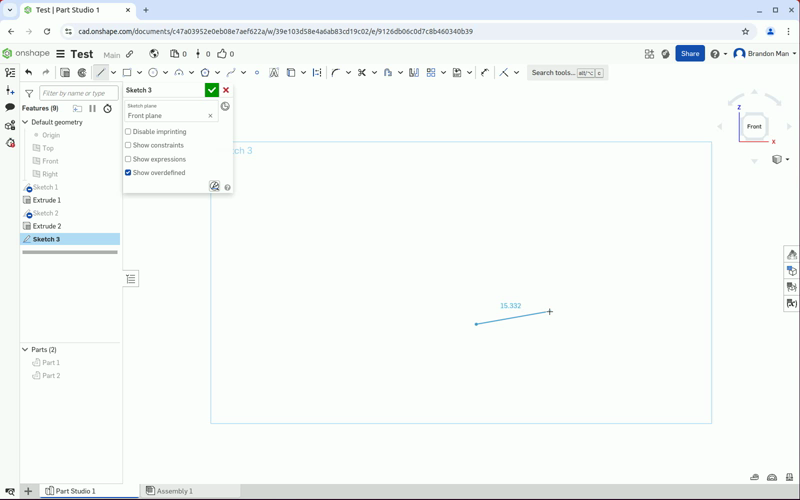
click(549, 311)
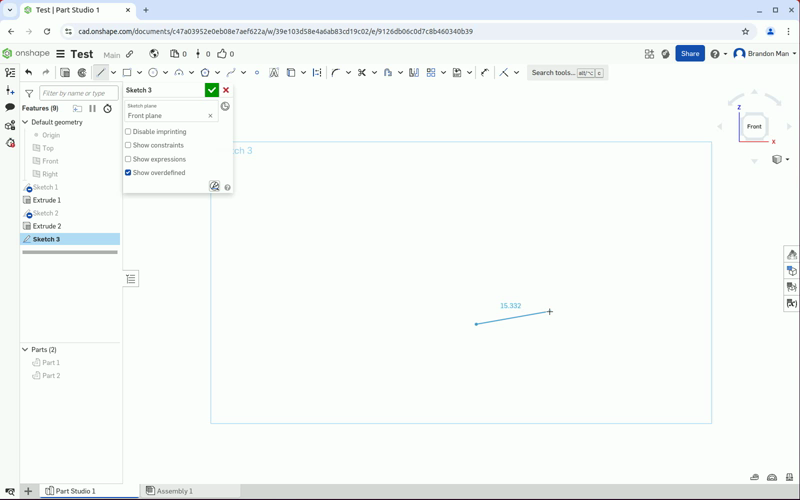
key_up(shift)
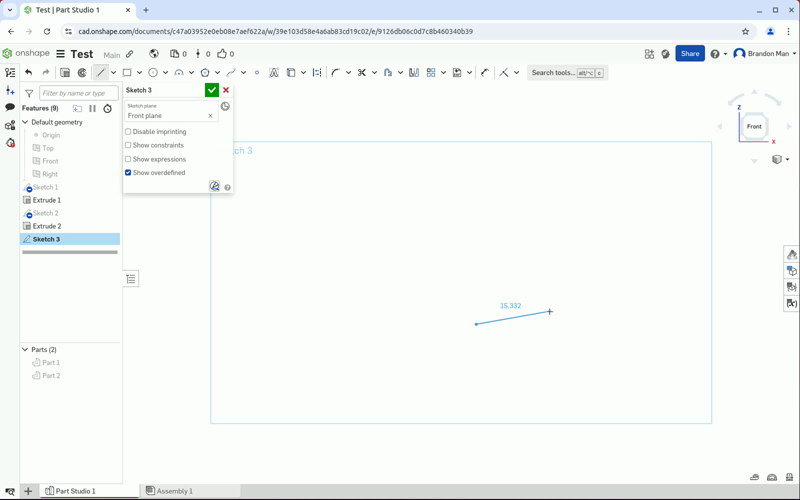
key(esc)
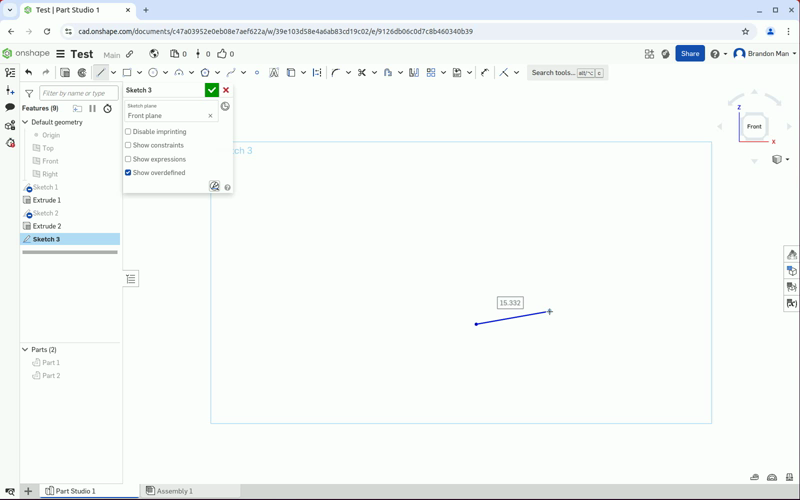
key(a)
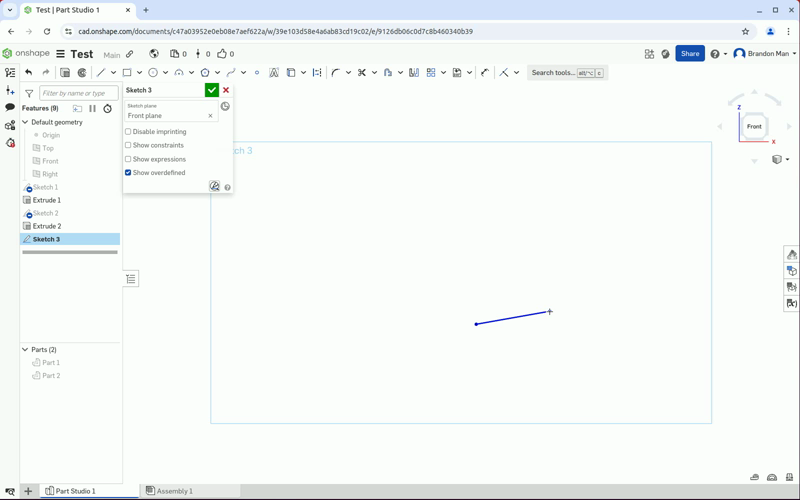
mouse_move(549, 311)
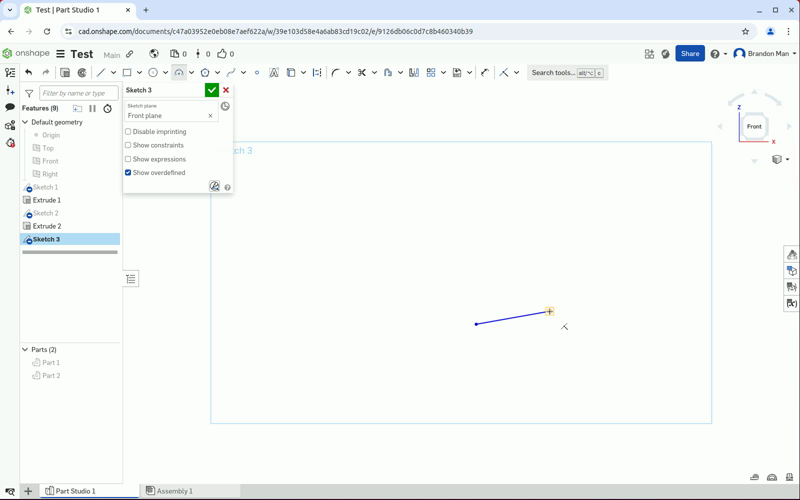
click(549, 311)
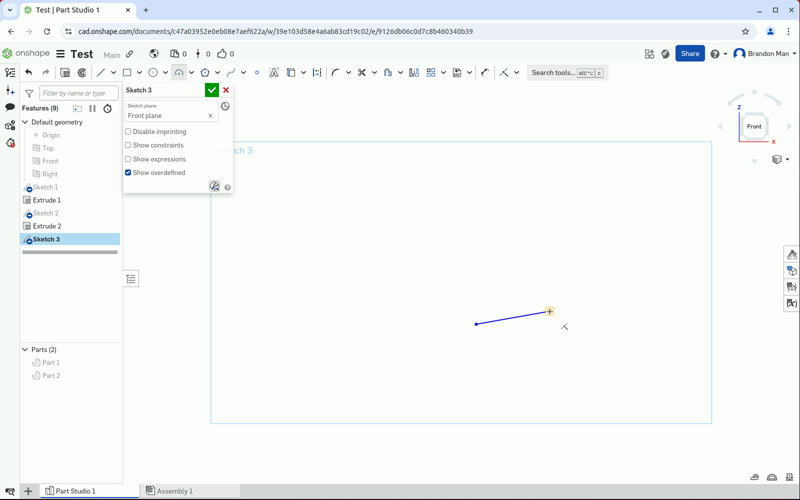
key_down(shift)
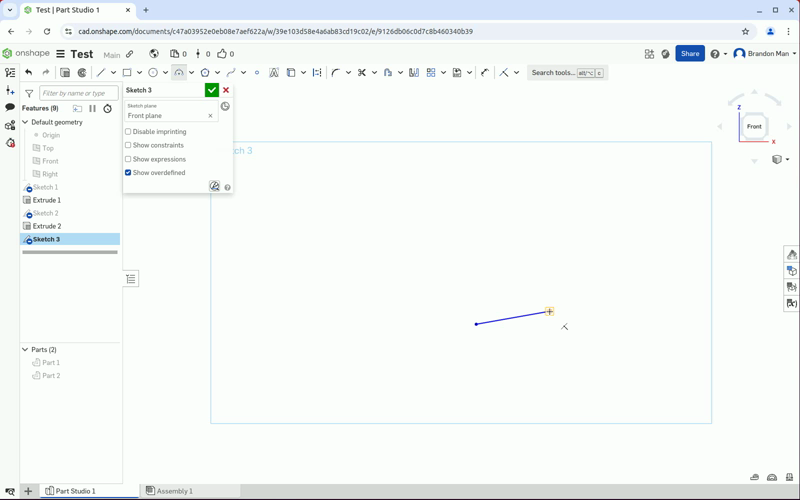
mouse_move(549, 252)
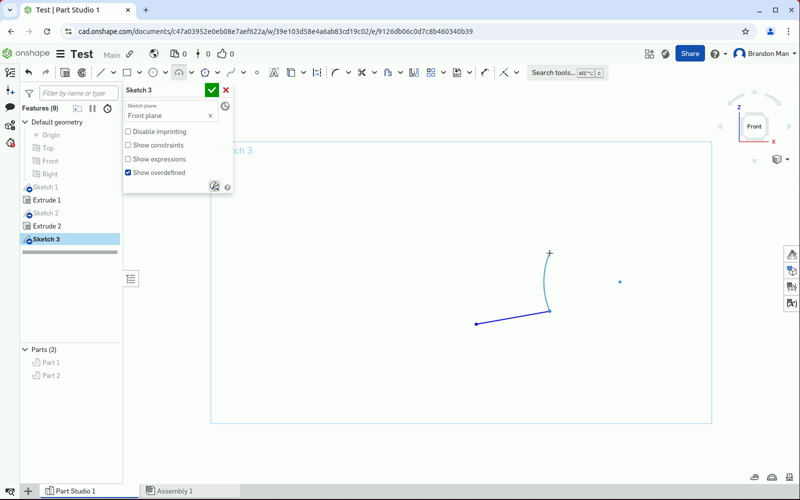
click(549, 252)
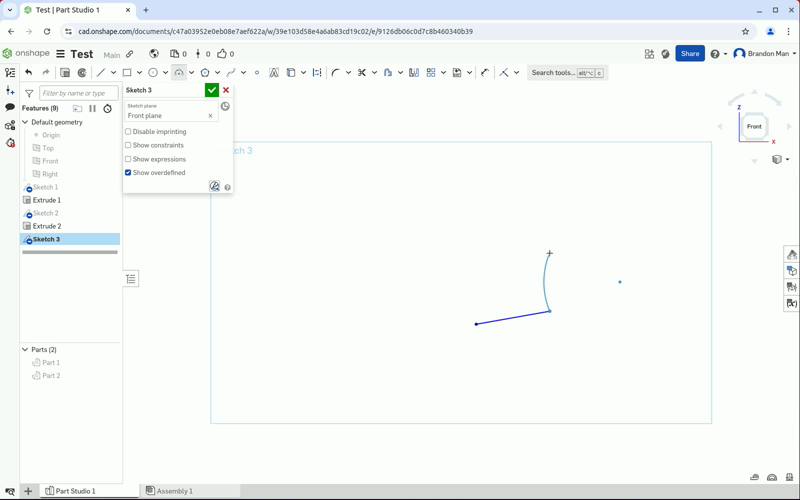
mouse_move(514, 282)
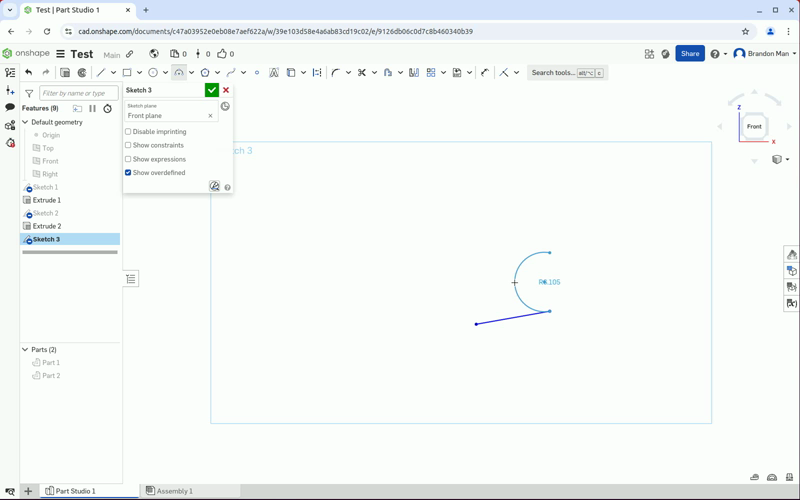
click(514, 282)
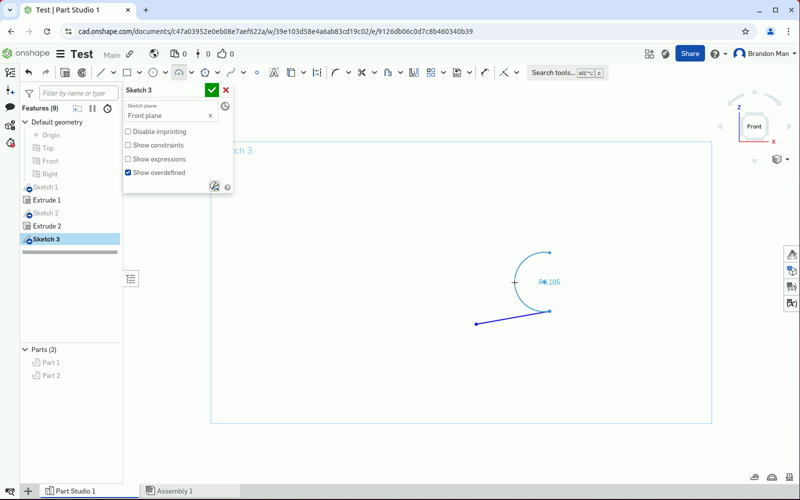
key_up(shift)
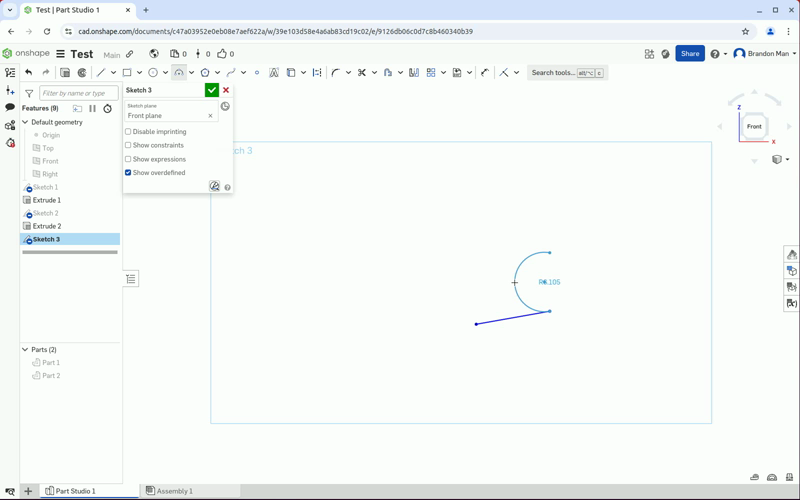
key(esc)
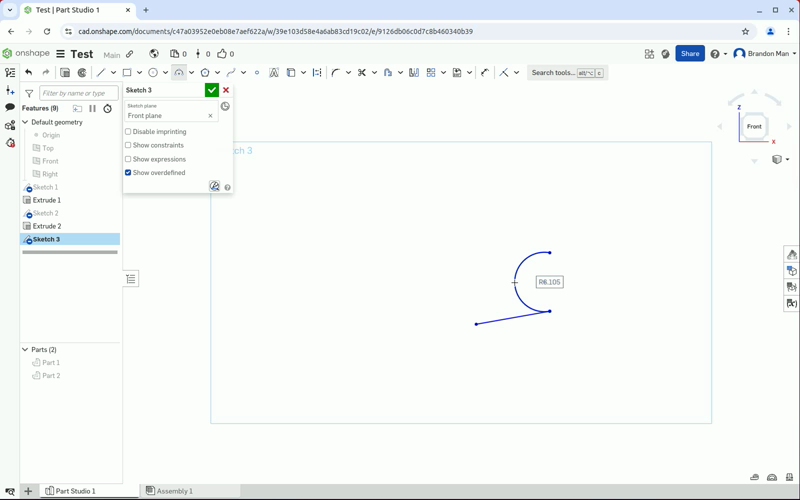
key(l)
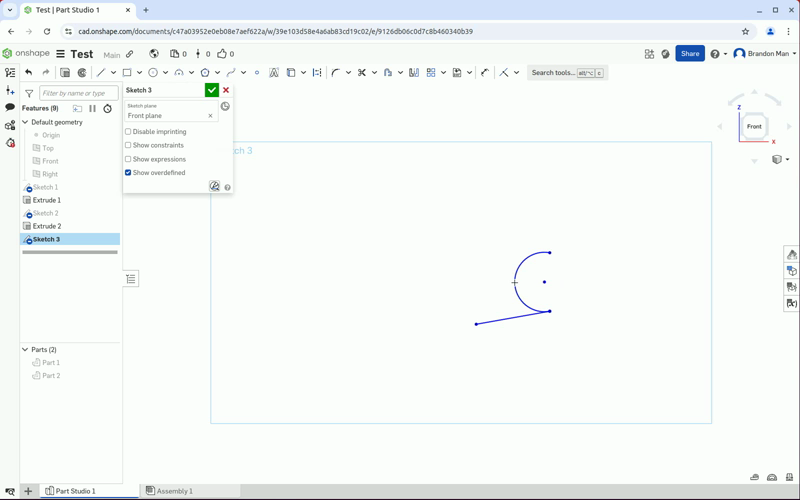
mouse_move(549, 252)
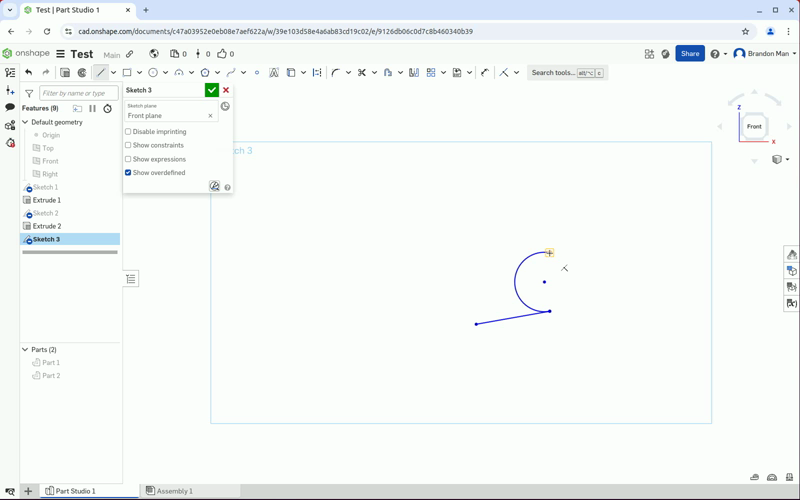
click(549, 252)
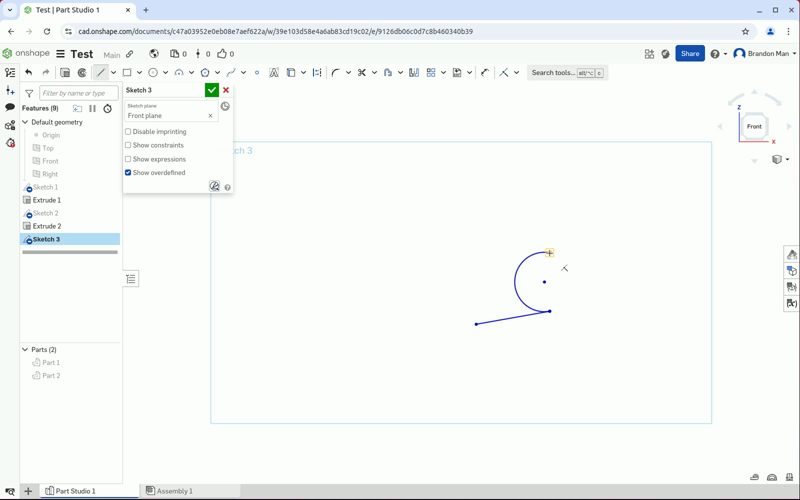
key_down(shift)
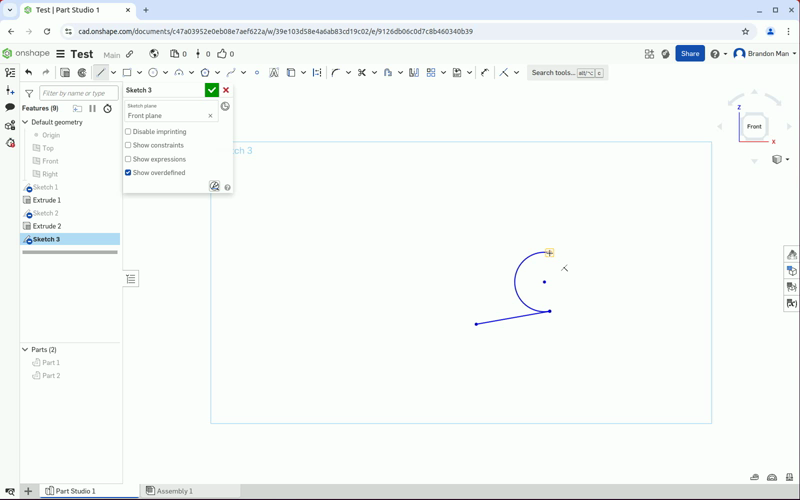
mouse_move(476, 240)
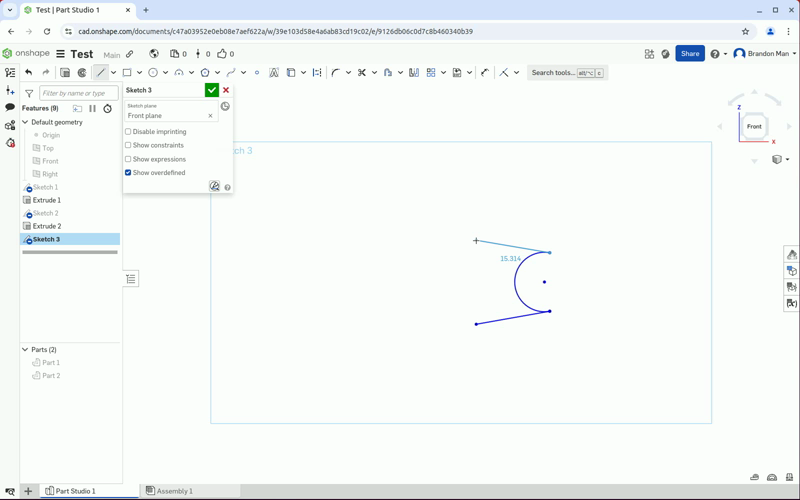
click(476, 240)
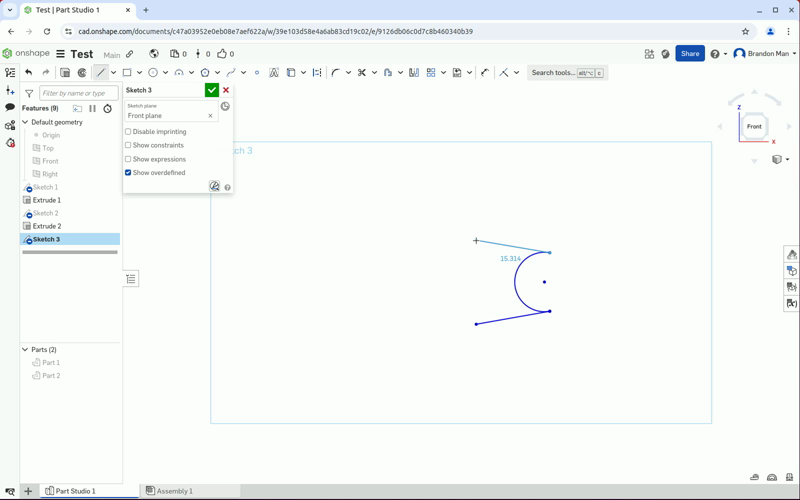
key_up(shift)
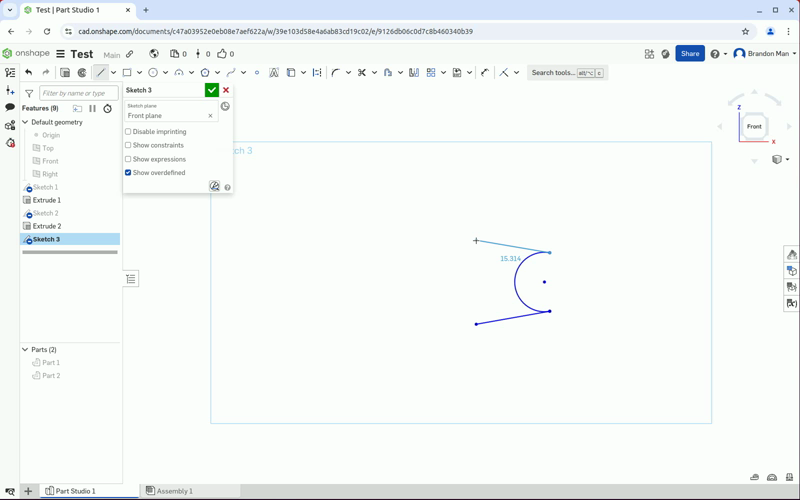
key(esc)
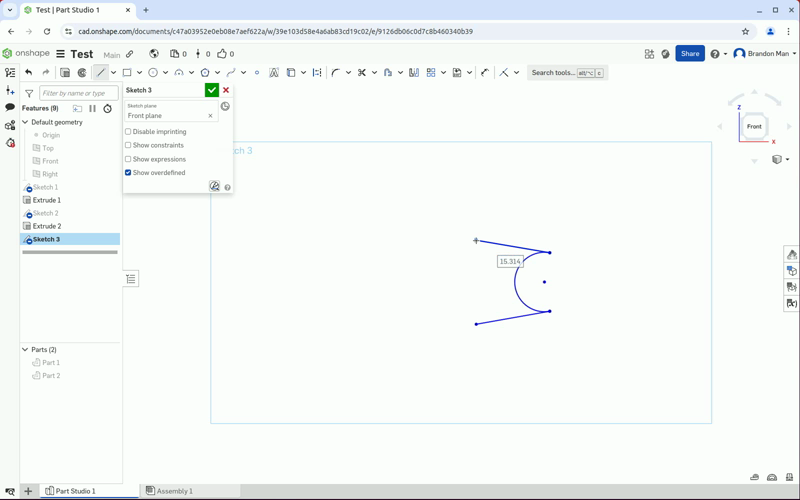
key(a)
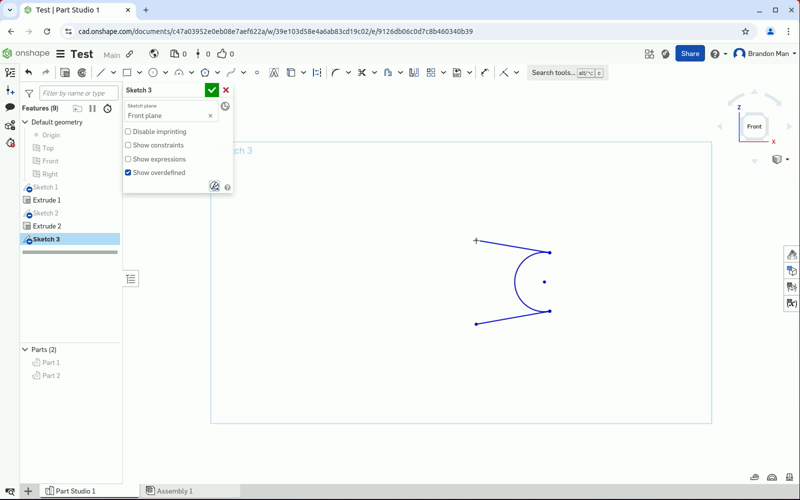
mouse_move(476, 240)
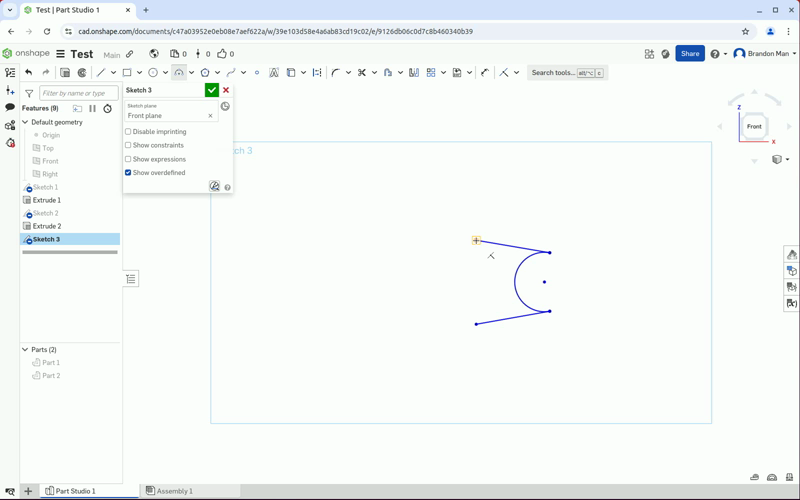
click(476, 240)
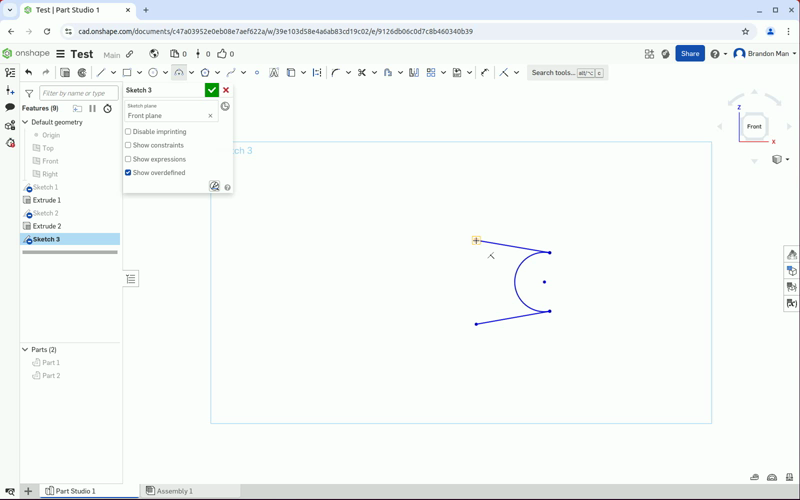
mouse_move(476, 324)
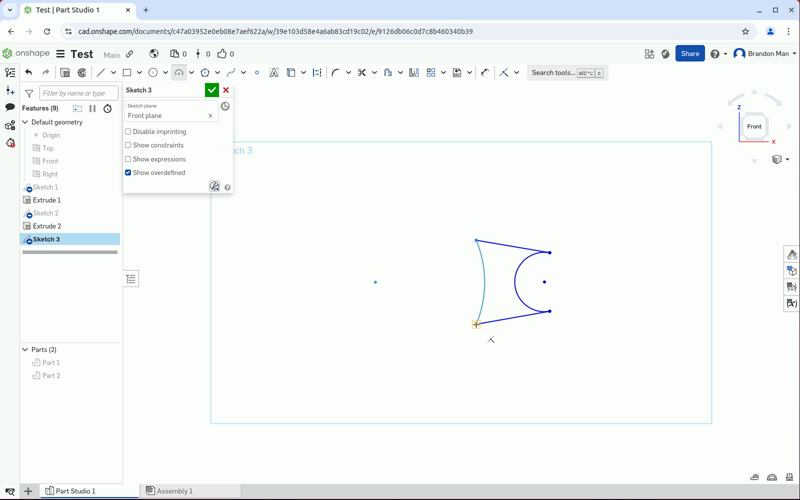
click(476, 324)
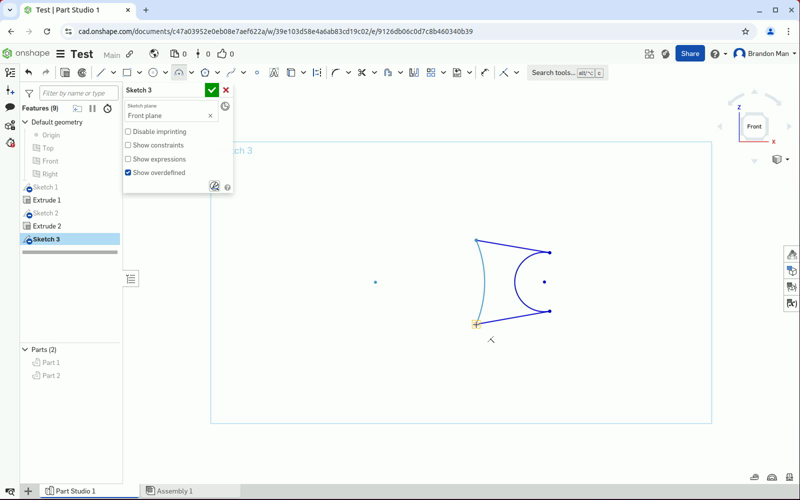
key_down(shift)
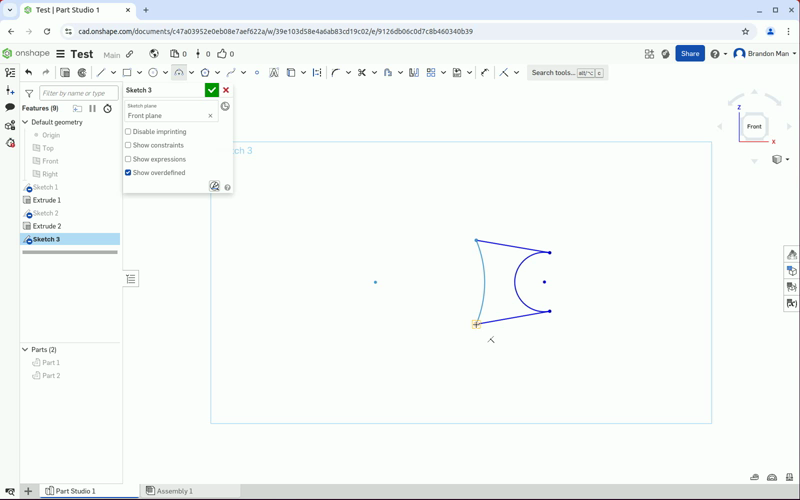
mouse_move(505, 282)
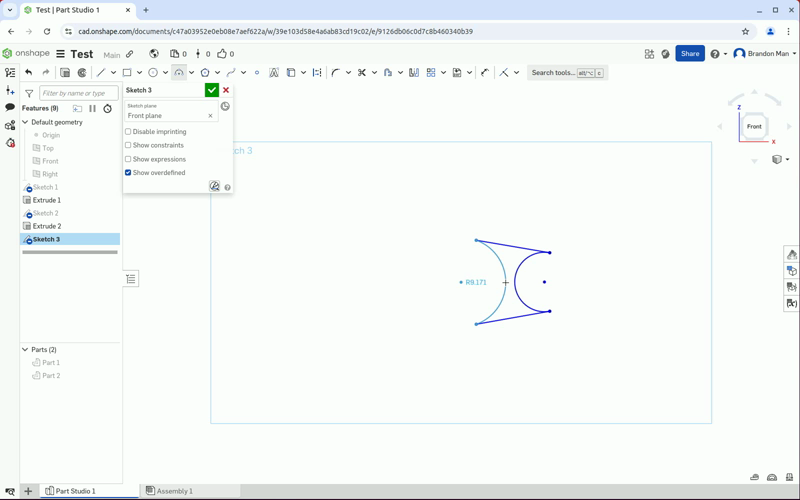
click(505, 282)
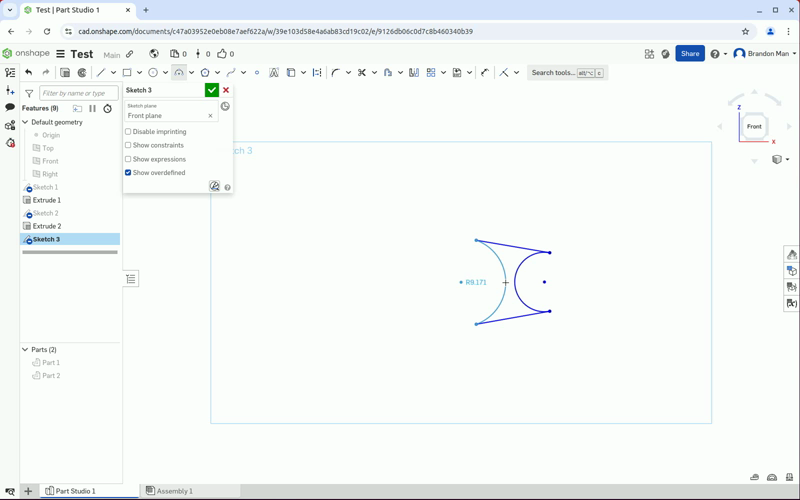
key_up(shift)
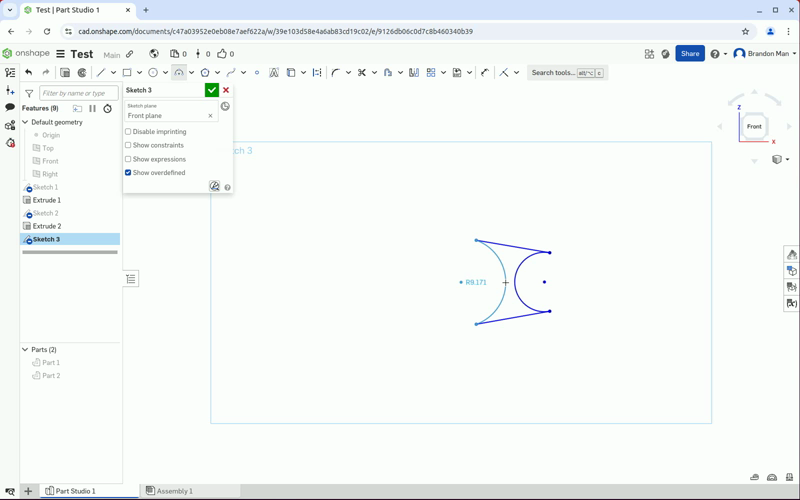
key(esc)
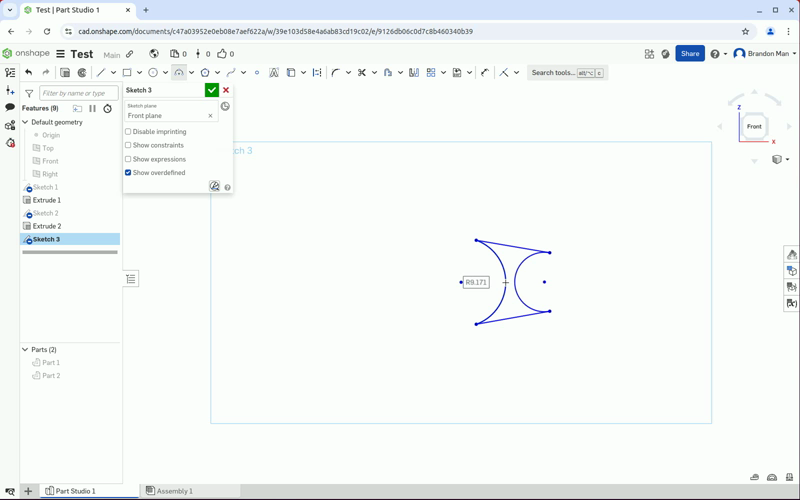
mouse_move(501, 248)
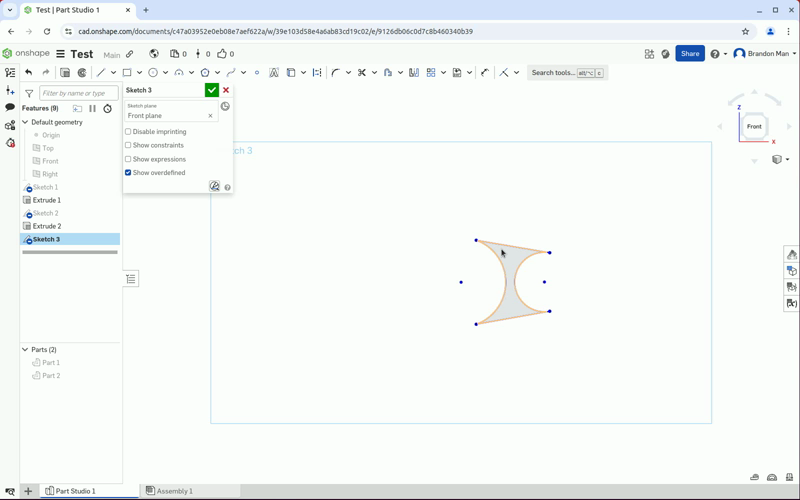
scroll(6)
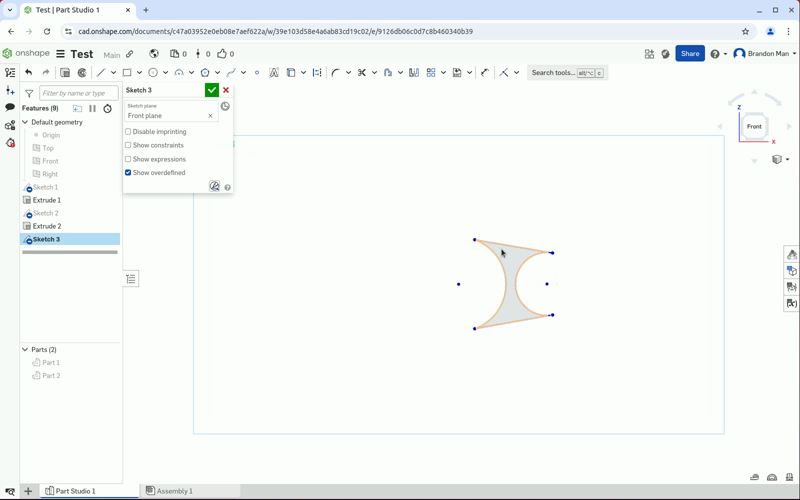
scroll(6)
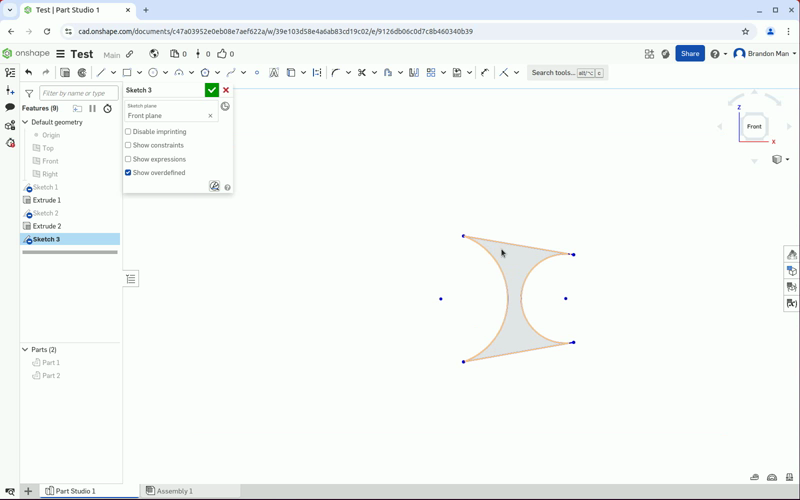
scroll(6)
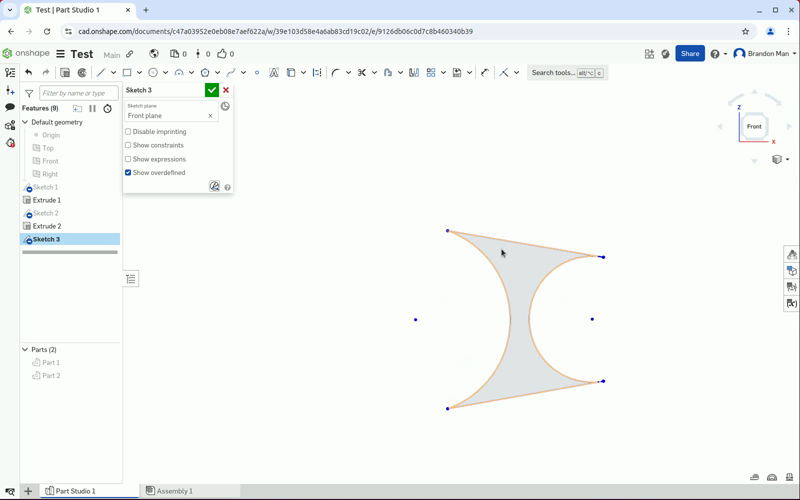
scroll(6)
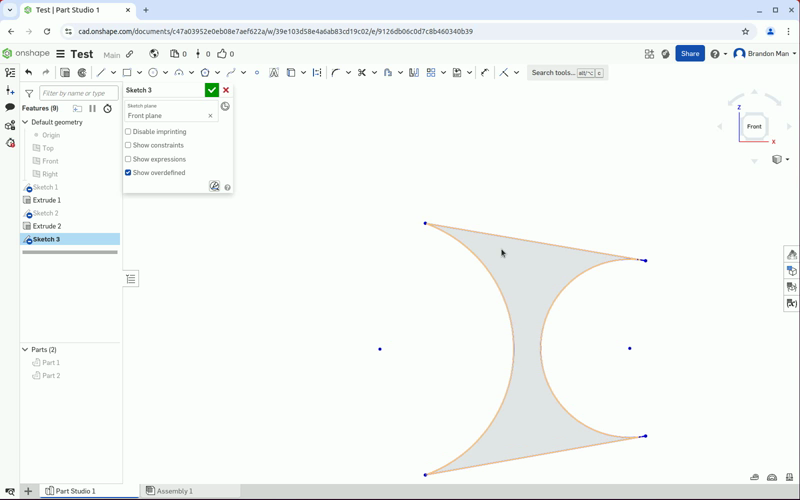
scroll(6)
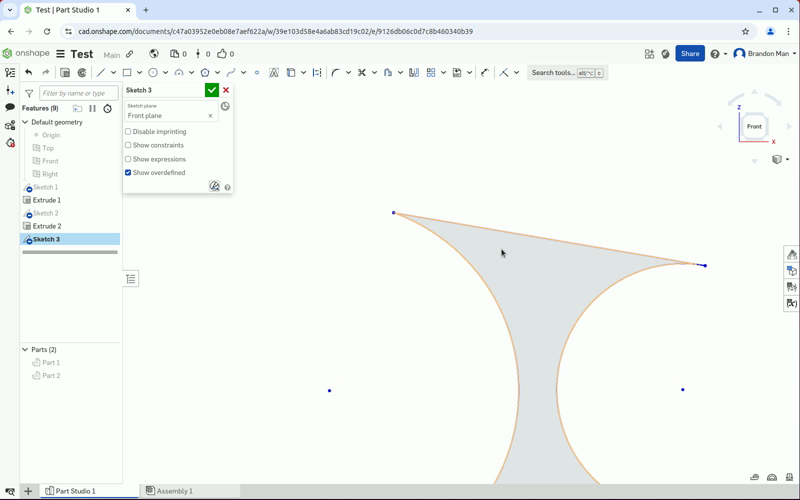
scroll(6)
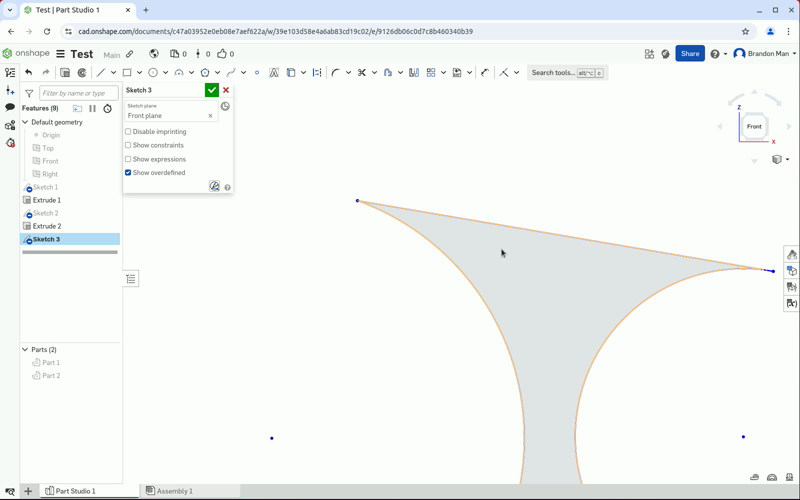
scroll(6)
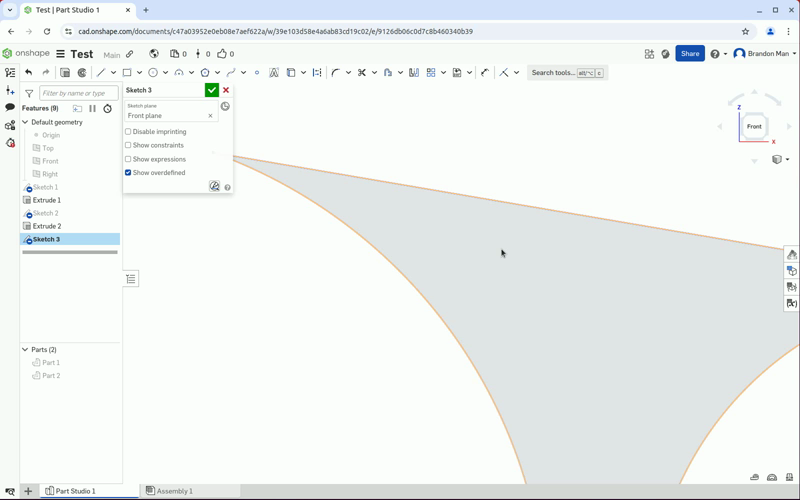
click(501, 248)
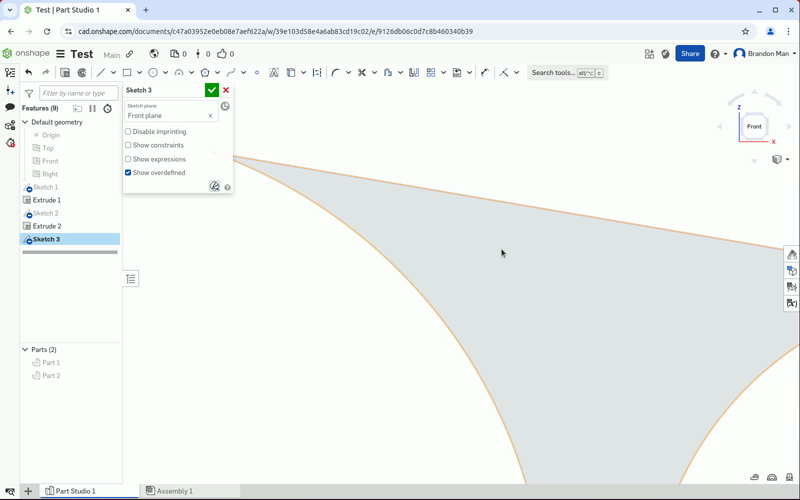
scroll(-6)
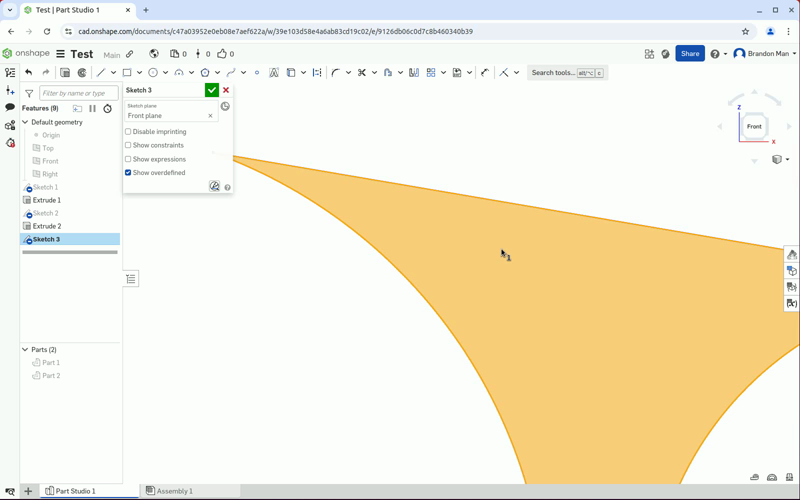
scroll(-6)
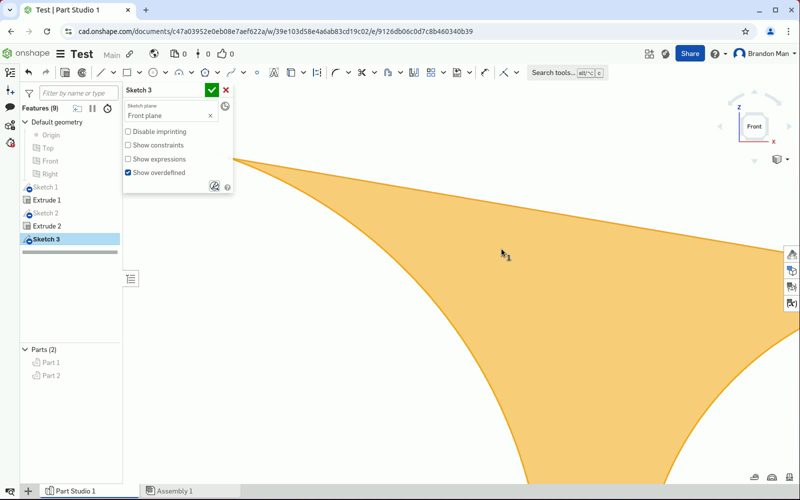
scroll(-6)
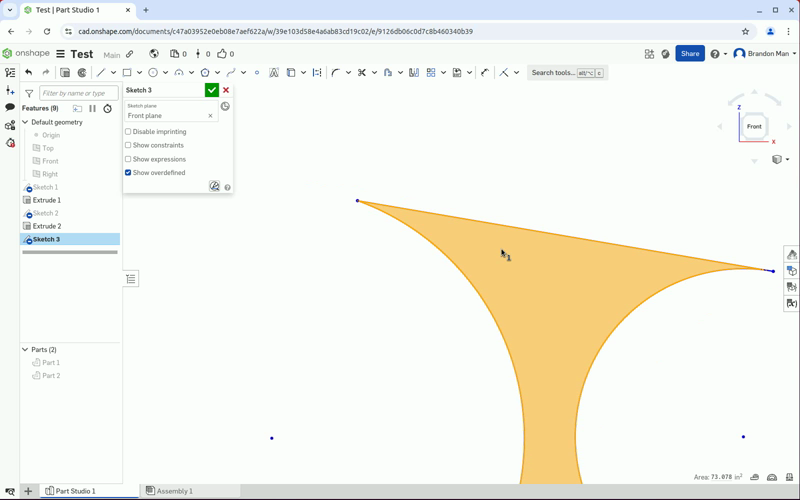
scroll(-6)
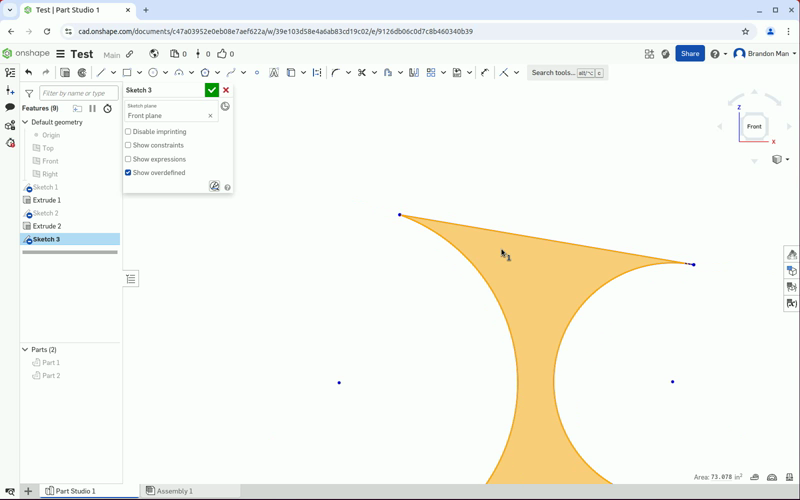
scroll(-6)
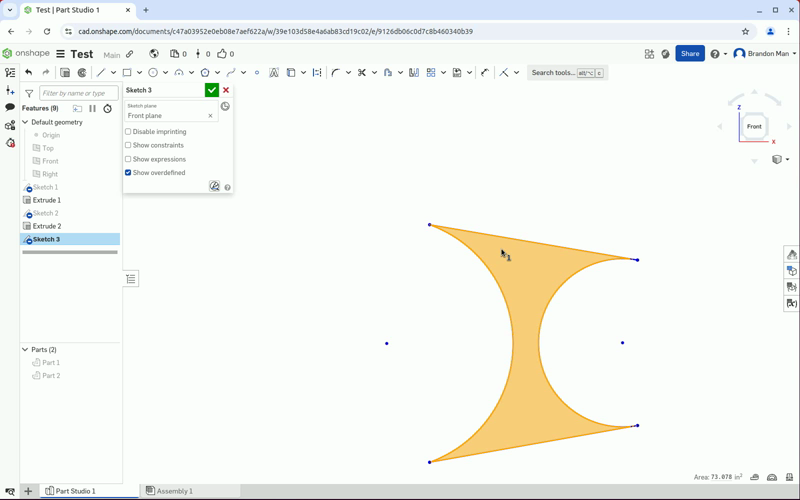
scroll(-6)
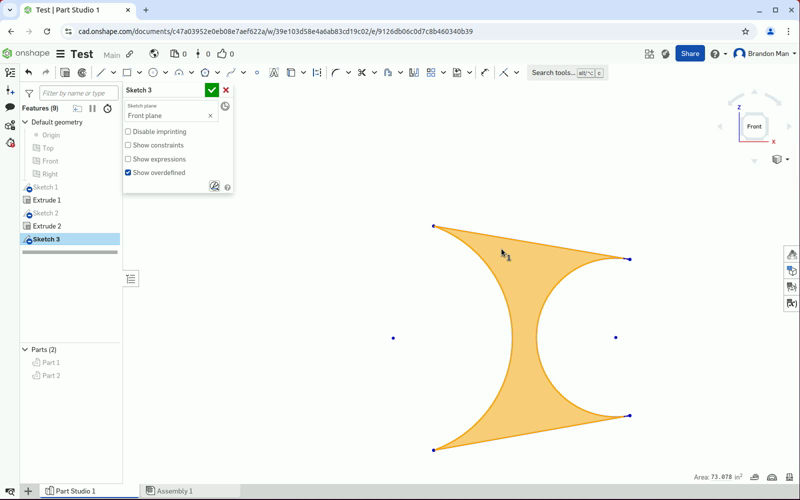
scroll(-6)
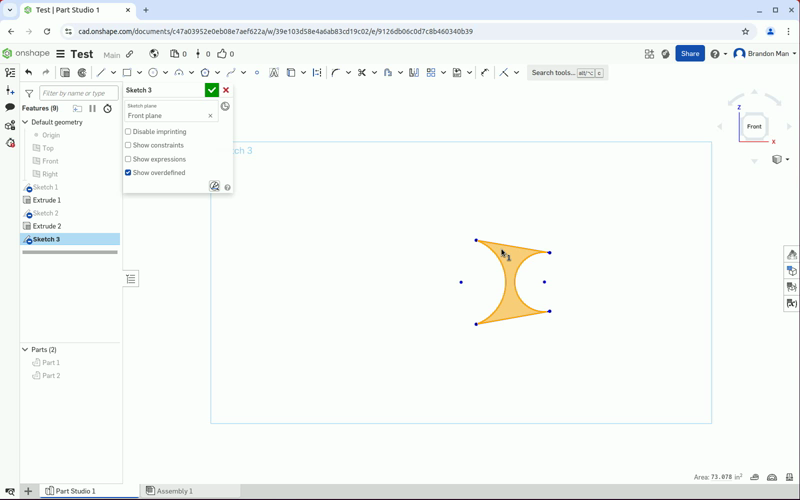
mouse_move(73, 352)
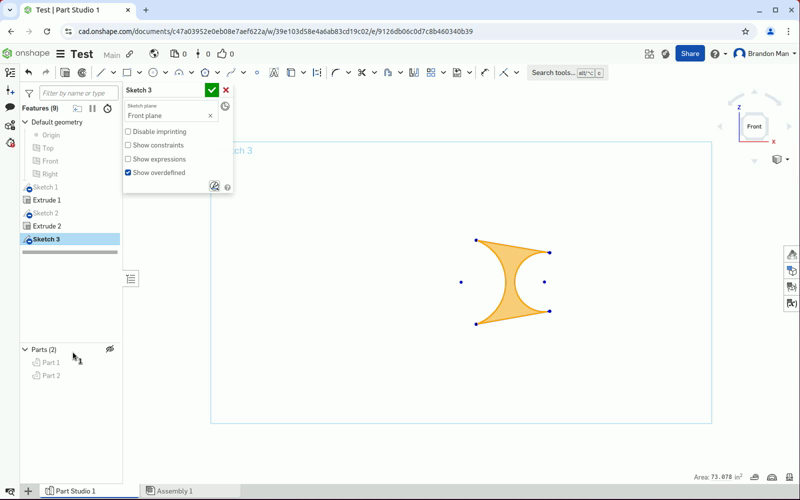
key(shift+y)
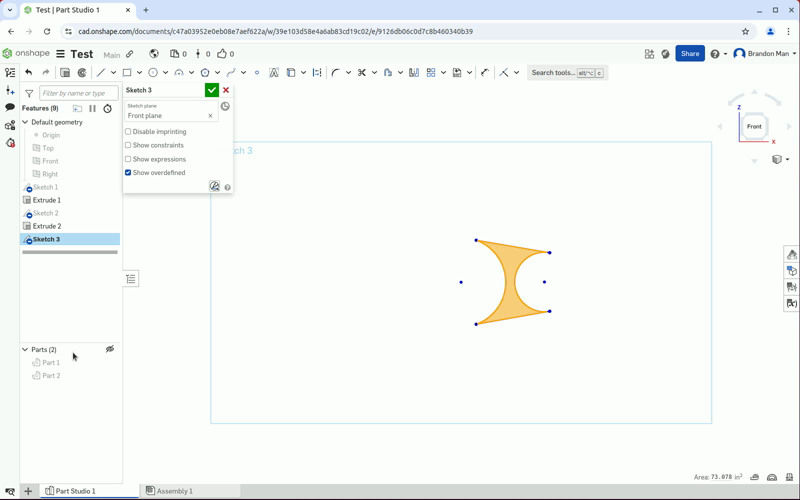
key(shift+e)
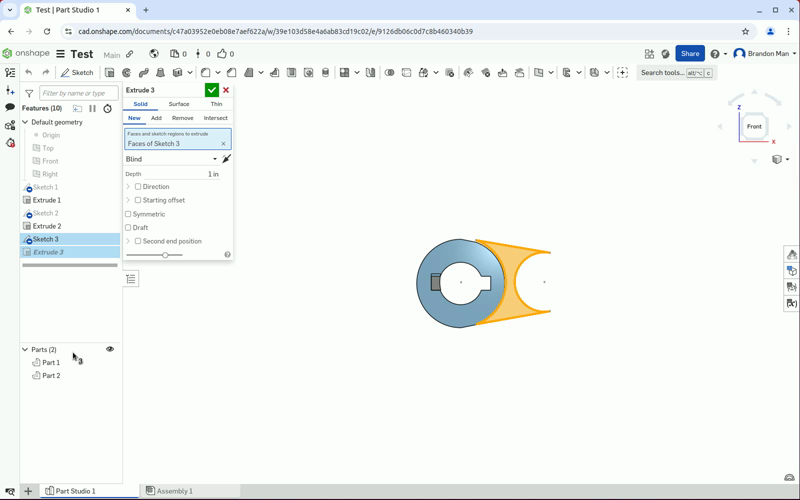
mouse_move(143, 106)
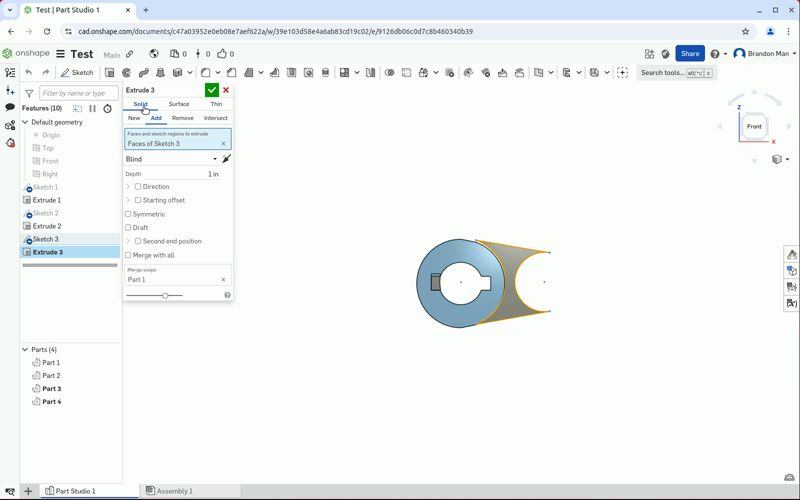
click(143, 106)
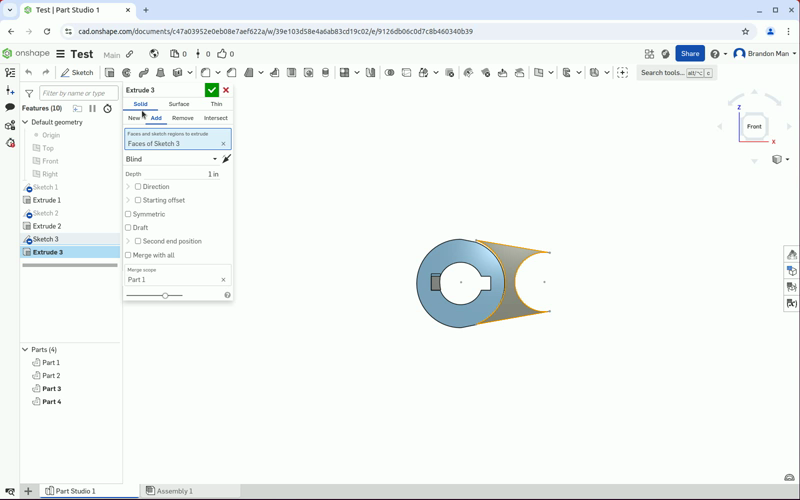
mouse_move(137, 120)
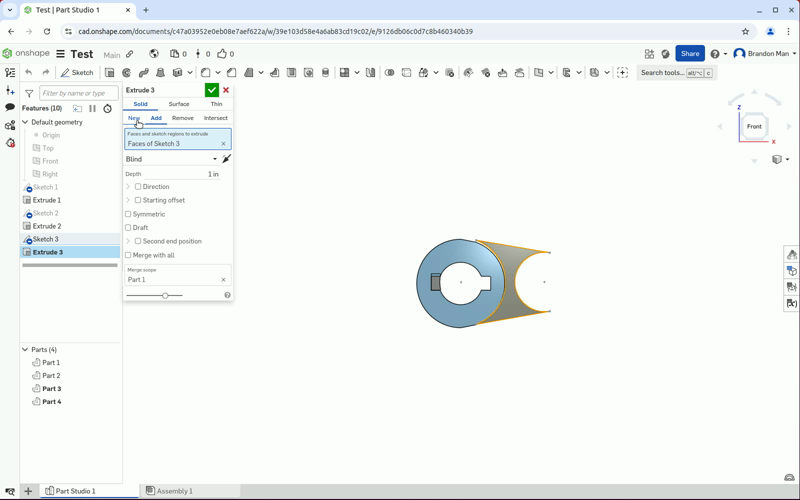
click(137, 120)
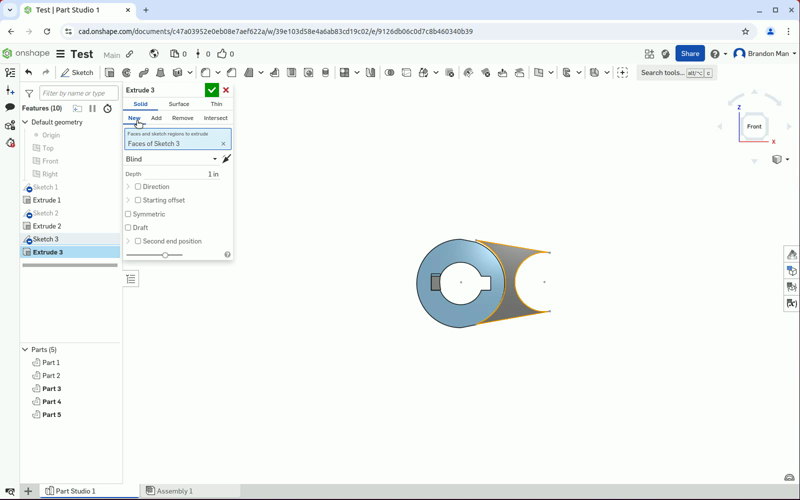
key(tab, 4)
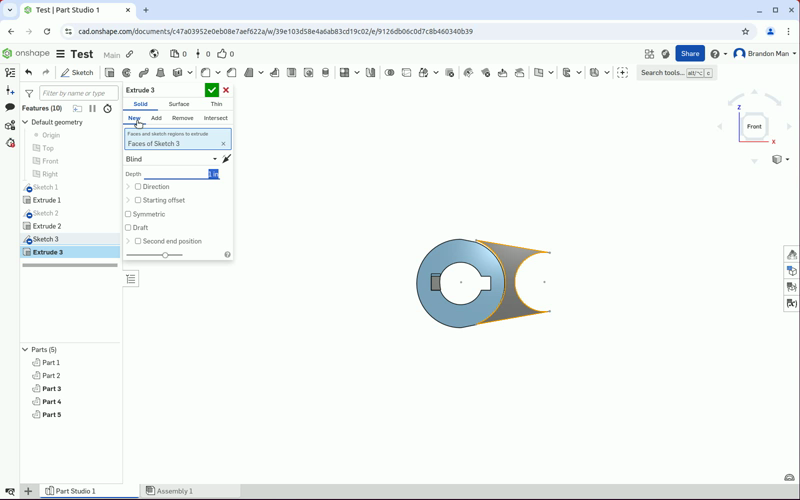
text(7.943)
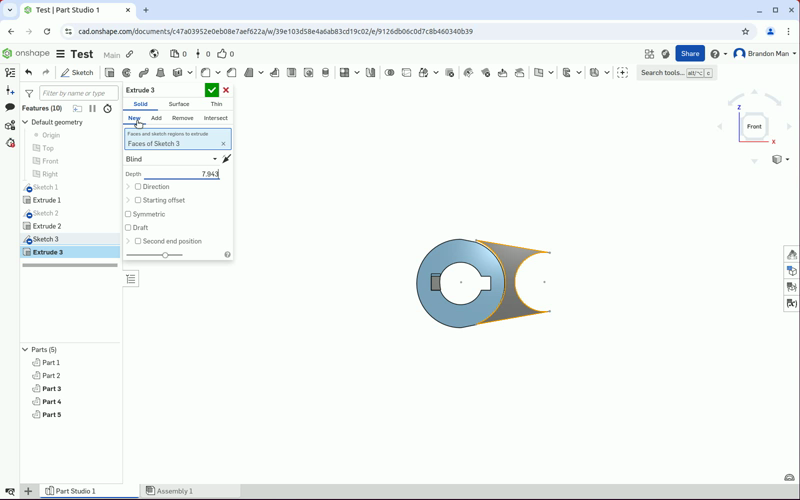
key(enter)
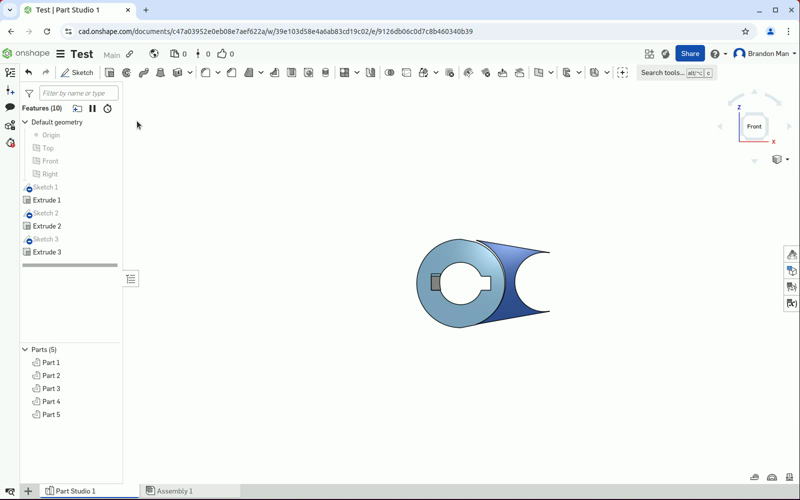
key(shift+h)
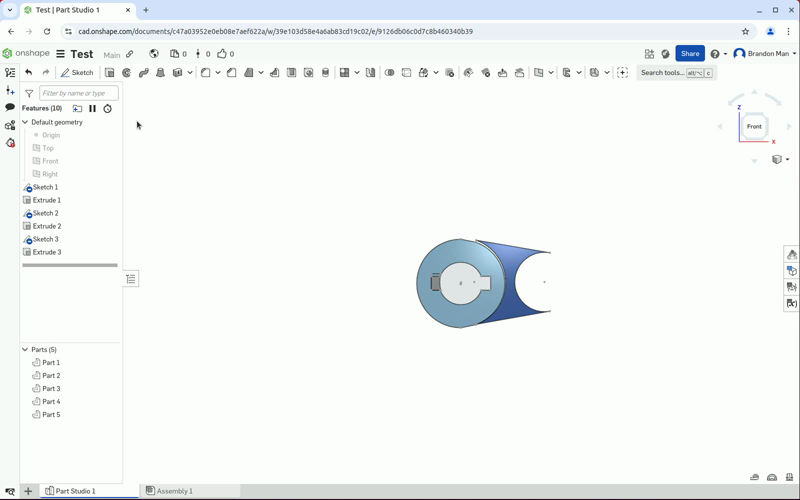
key(shift+h)
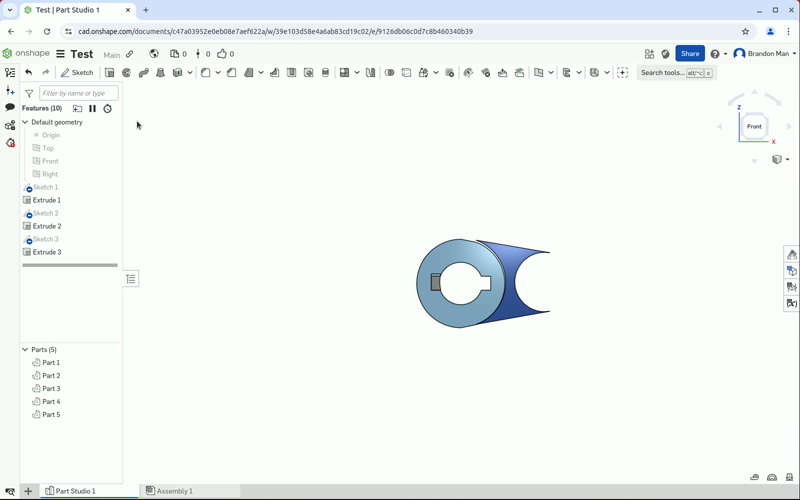
mouse_move(73, 189)
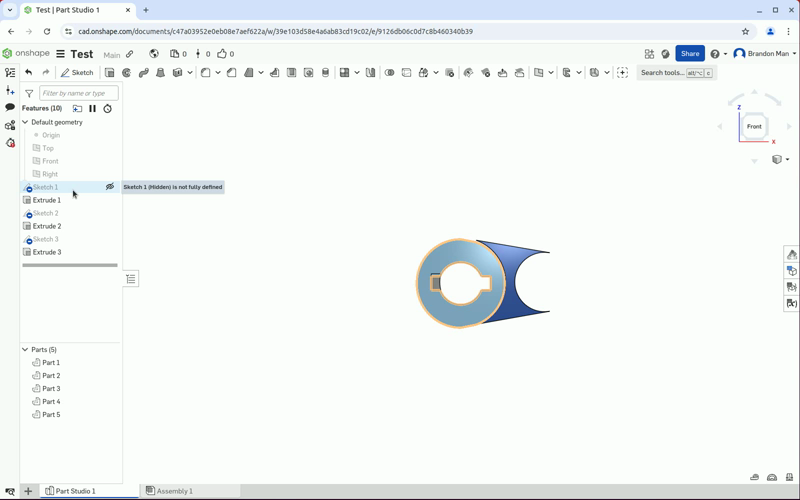
click(73, 189)
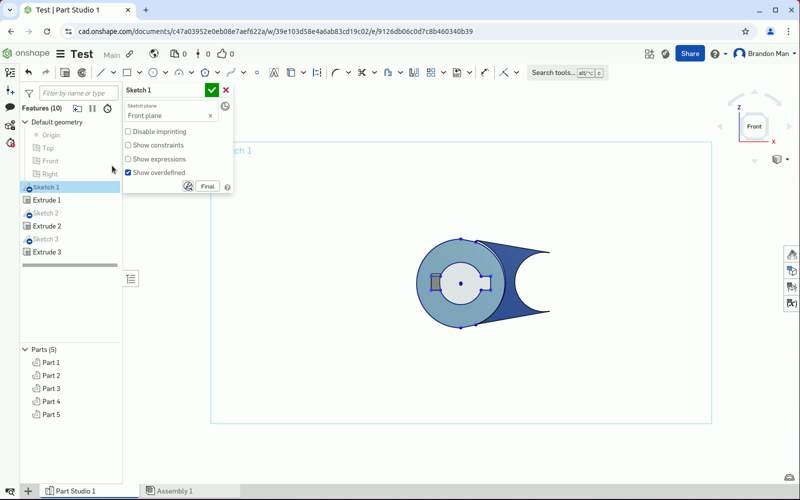
mouse_move(229, 92)
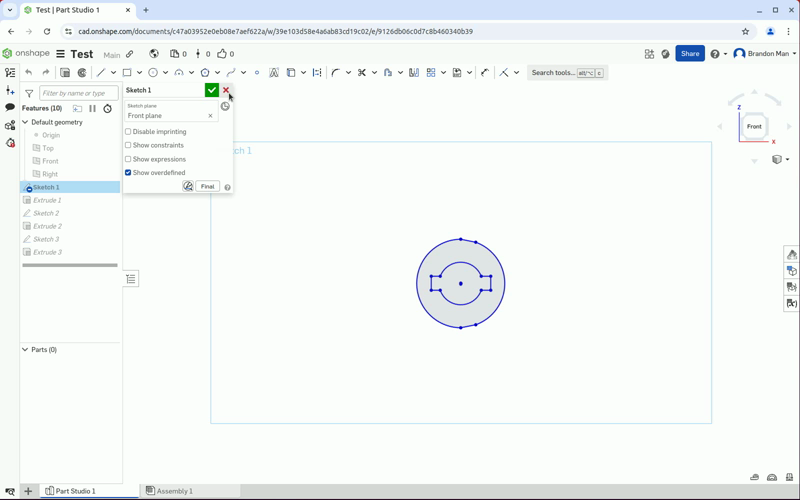
click(229, 92)
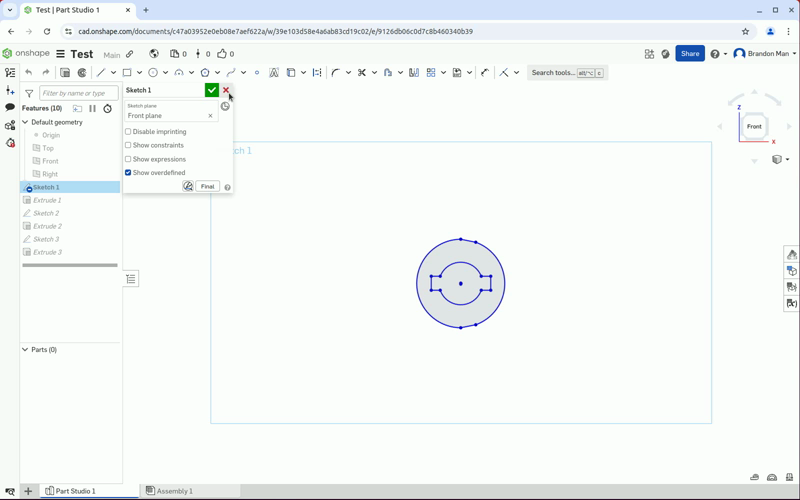
key(shift+s)
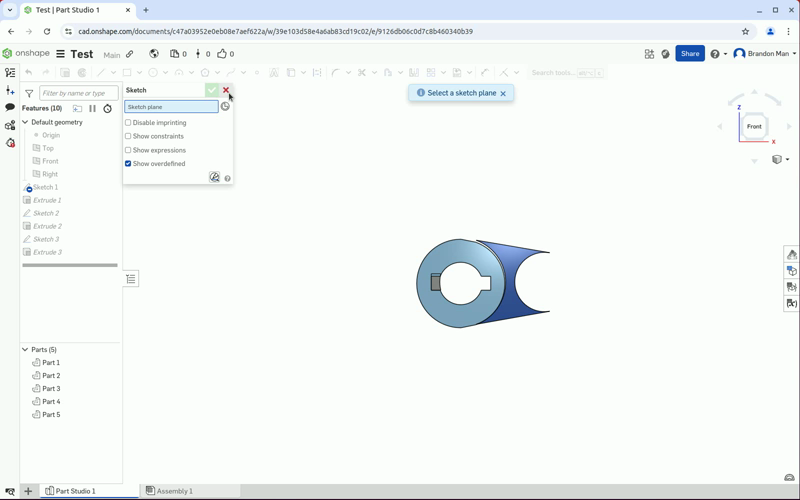
mouse_move(73, 163)
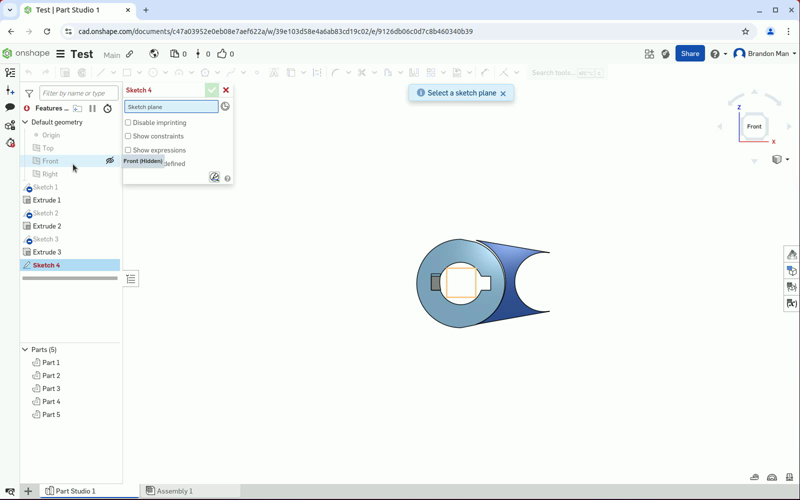
click(73, 163)
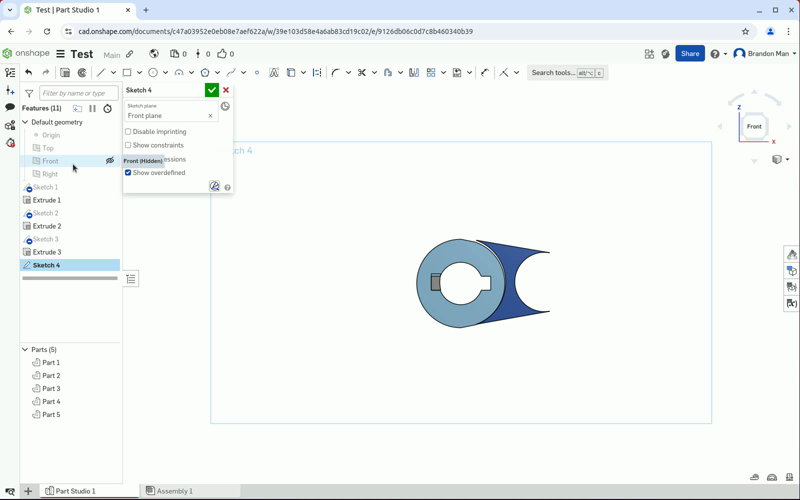
mouse_move(73, 352)
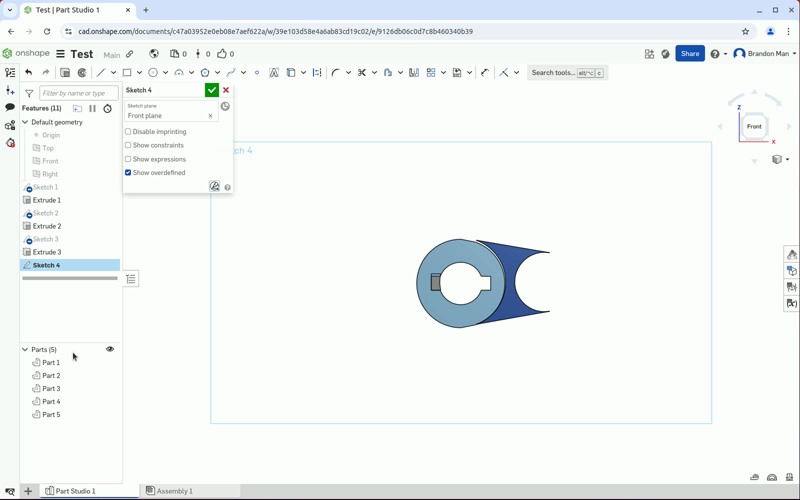
key(y)
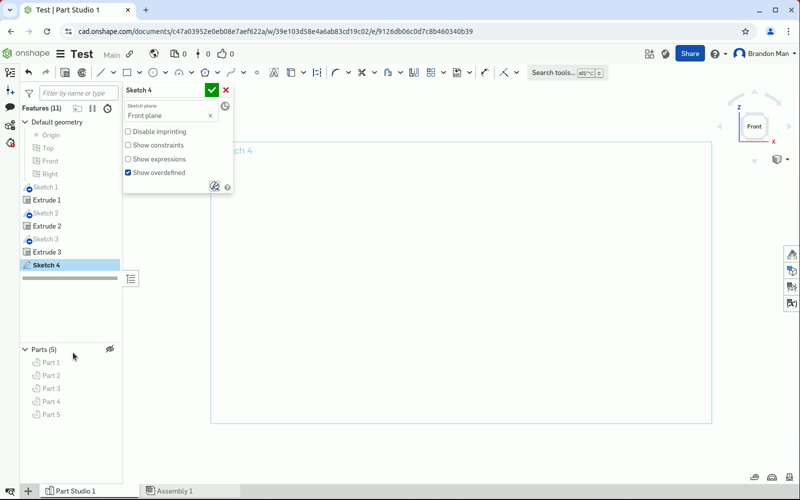
key(c)
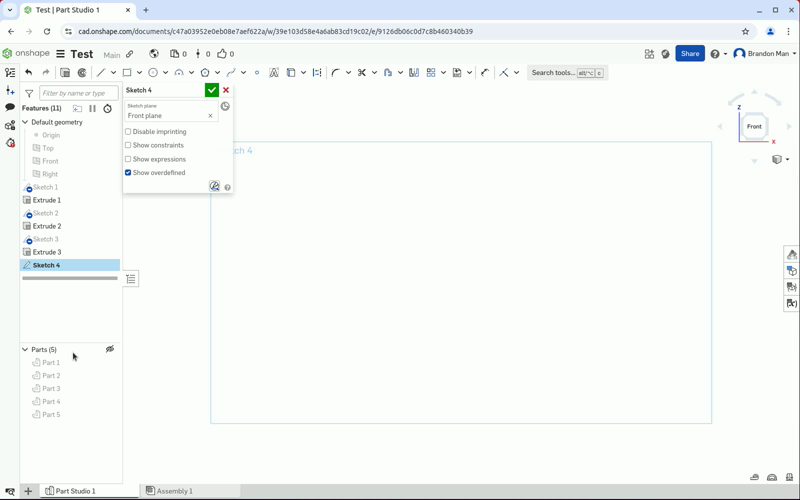
key_down(shift)
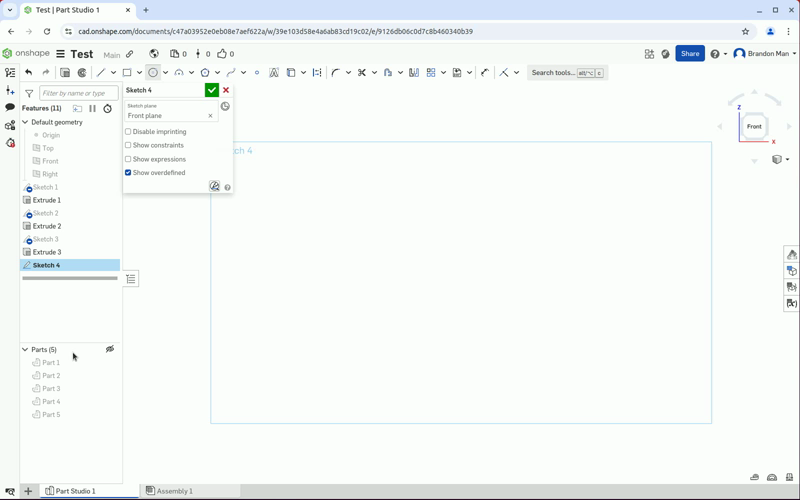
mouse_move(544, 282)
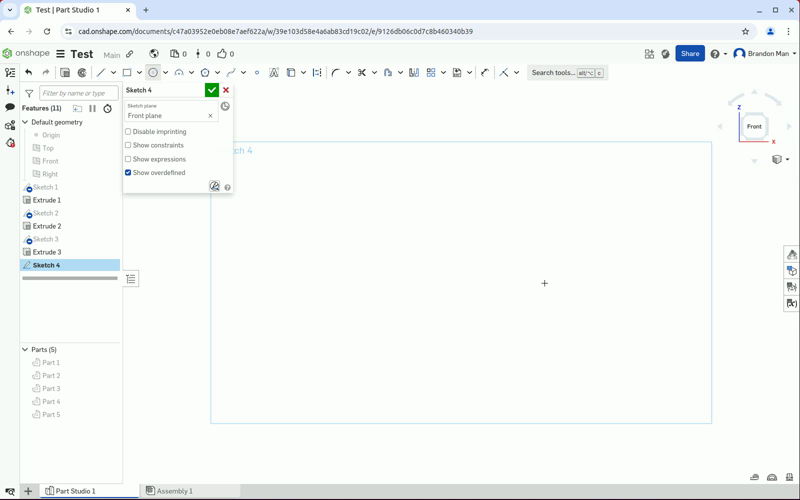
click(544, 282)
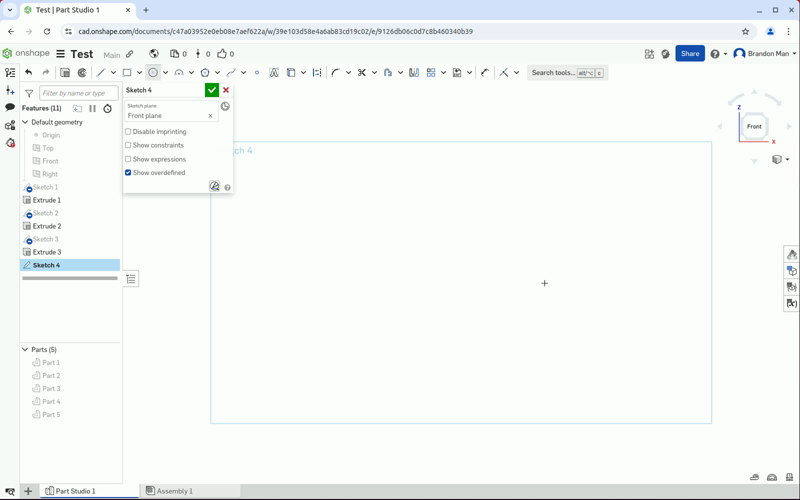
key_up(shift)
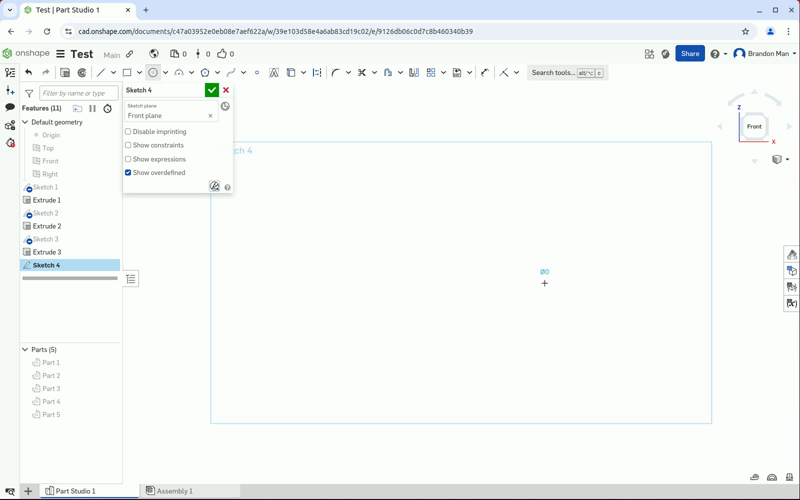
mouse_move(573, 282)
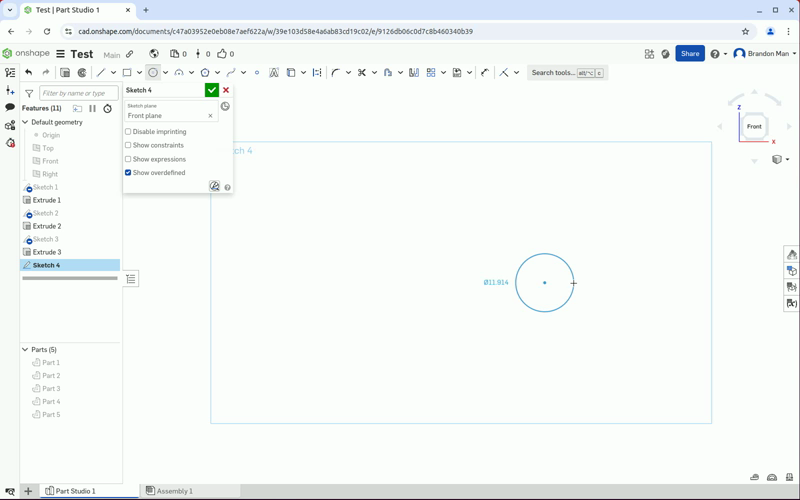
click(573, 282)
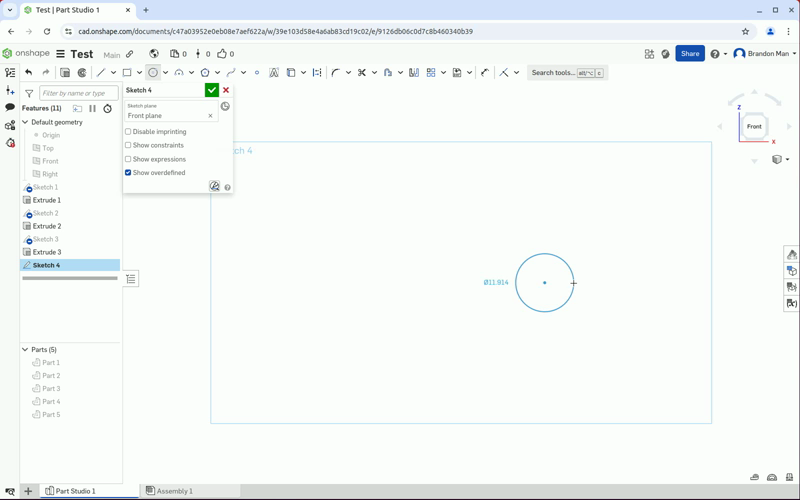
key(esc)
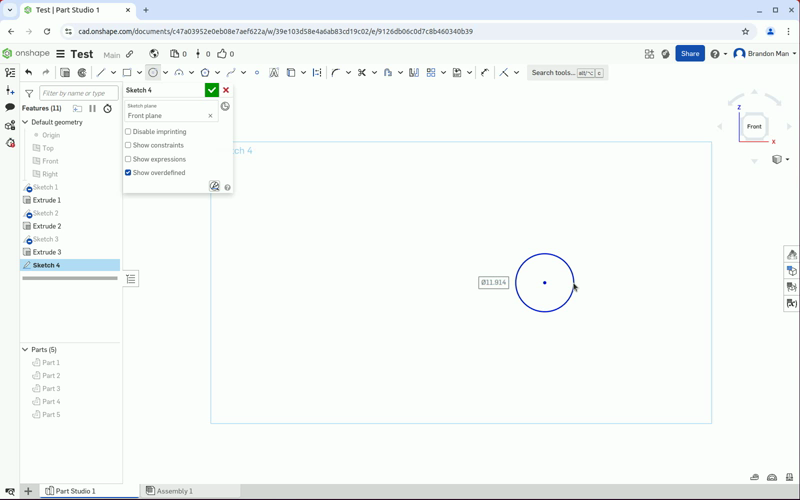
key(c)
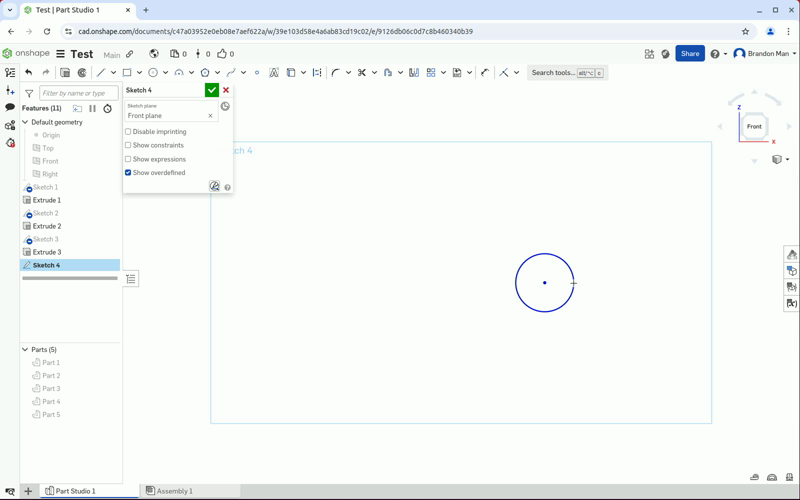
key_down(shift)
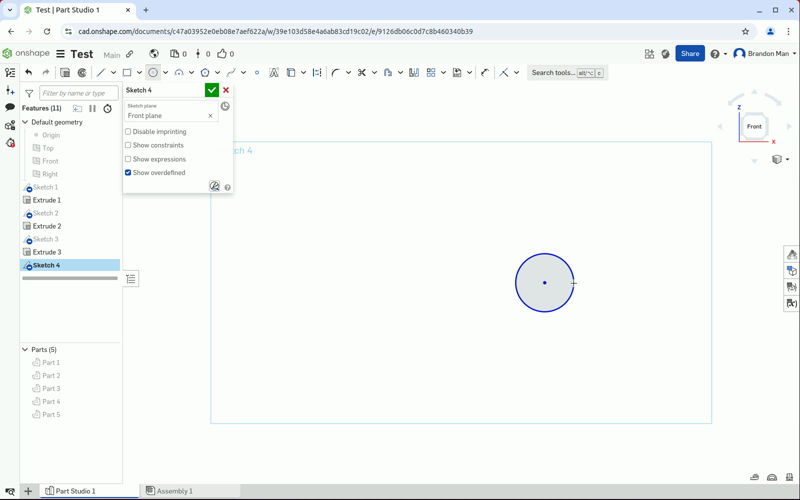
mouse_move(544, 282)
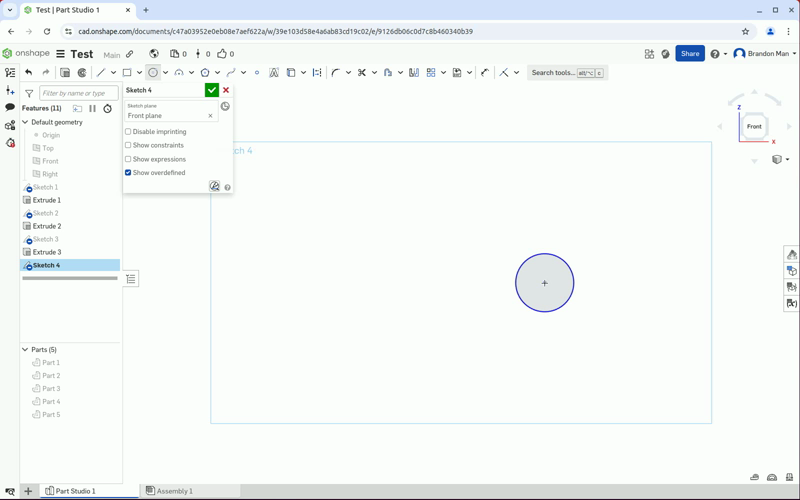
click(544, 282)
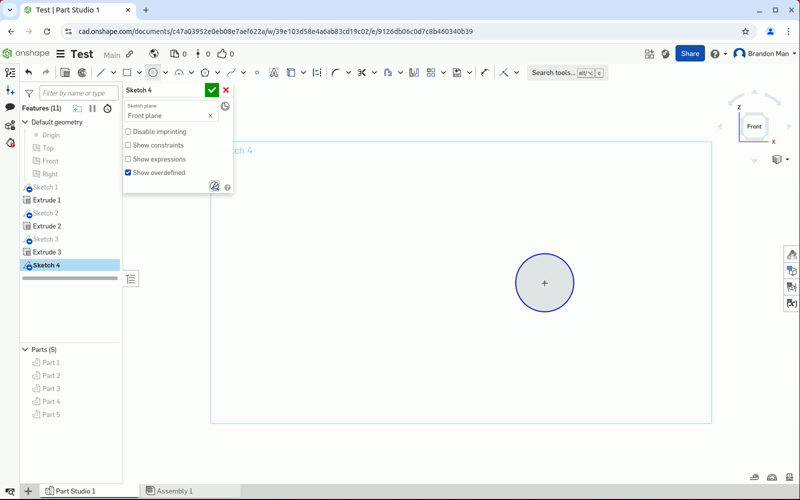
key_up(shift)
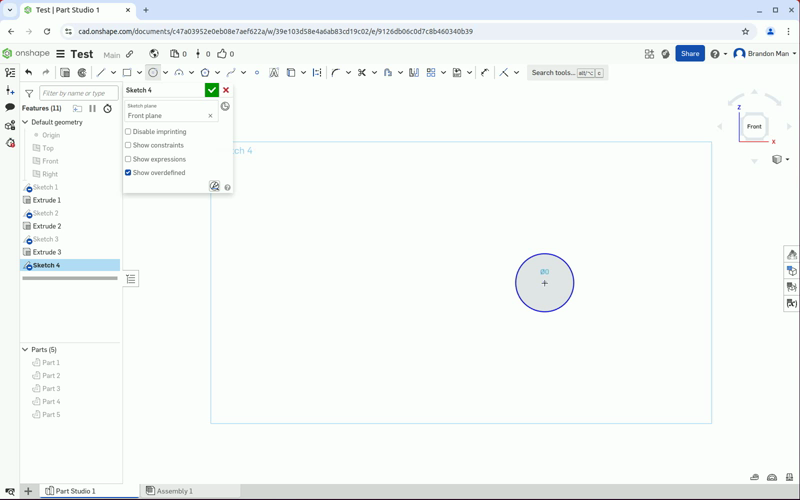
mouse_move(567, 282)
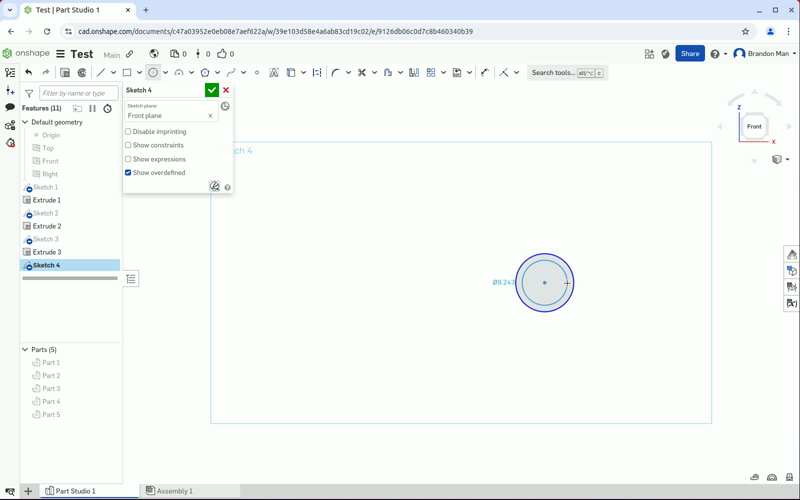
click(567, 282)
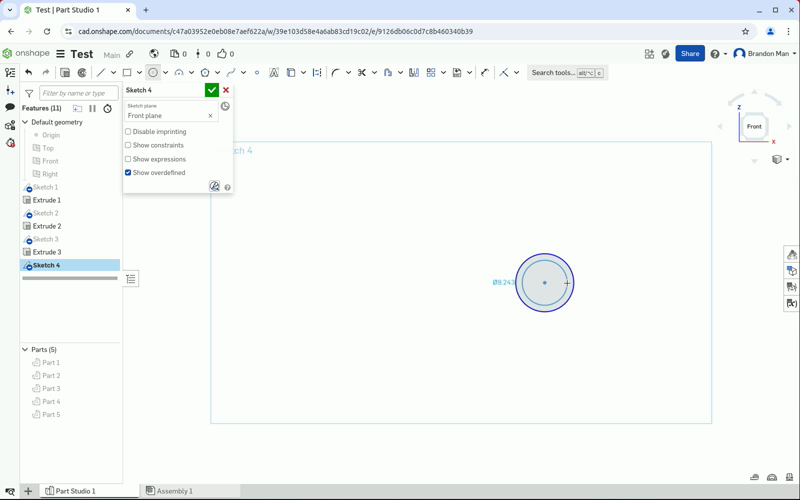
key(esc)
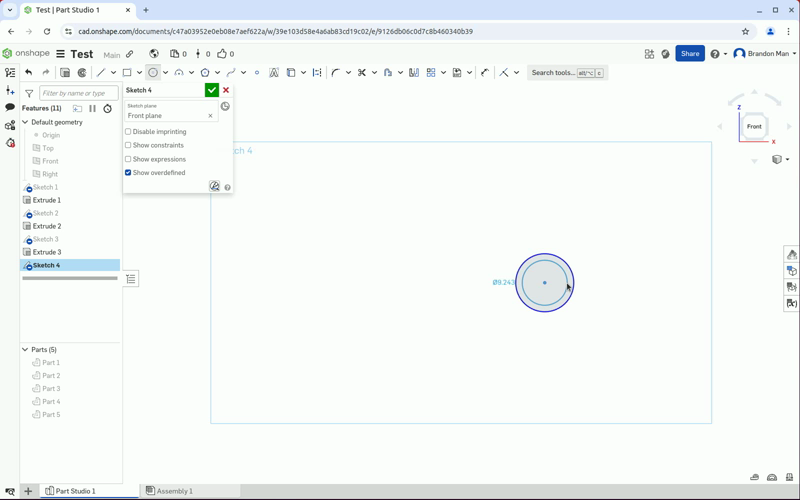
mouse_move(570, 282)
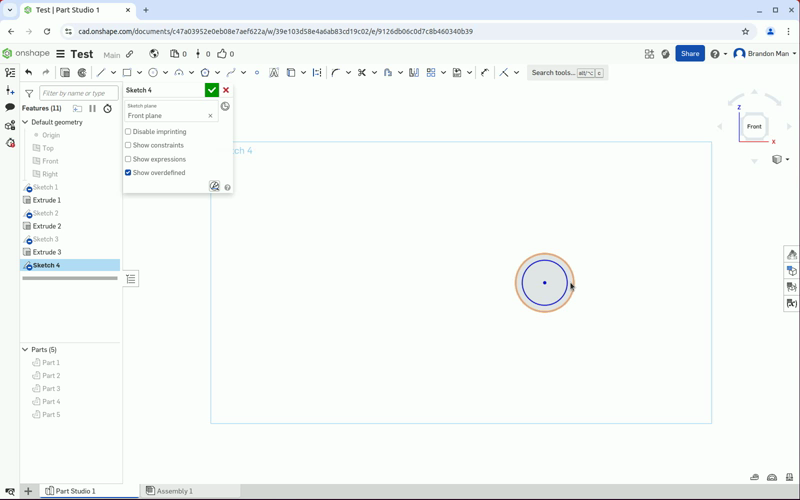
scroll(6)
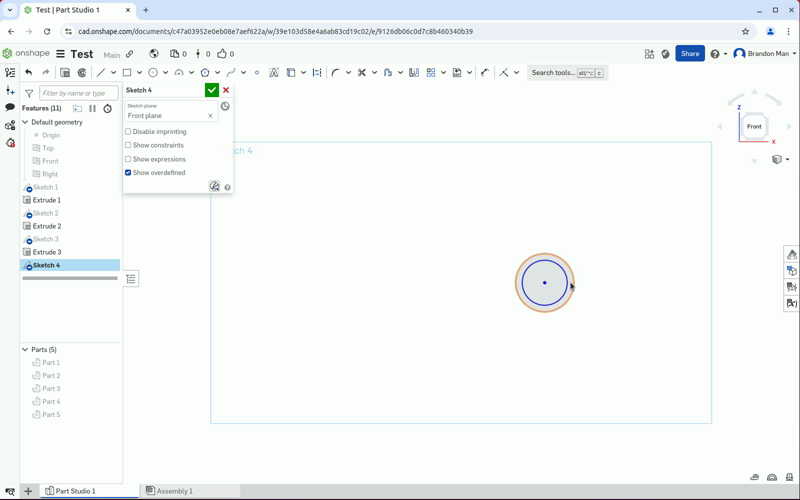
scroll(6)
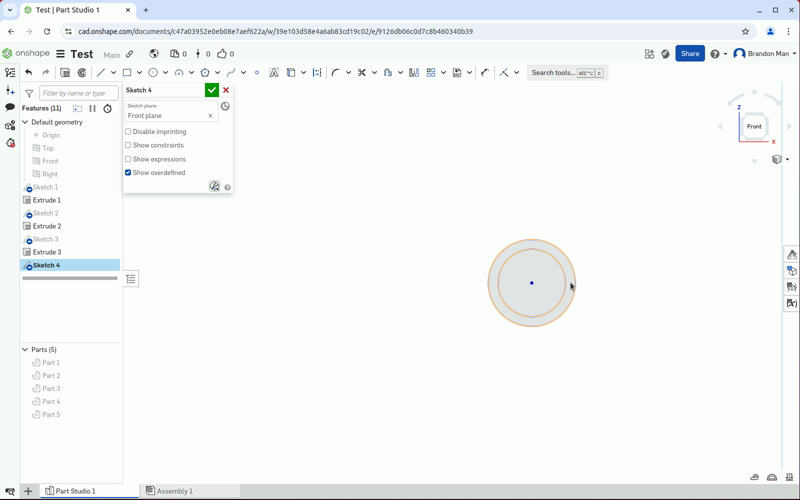
scroll(6)
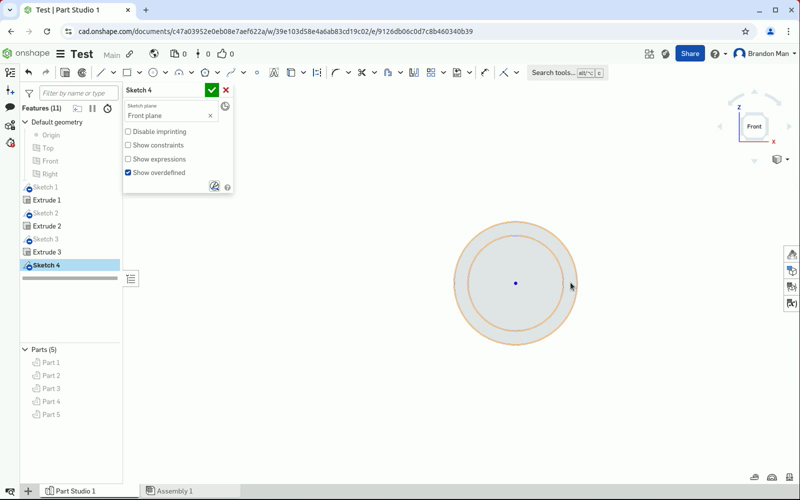
scroll(6)
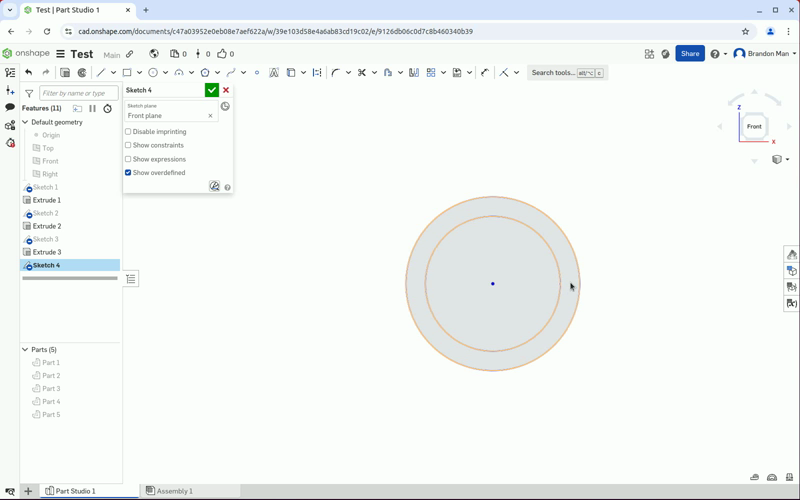
scroll(6)
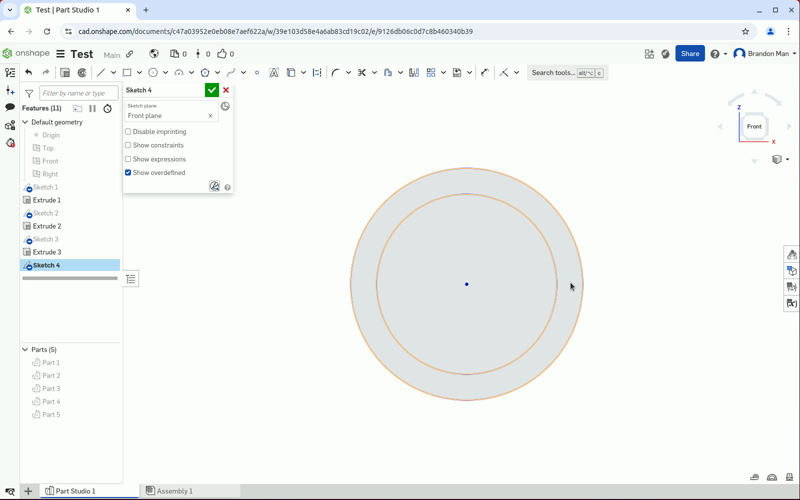
scroll(6)
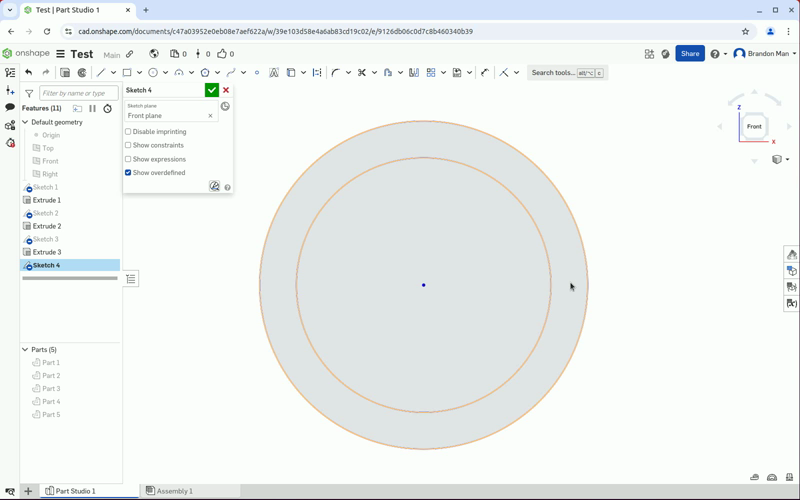
scroll(6)
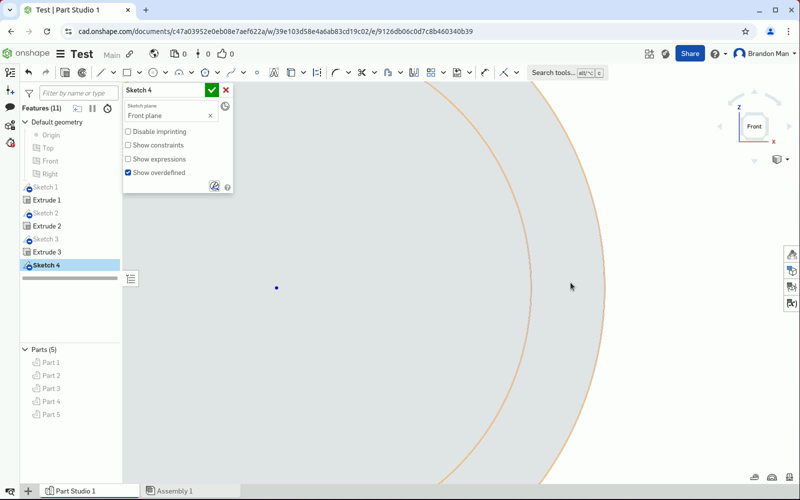
click(570, 282)
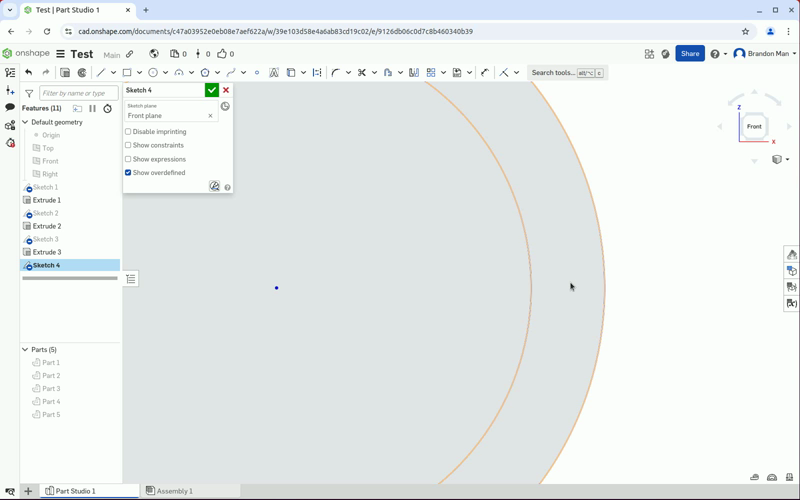
scroll(-6)
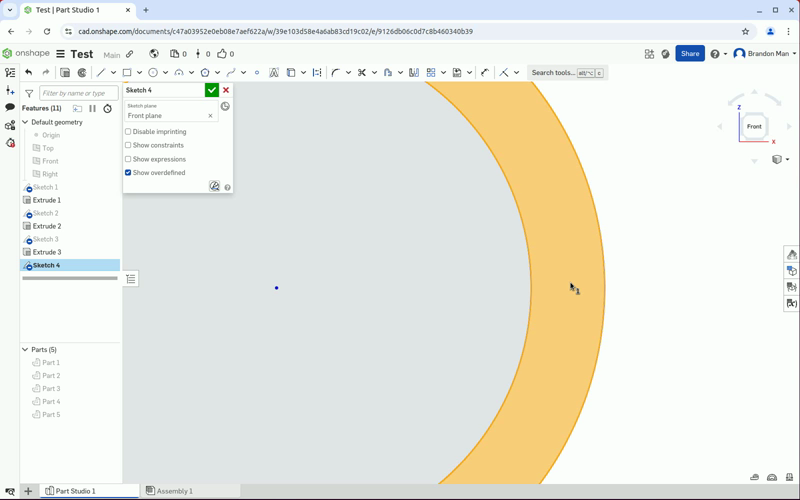
scroll(-6)
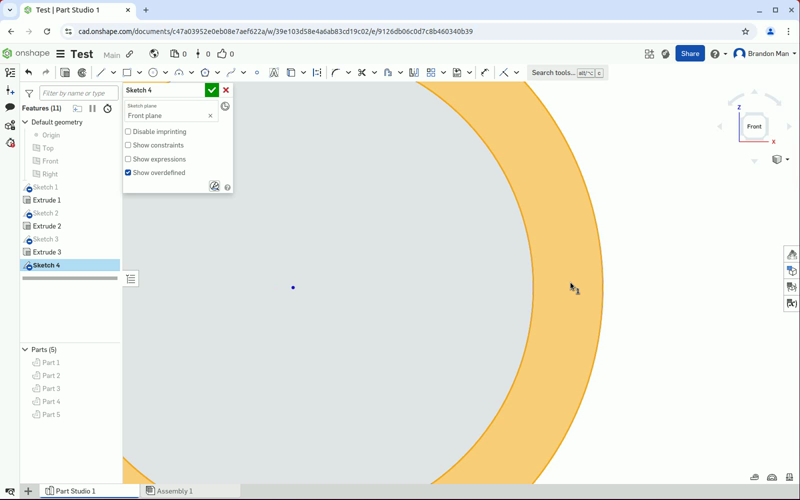
scroll(-6)
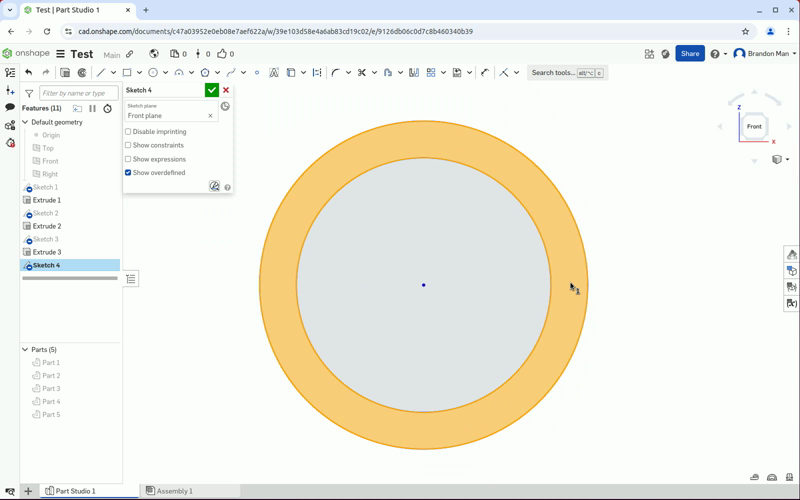
scroll(-6)
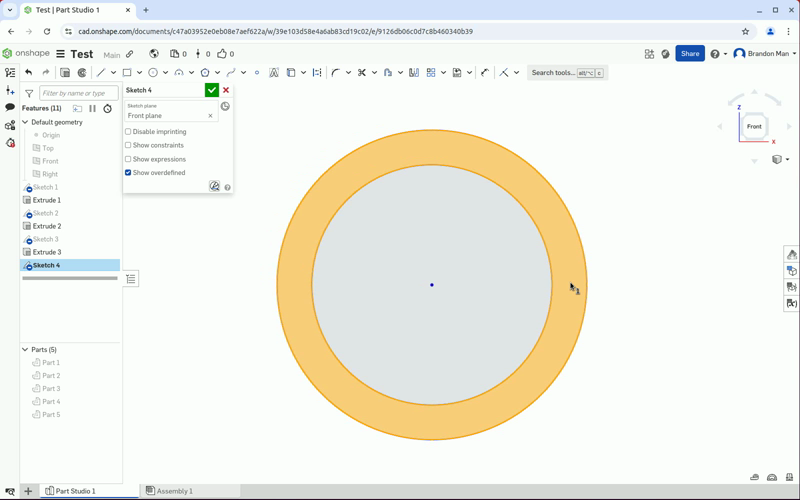
scroll(-6)
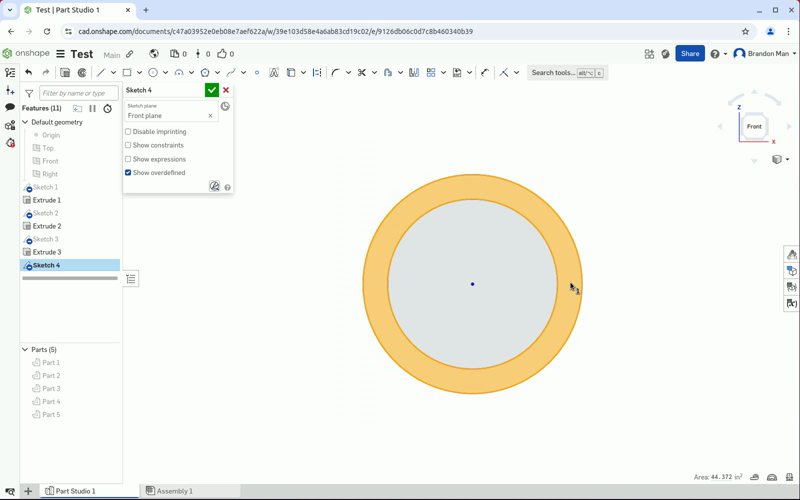
scroll(-6)
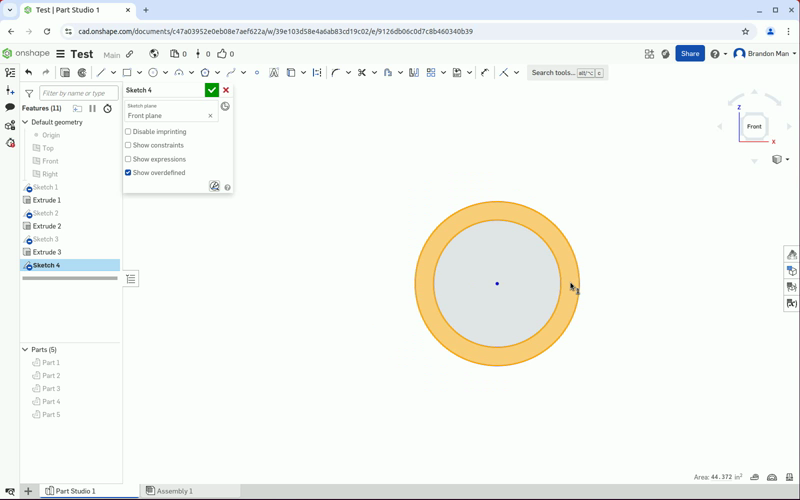
scroll(-6)
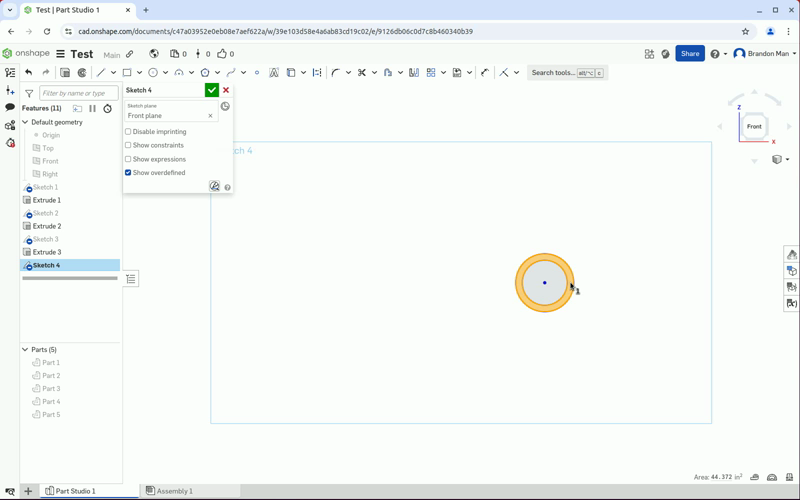
mouse_move(73, 352)
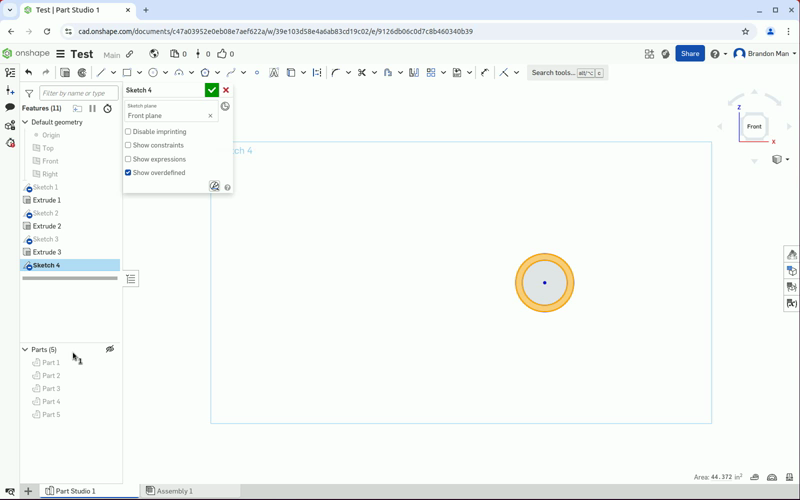
key(shift+y)
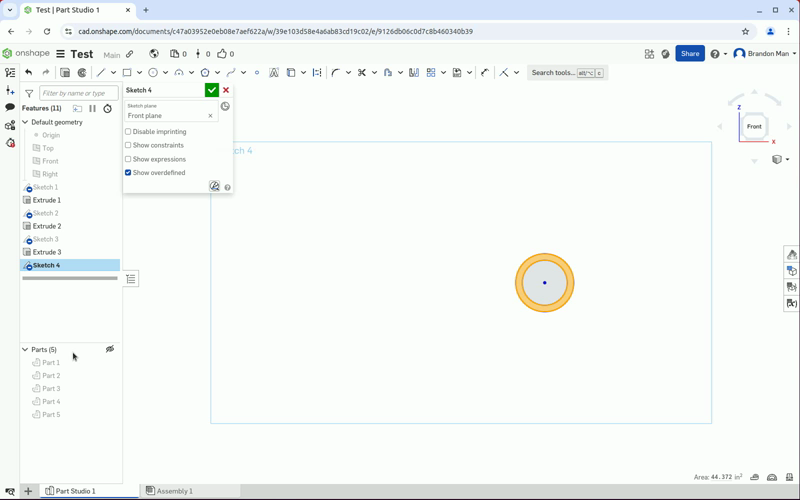
key(shift+e)
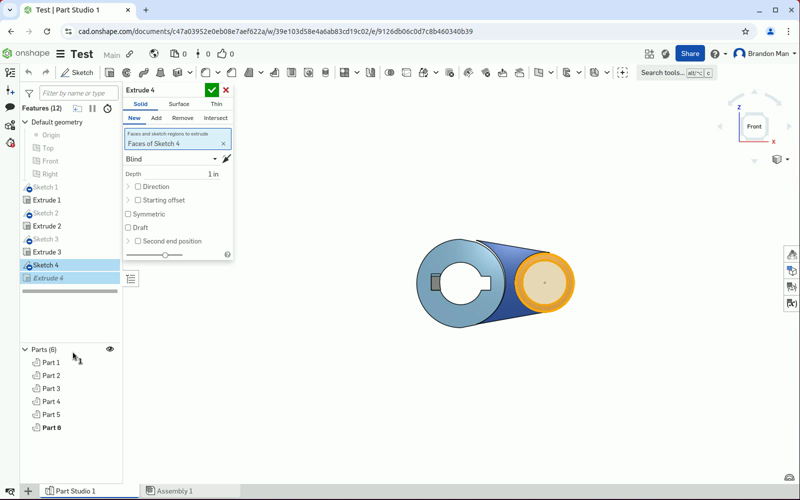
mouse_move(143, 106)
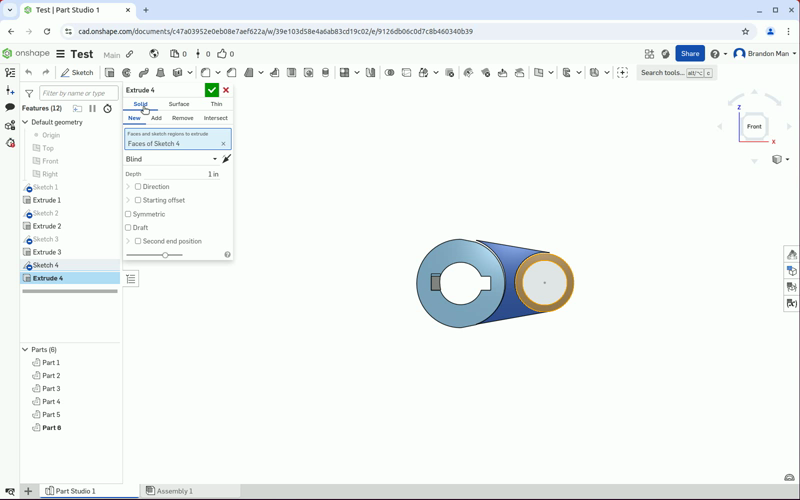
click(143, 106)
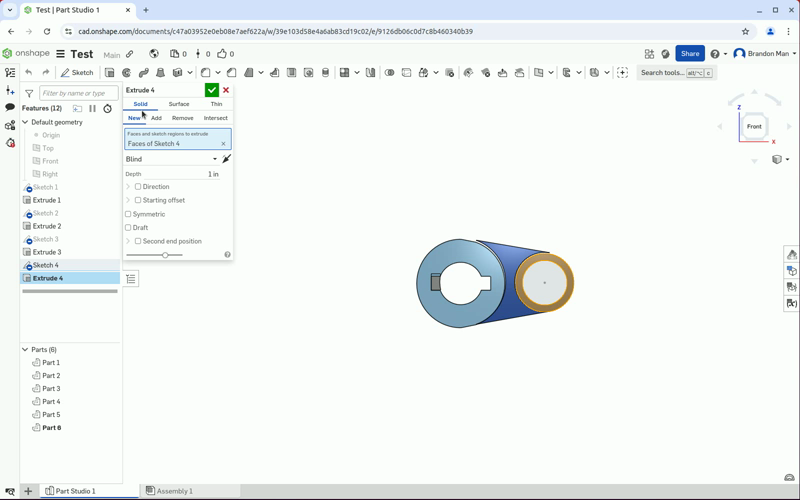
mouse_move(137, 120)
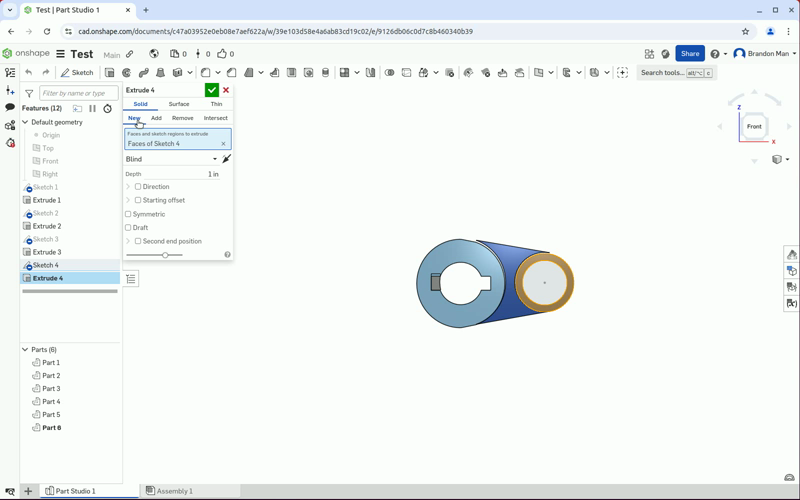
click(137, 120)
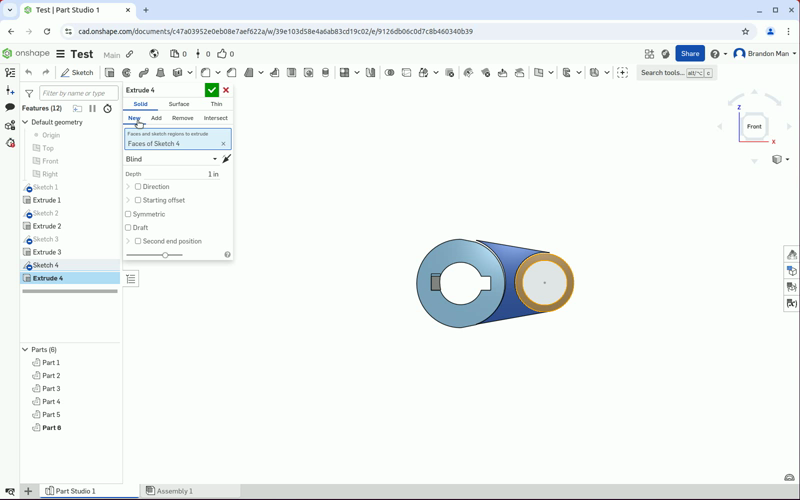
key(tab, 4)
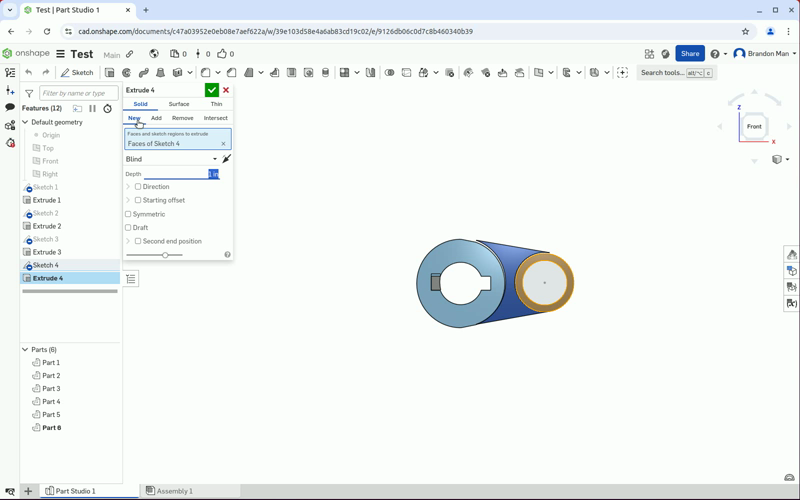
text(7.943)
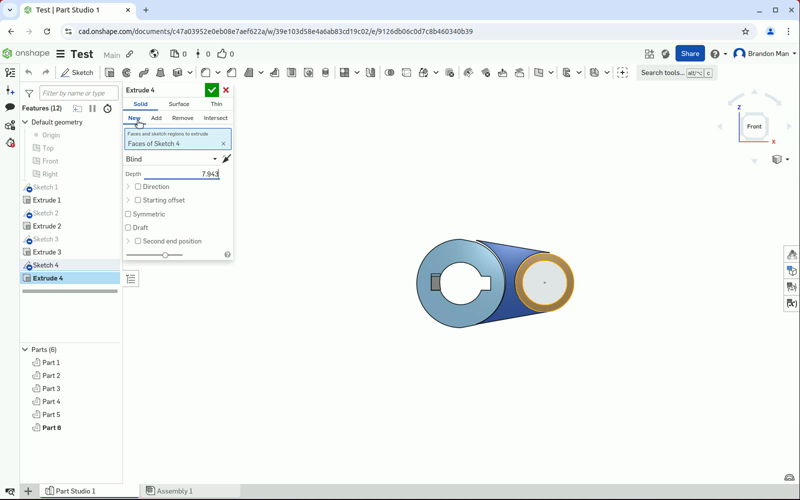
key(enter)
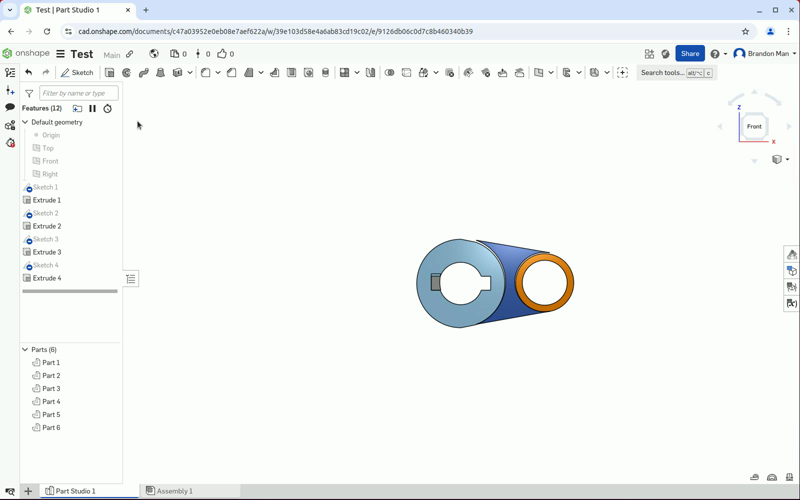
key(shift+h)
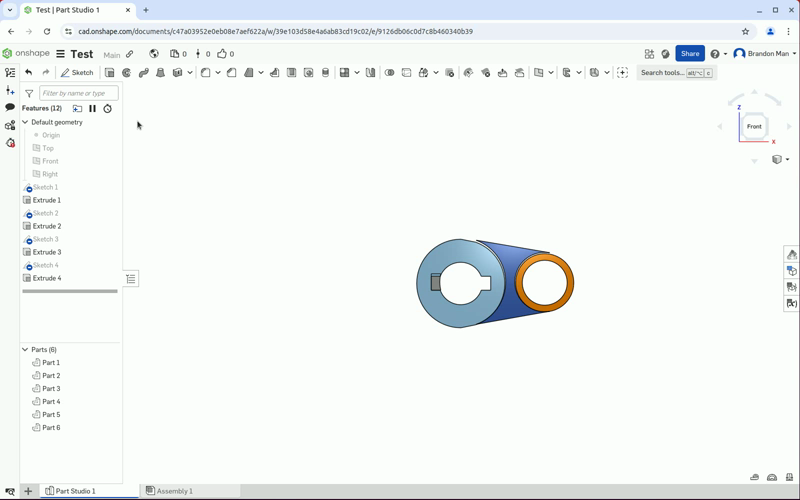
key(shift+h)
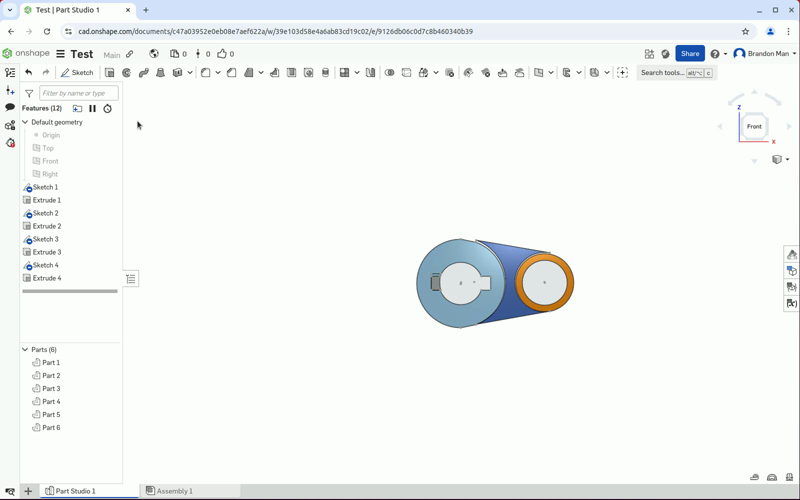
key(shift+7)
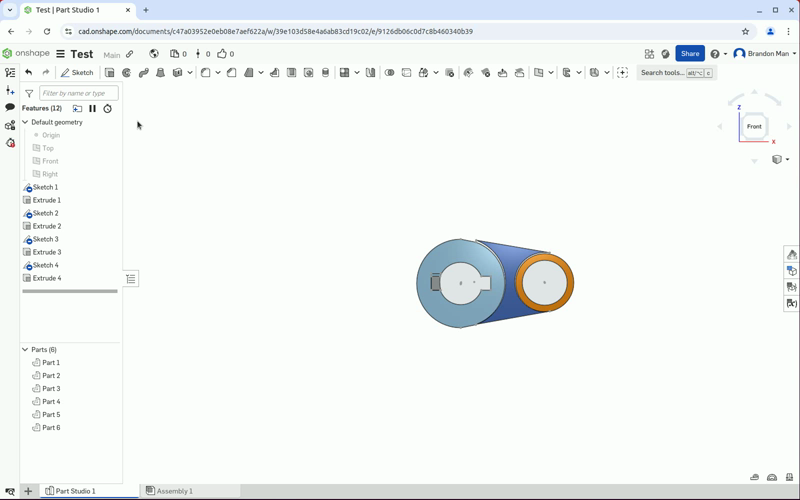
key(left, 2)
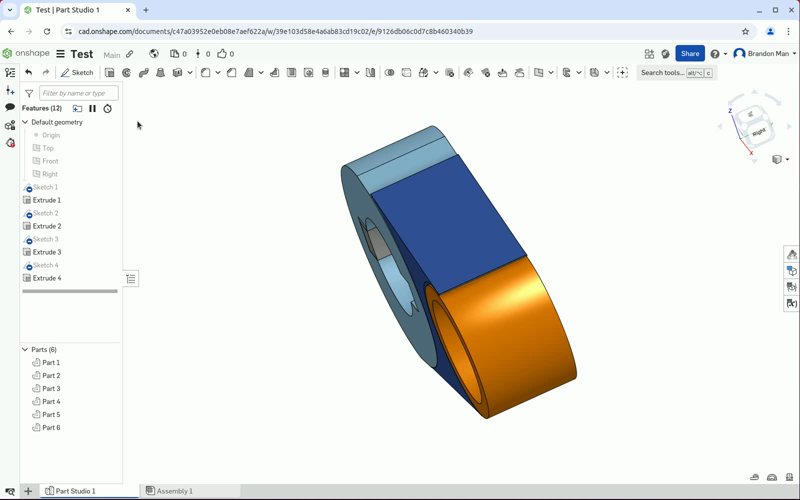
key(down, 2)
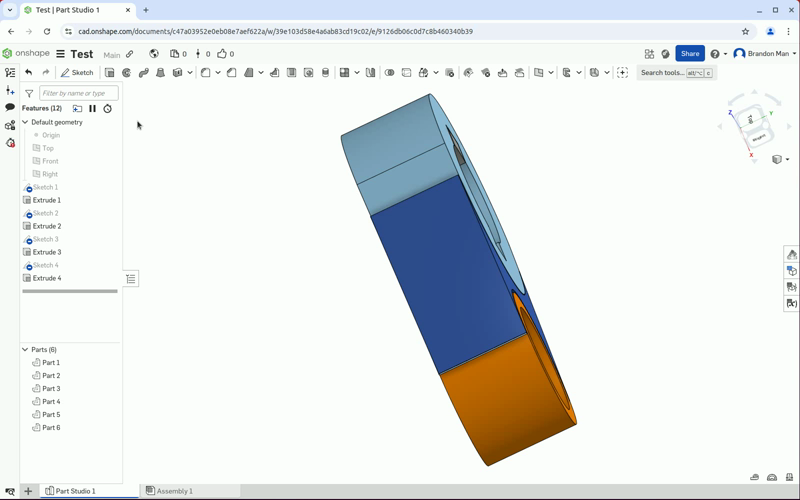
key(up, 2)
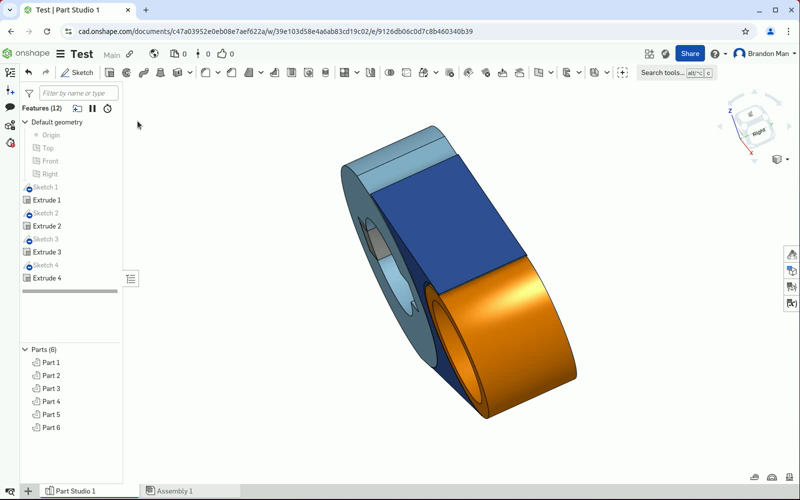
key(right, 2)
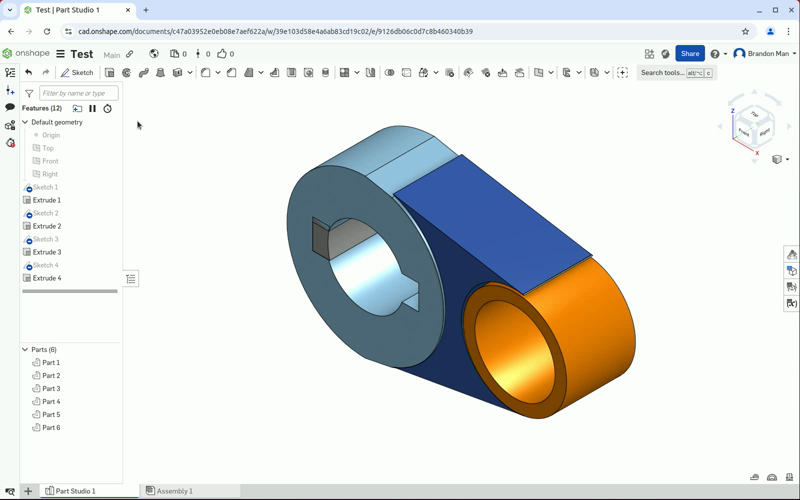
mouse_move(73, 189)
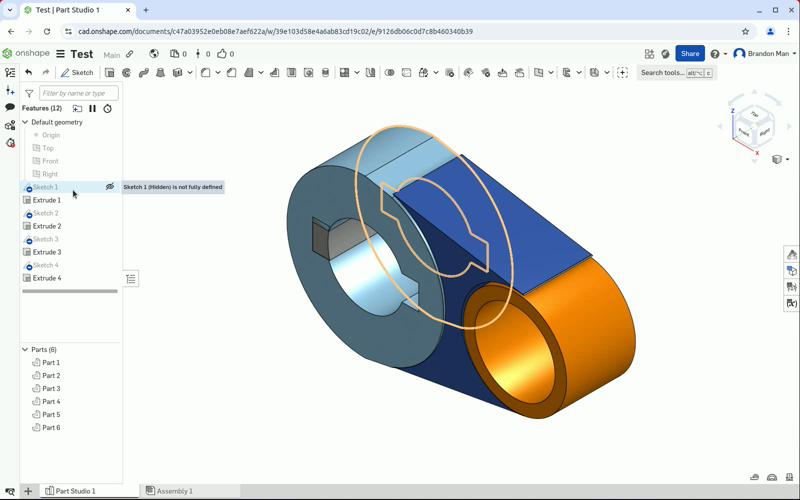
click(73, 189)